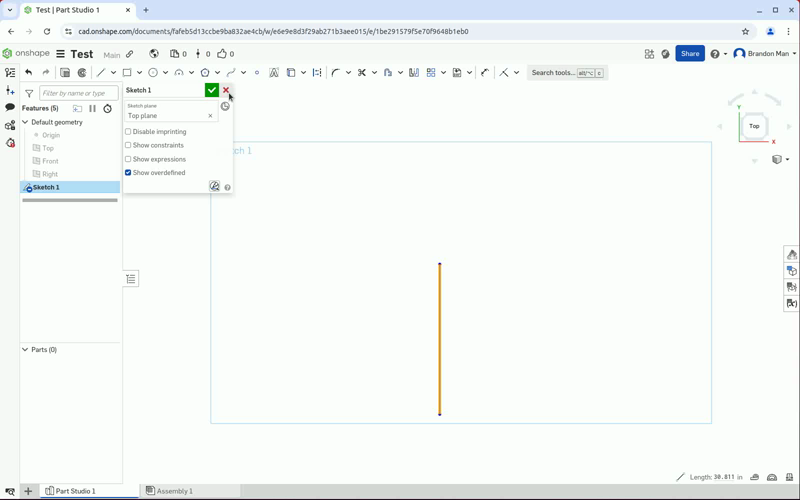
key(shift+h)
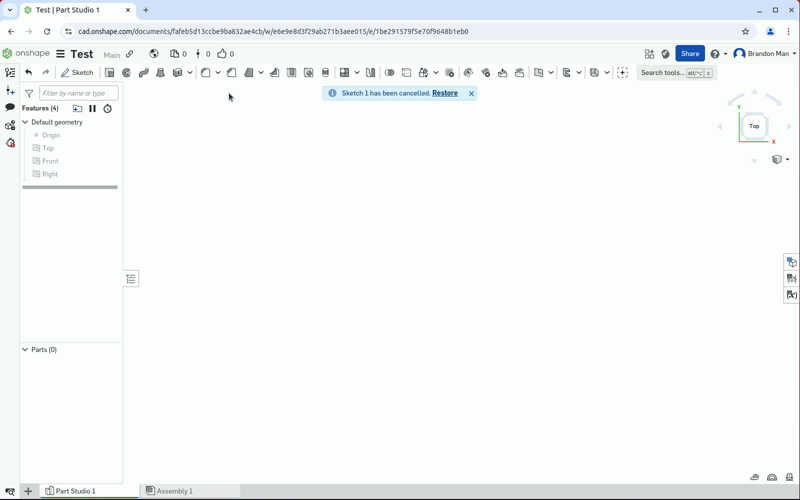
mouse_move(73, 352)
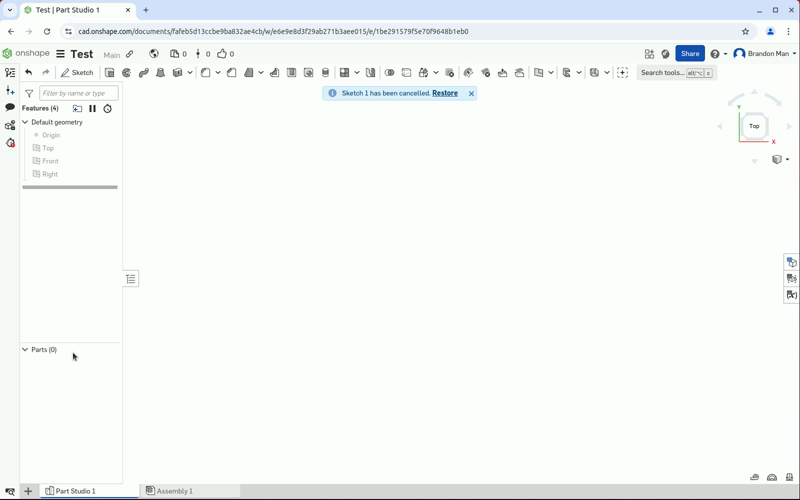
key(y)
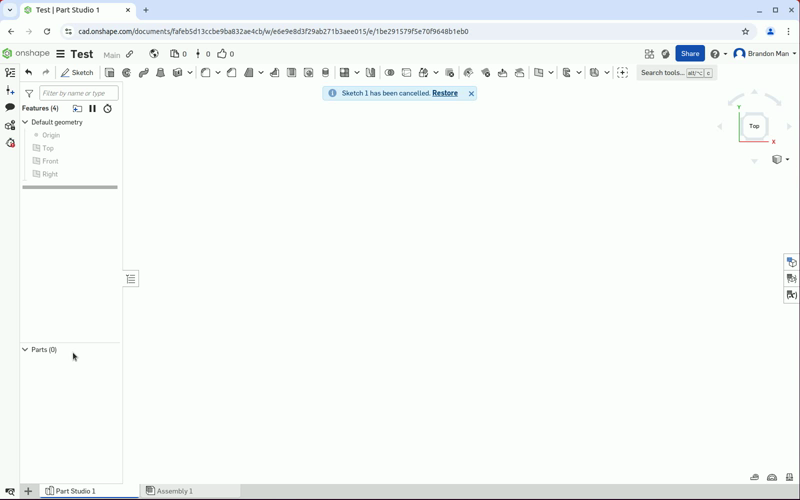
key(shift+p)
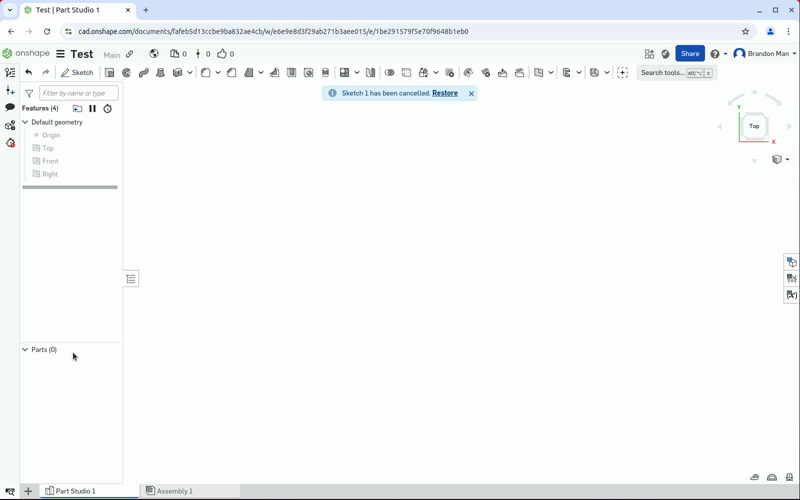
key(space)
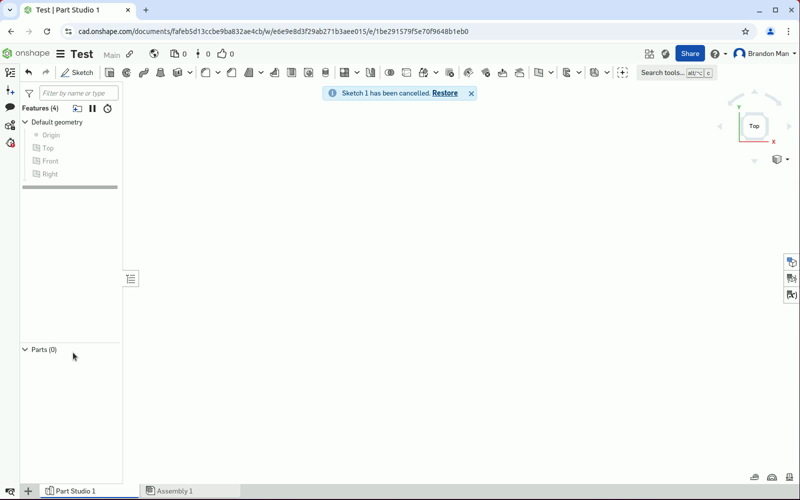
key_down(shift)
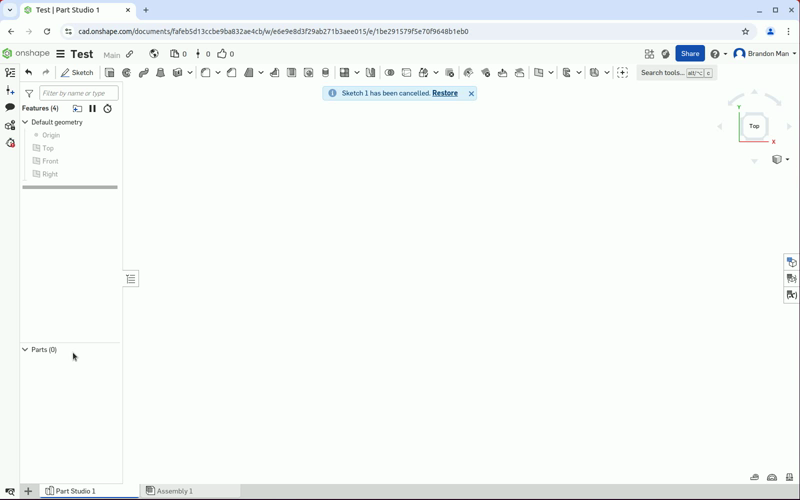
key(up)
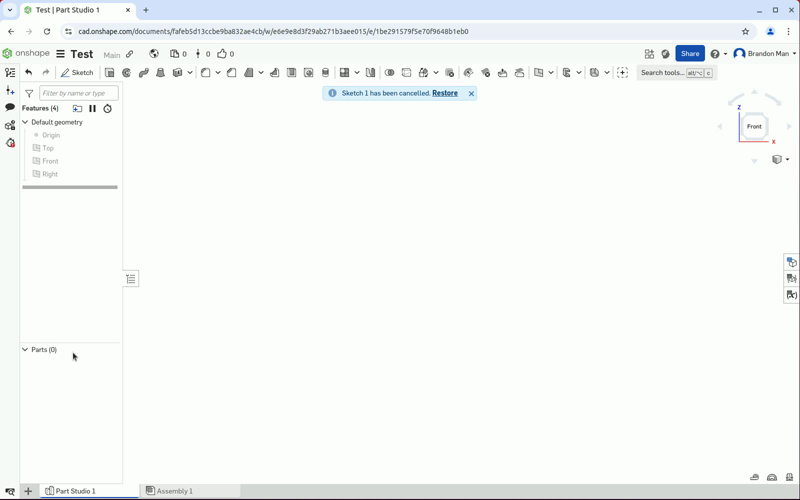
key_up(shift)
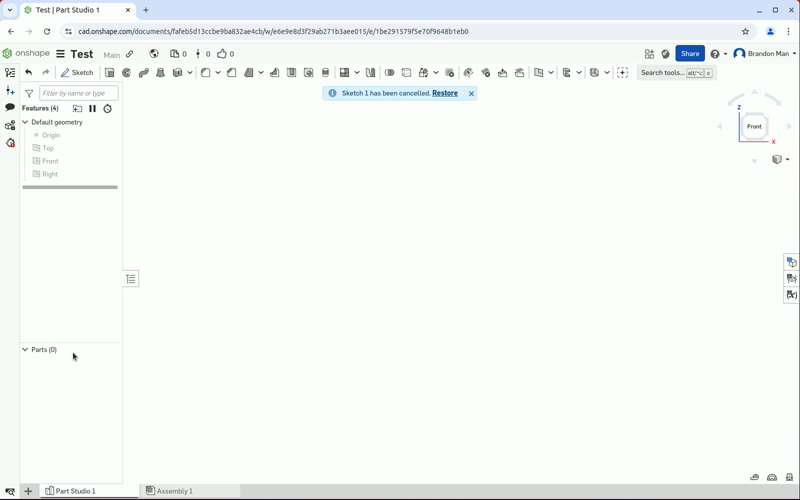
mouse_move(73, 352)
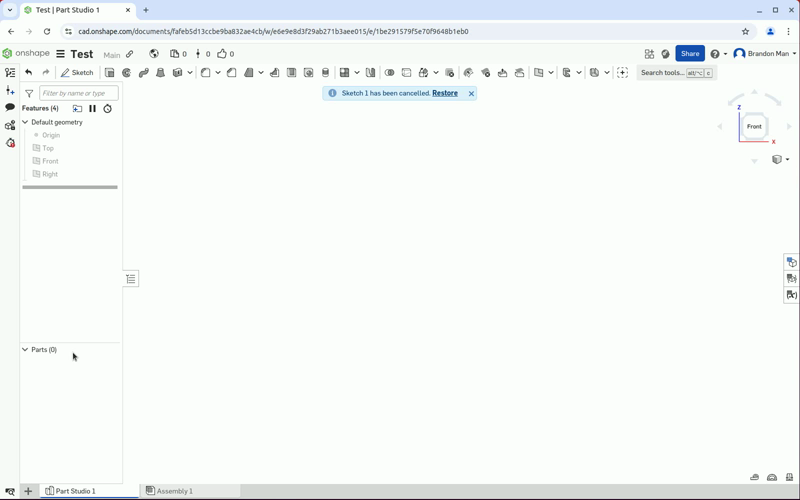
key(shift+y)
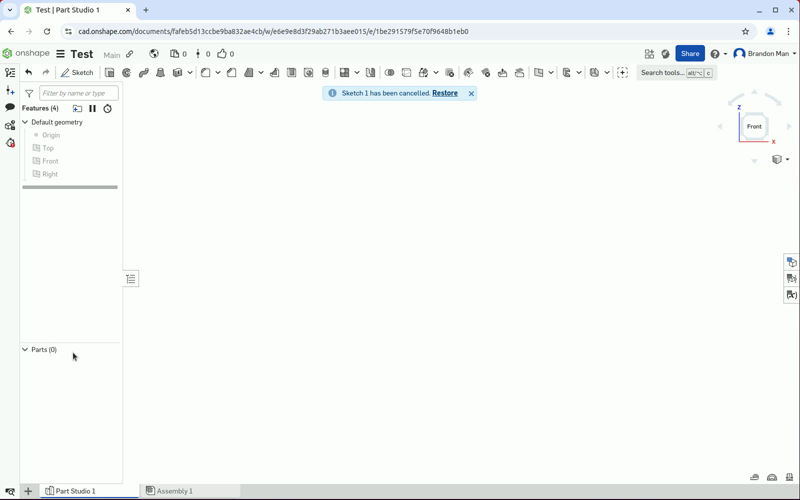
key(shift+s)
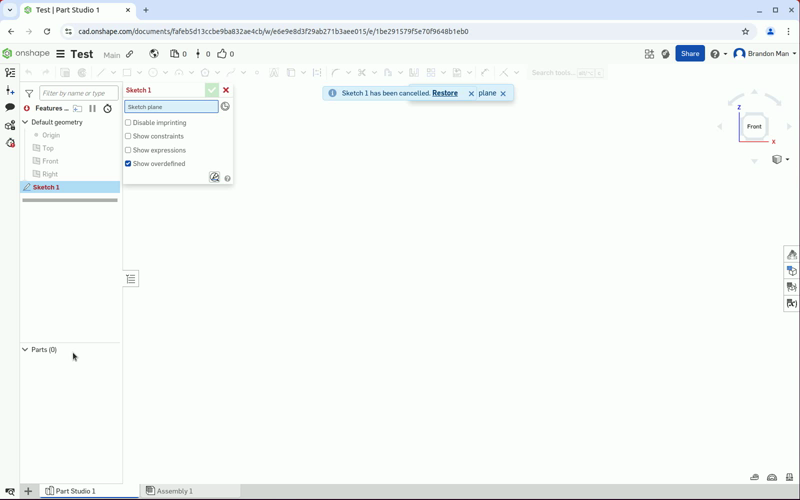
mouse_move(73, 163)
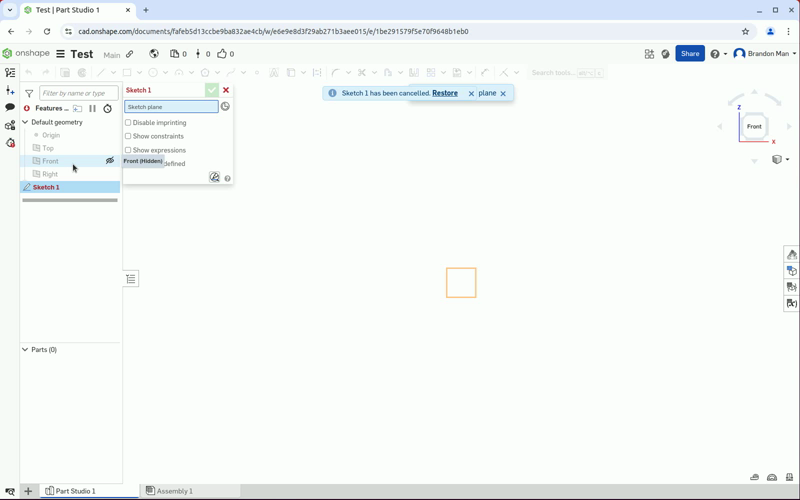
click(73, 163)
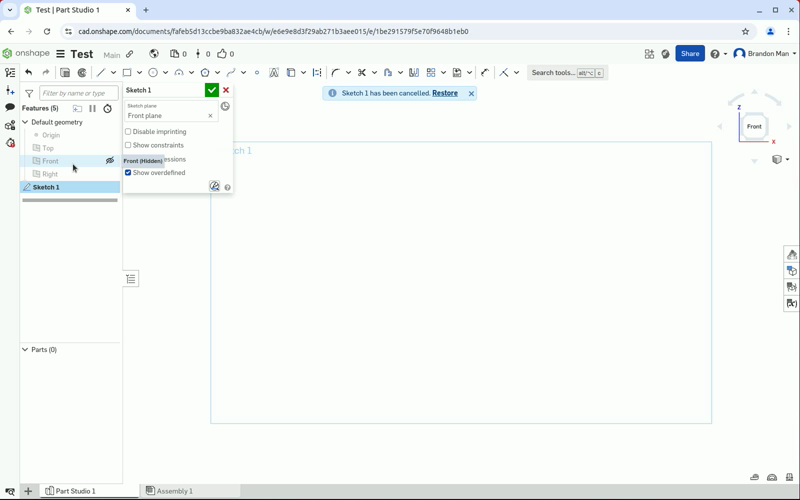
mouse_move(73, 352)
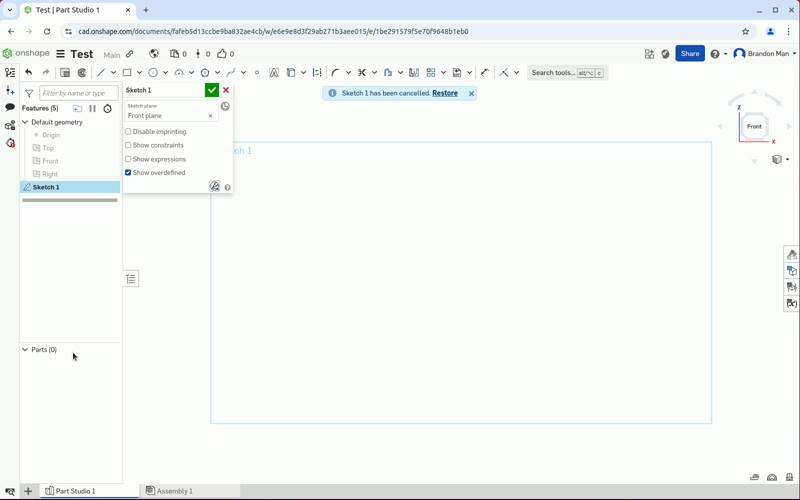
key(y)
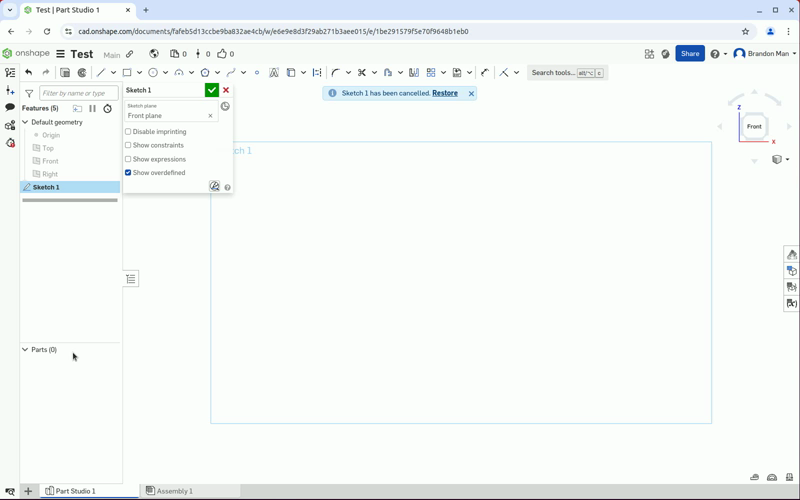
key(l)
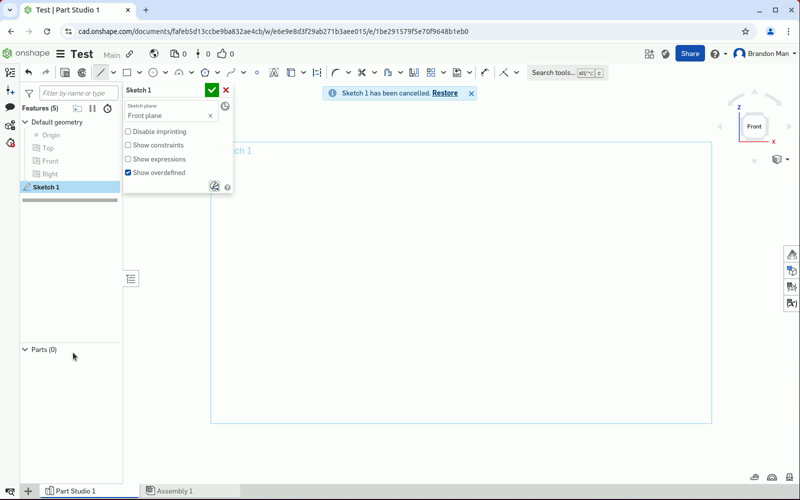
key_down(shift)
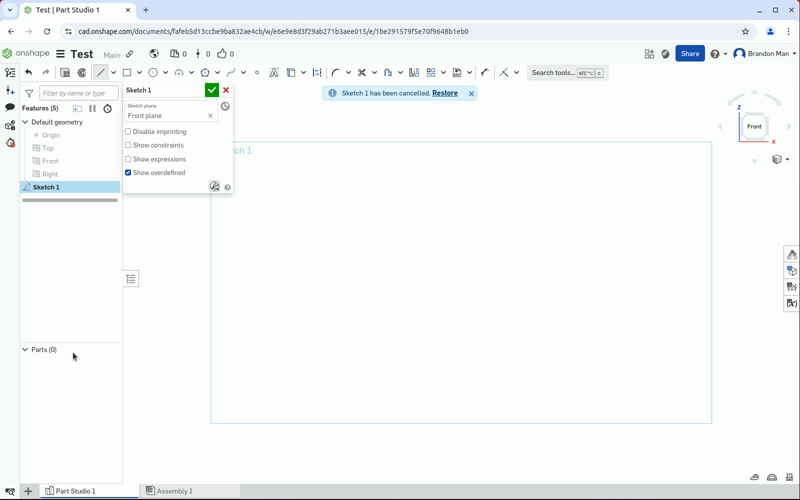
mouse_move(390, 325)
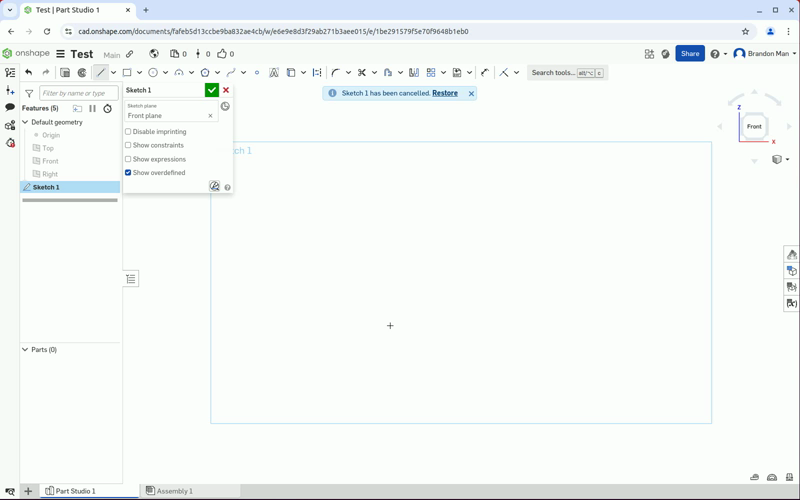
click(390, 325)
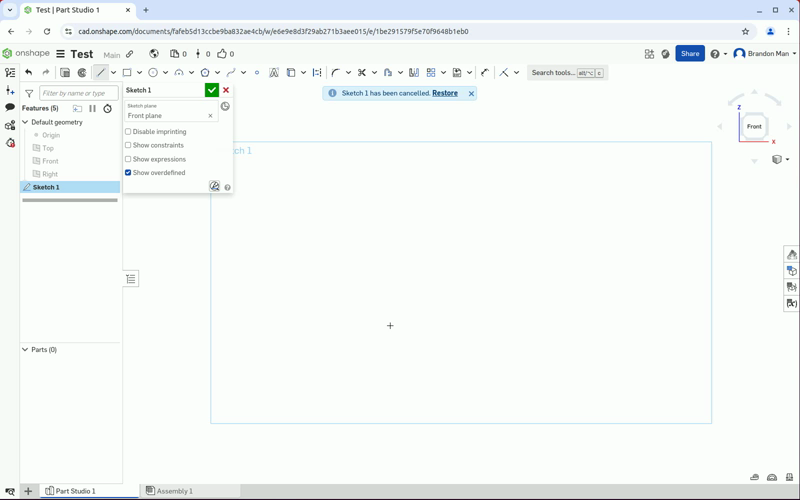
key_up(shift)
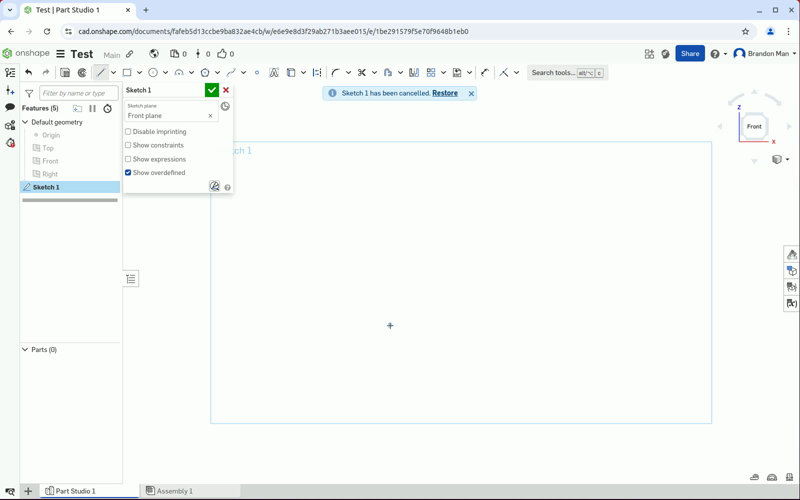
key_down(shift)
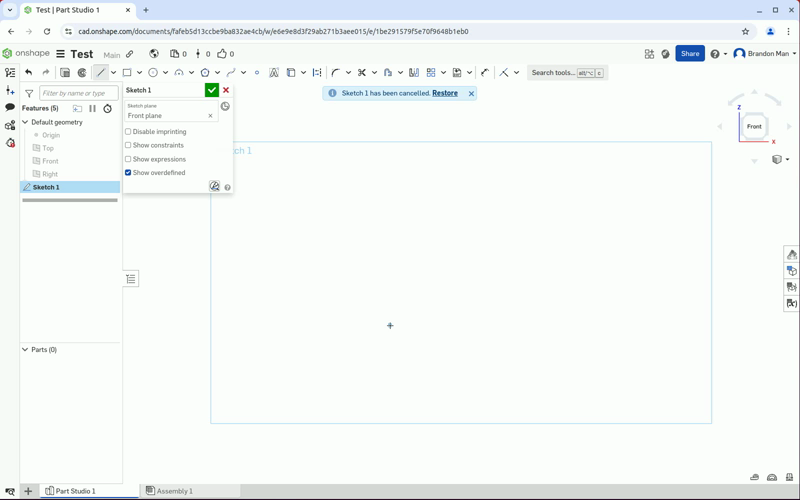
mouse_move(530, 325)
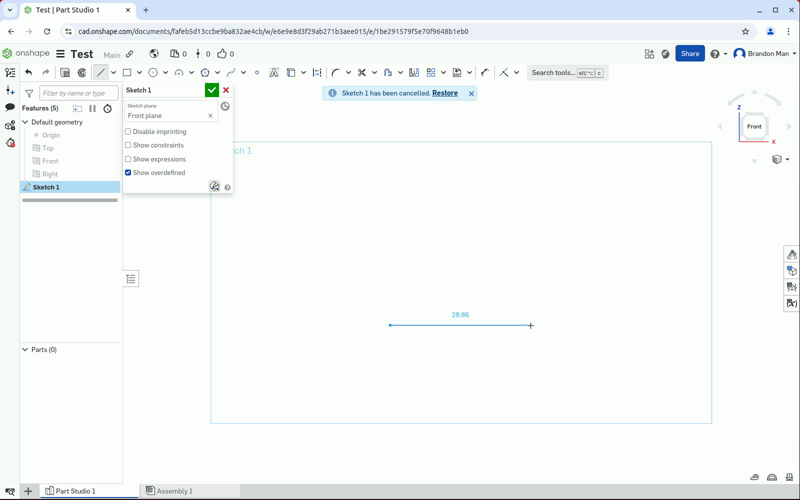
click(530, 325)
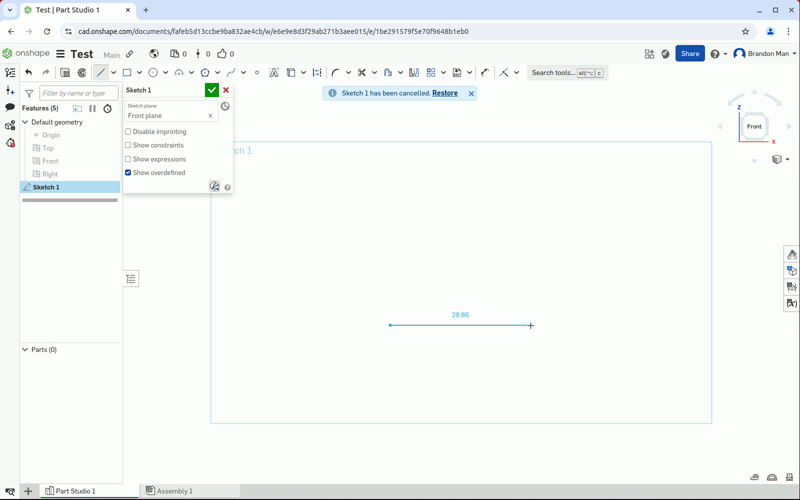
key_up(shift)
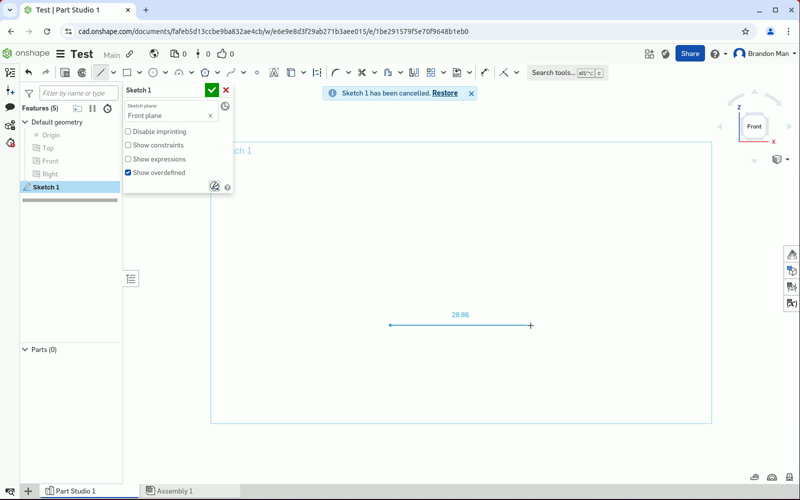
key_down(shift)
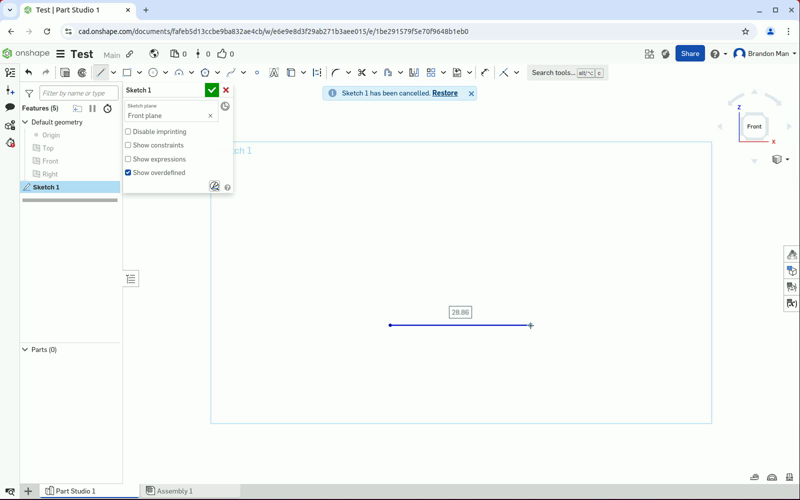
mouse_move(560, 325)
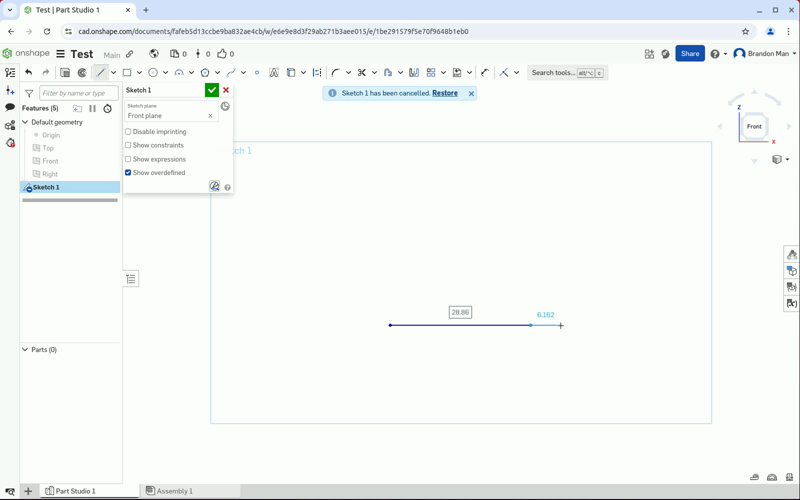
mouse_move(530, 282)
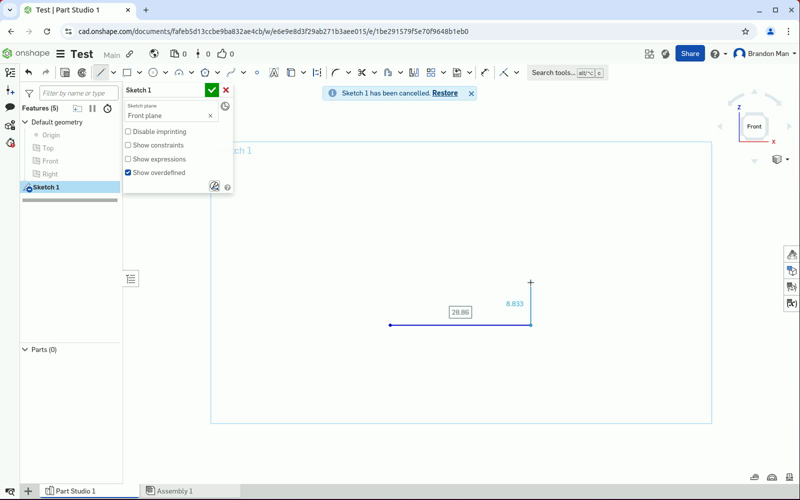
click(530, 282)
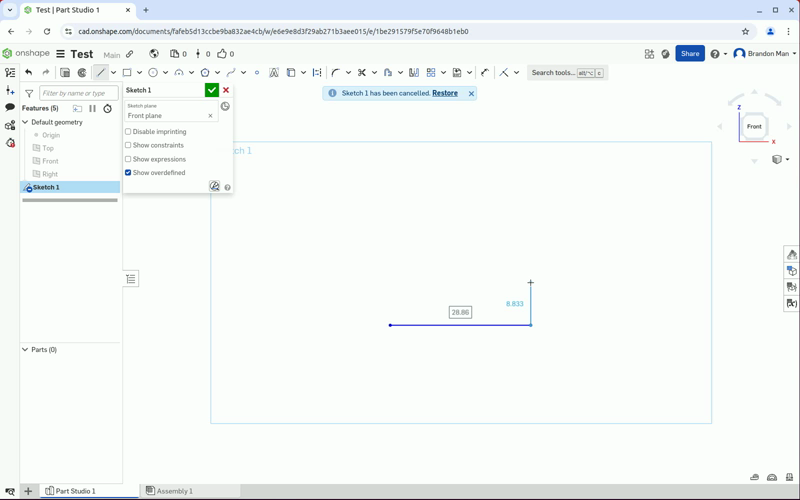
key_up(shift)
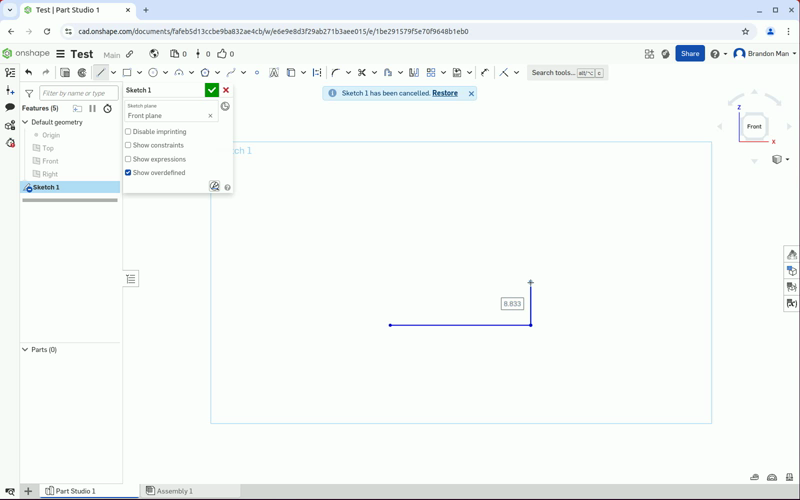
key(esc)
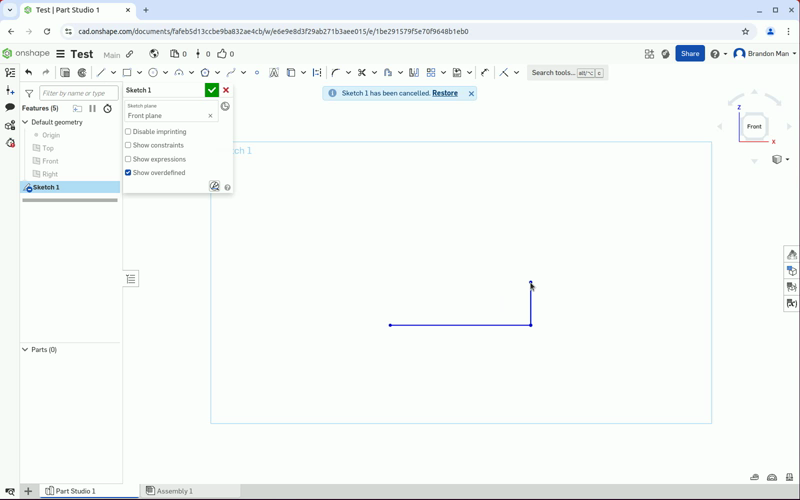
key(a)
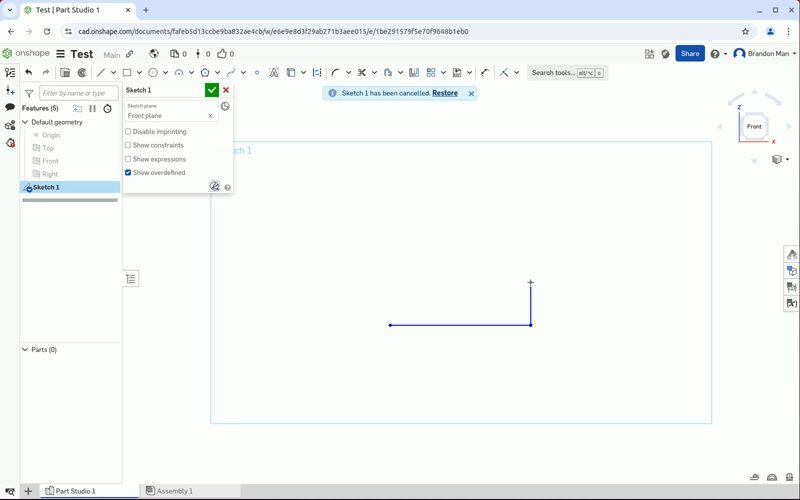
mouse_move(530, 282)
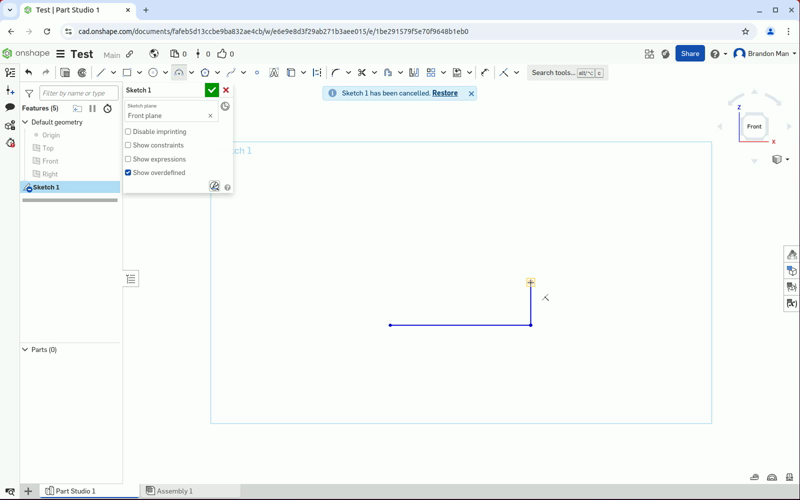
click(530, 282)
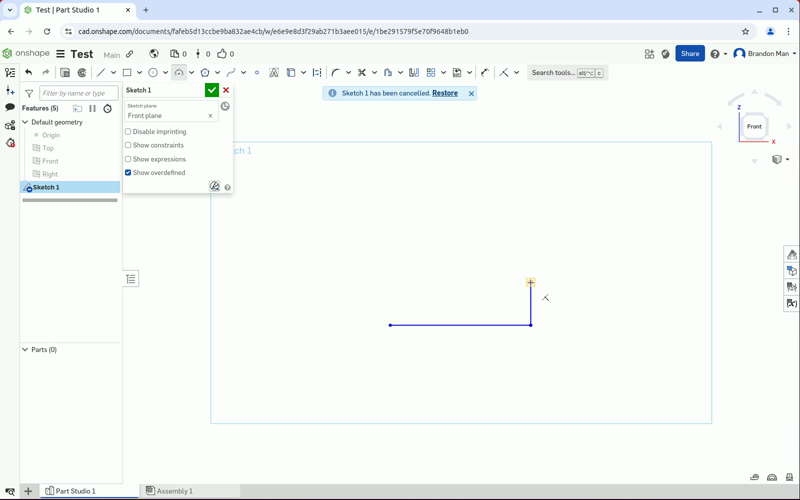
key_down(shift)
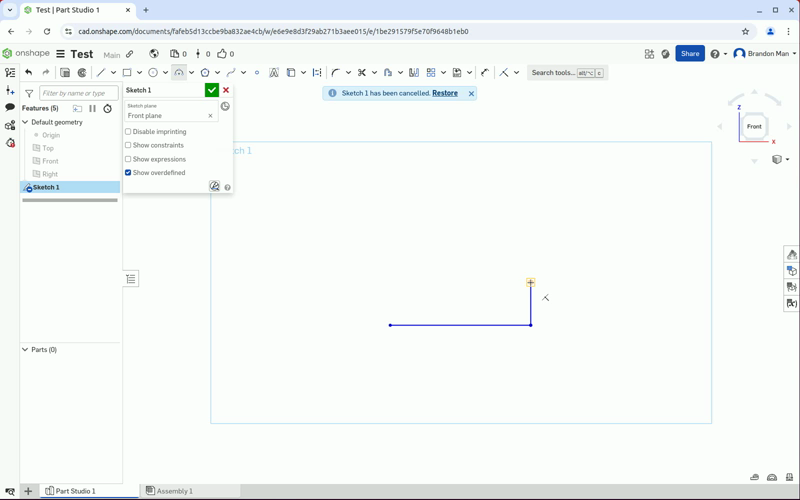
mouse_move(487, 239)
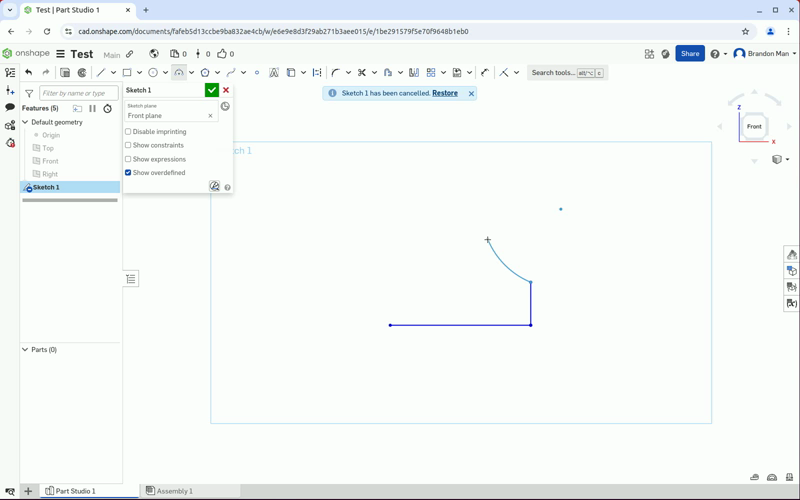
click(487, 239)
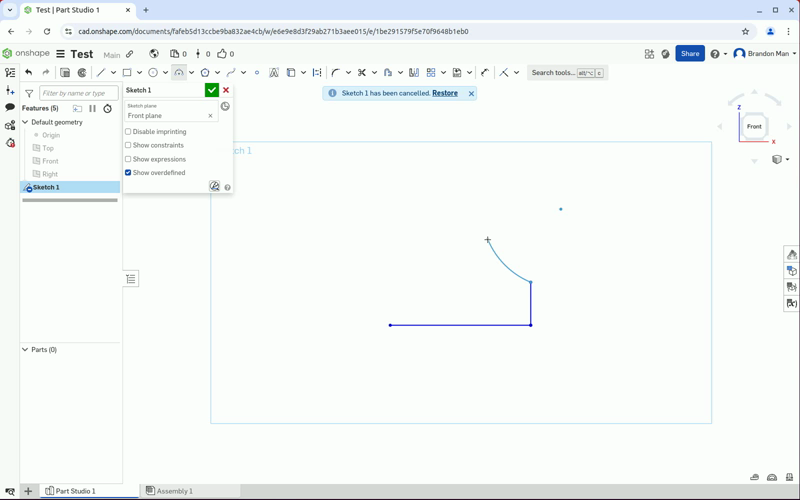
mouse_move(500, 269)
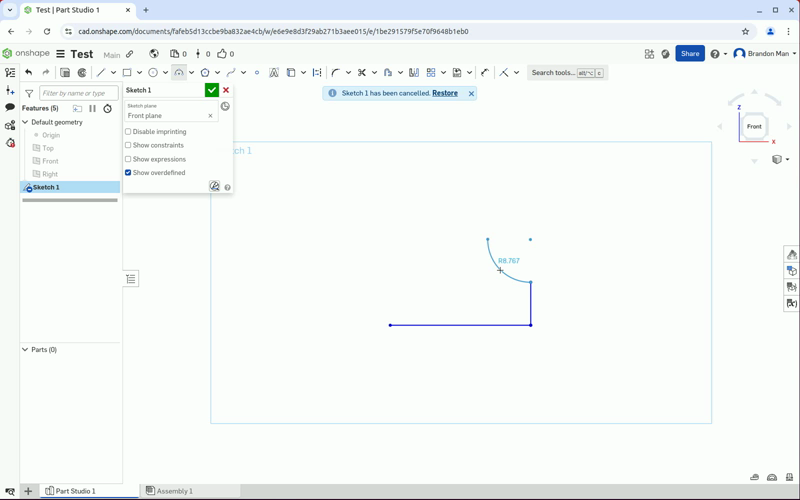
click(500, 269)
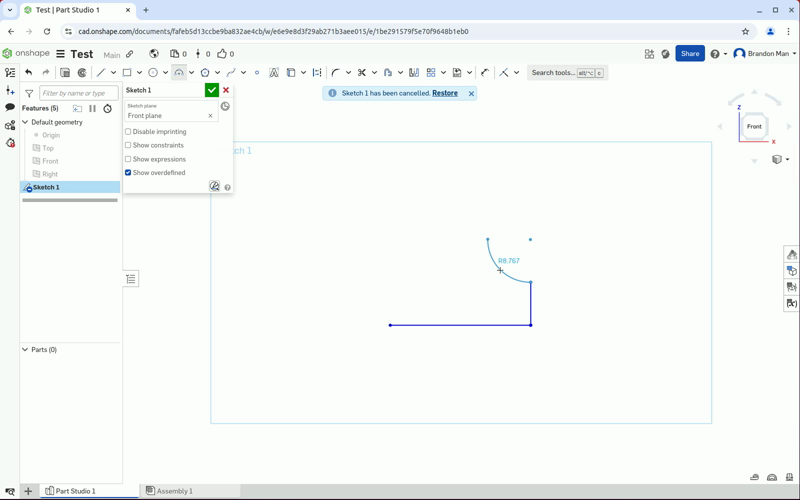
key_up(shift)
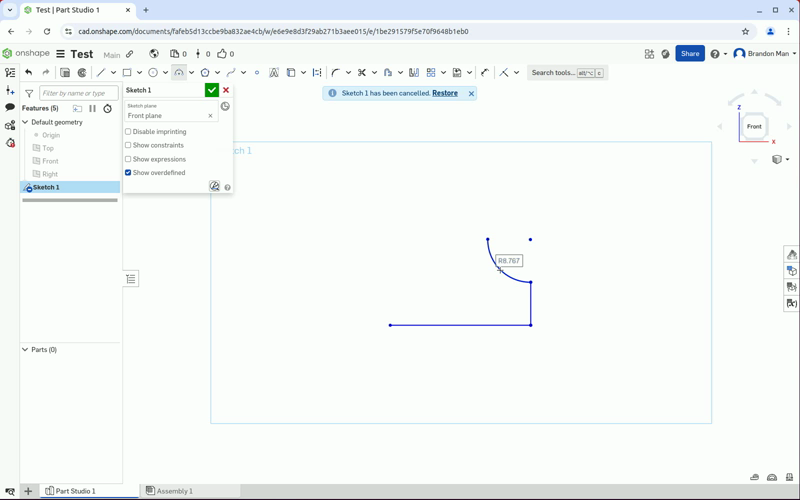
key(esc)
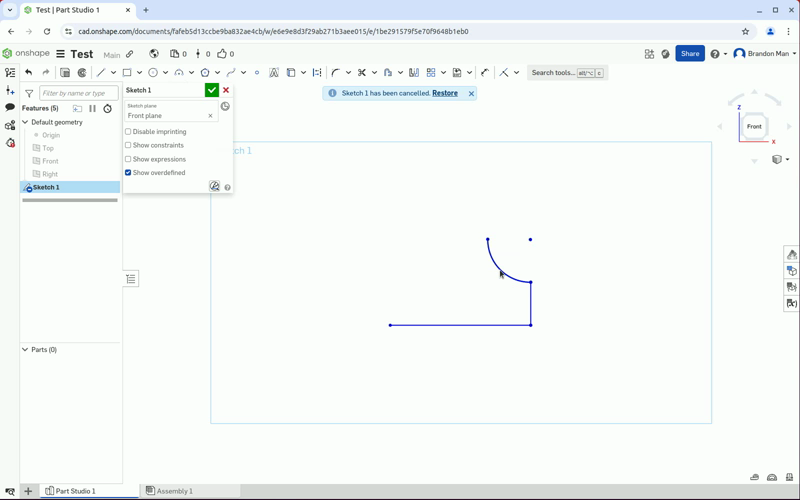
key(l)
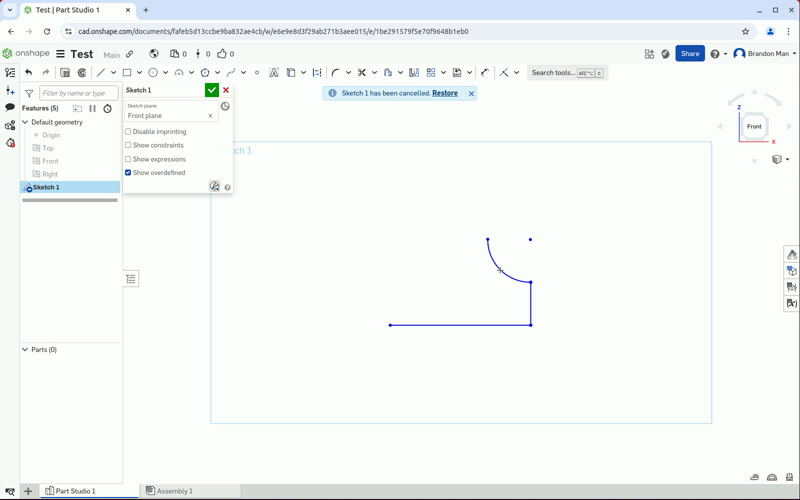
mouse_move(487, 239)
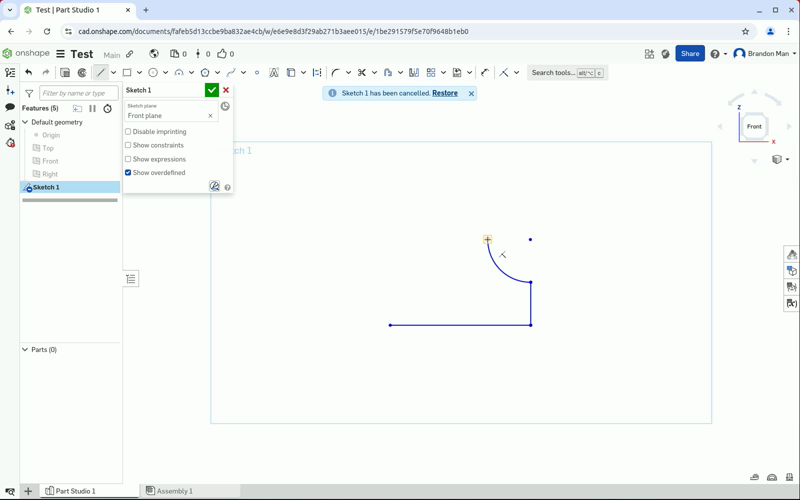
click(487, 239)
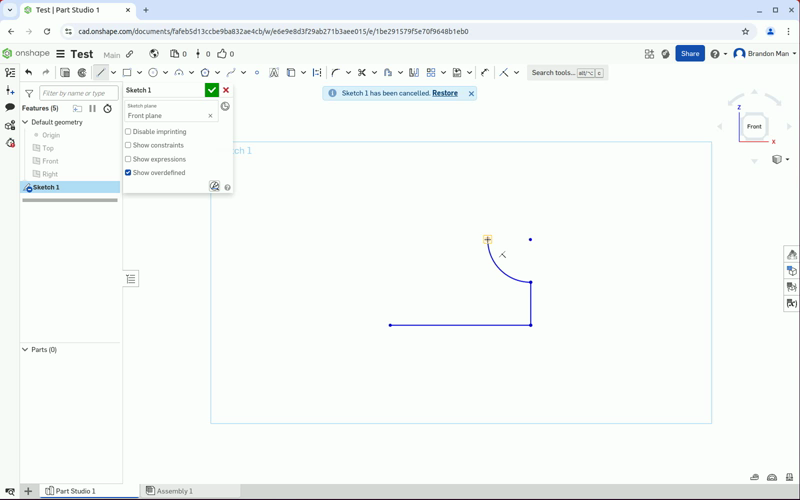
key_down(shift)
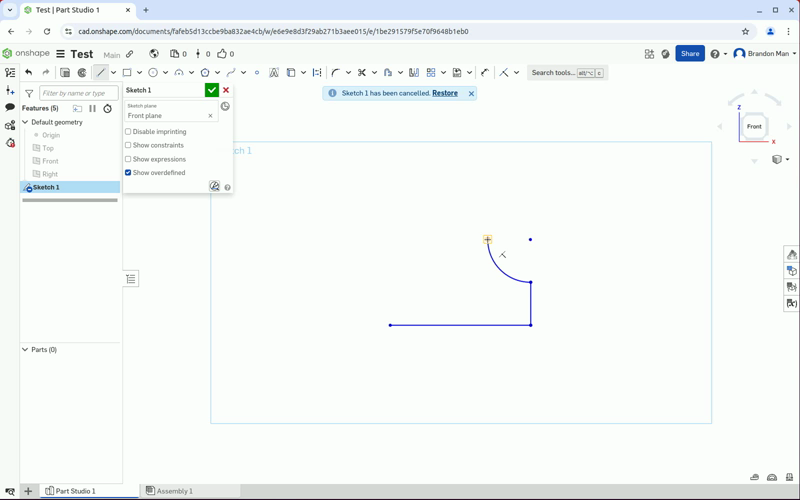
mouse_move(390, 239)
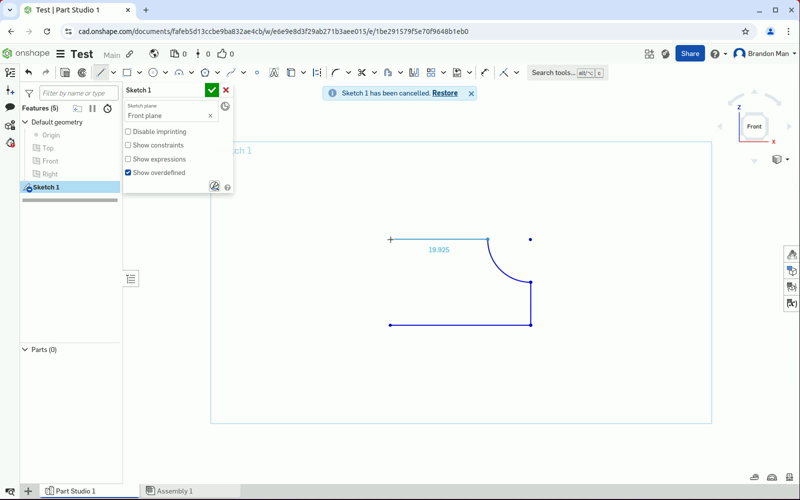
click(390, 239)
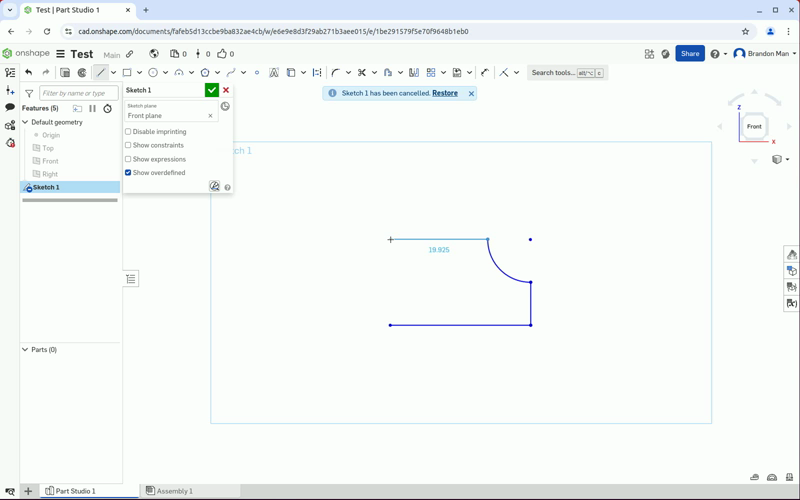
key_up(shift)
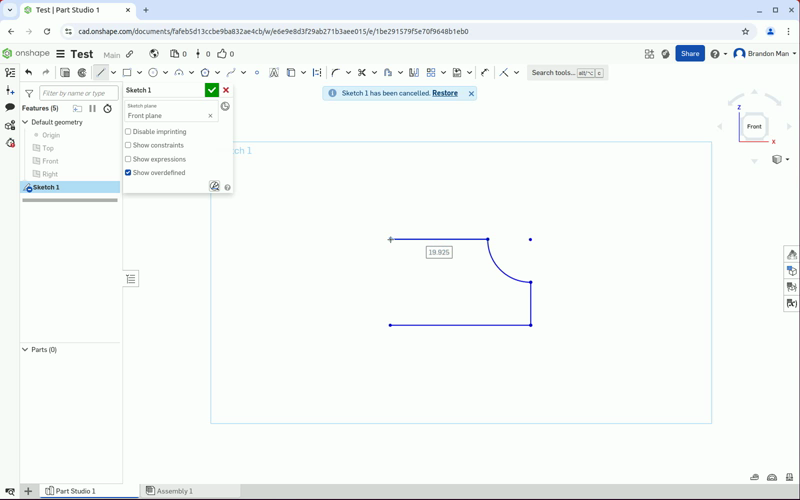
key(esc)
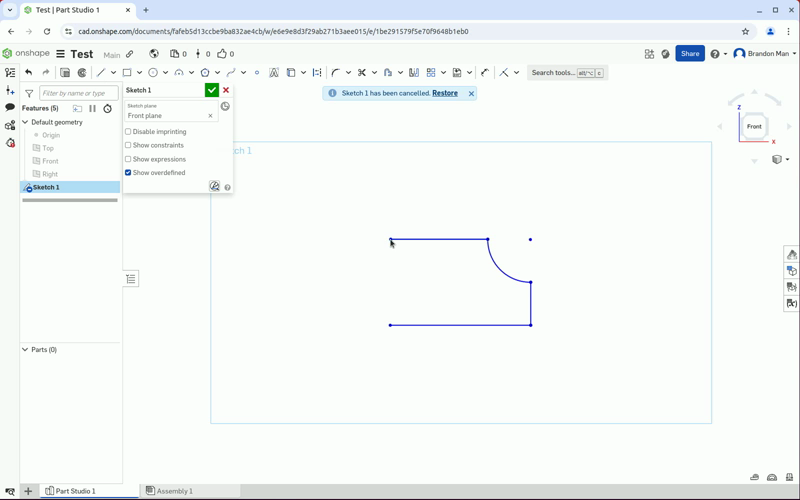
key(a)
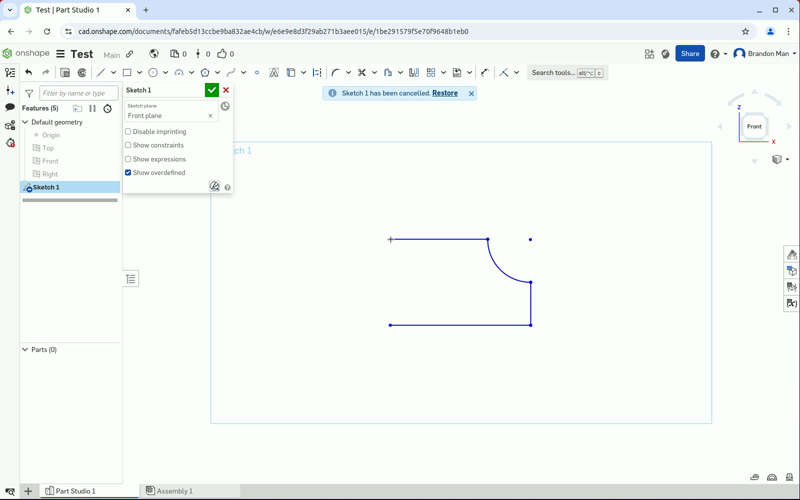
mouse_move(390, 239)
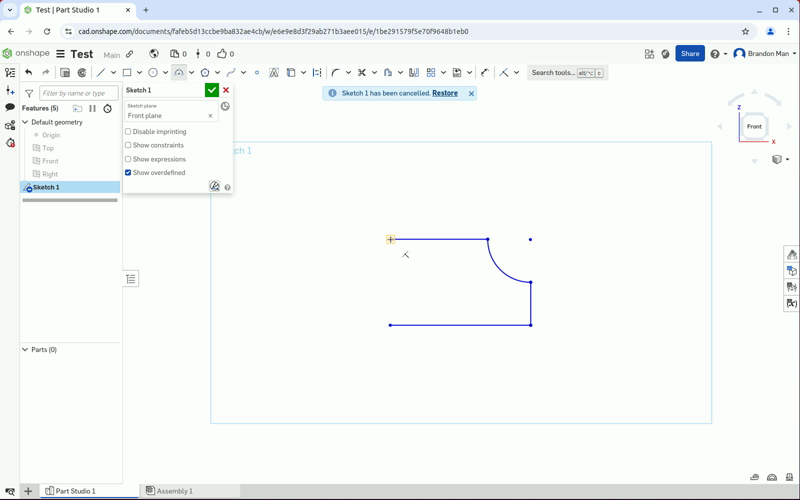
click(390, 239)
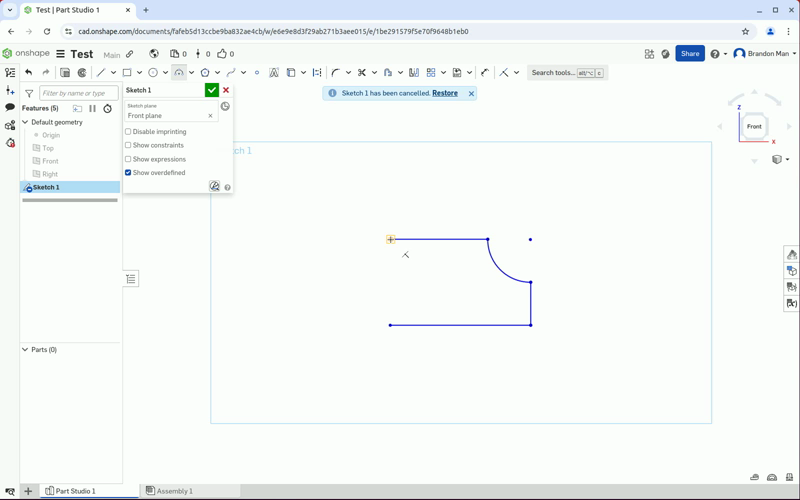
mouse_move(390, 325)
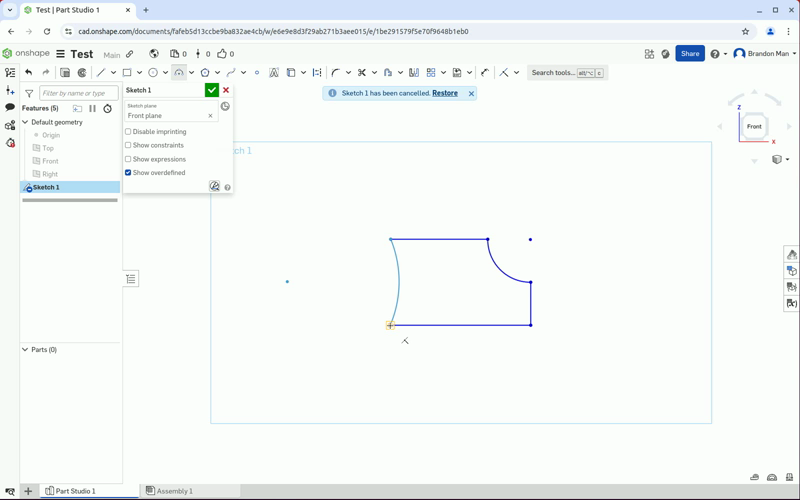
click(390, 325)
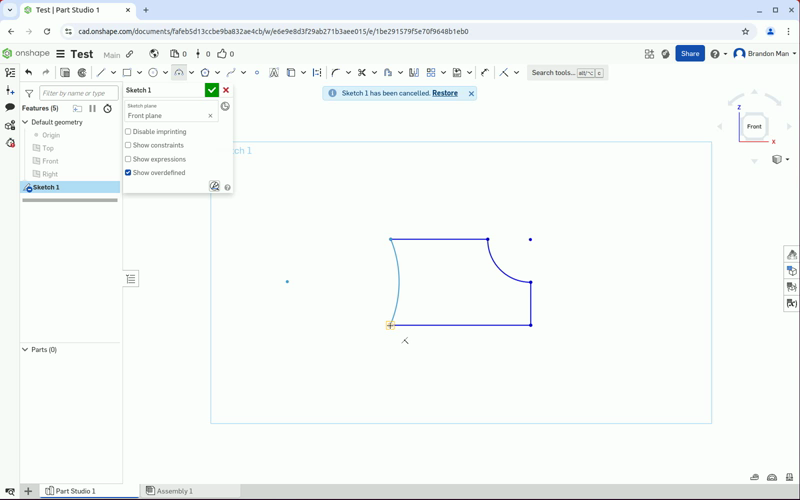
key_down(shift)
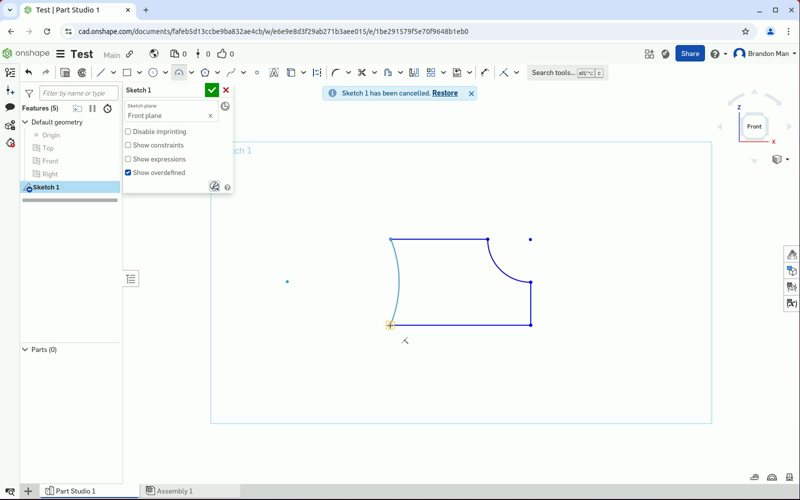
mouse_move(433, 282)
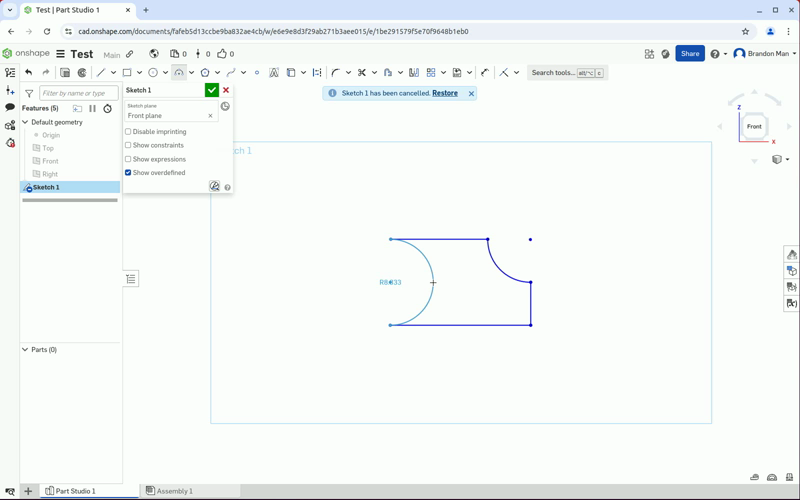
click(433, 282)
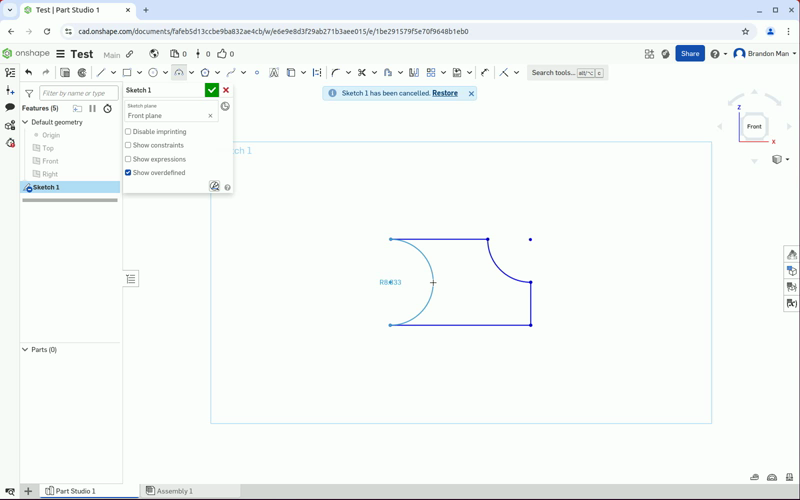
key_up(shift)
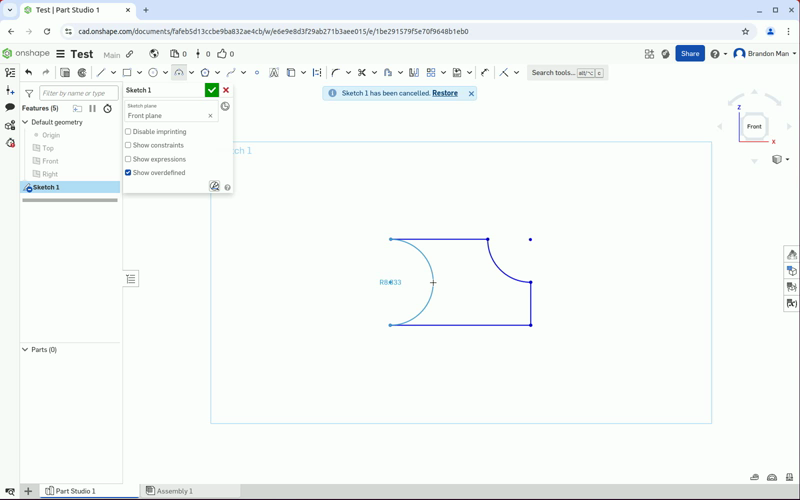
key(esc)
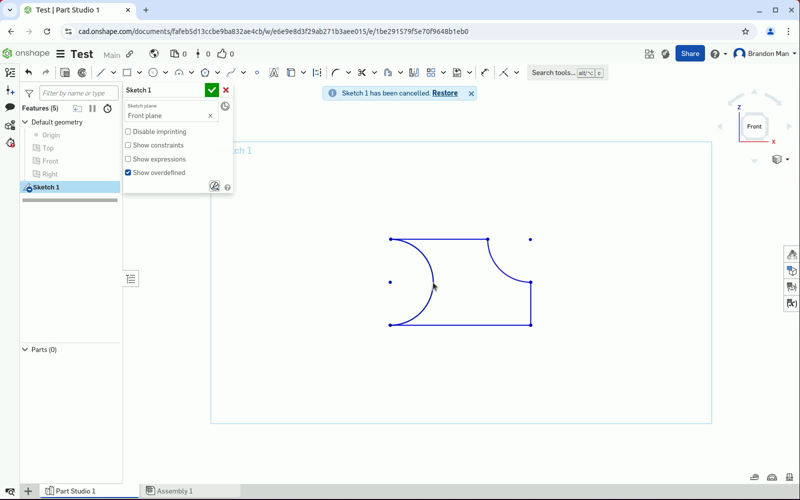
mouse_move(449, 303)
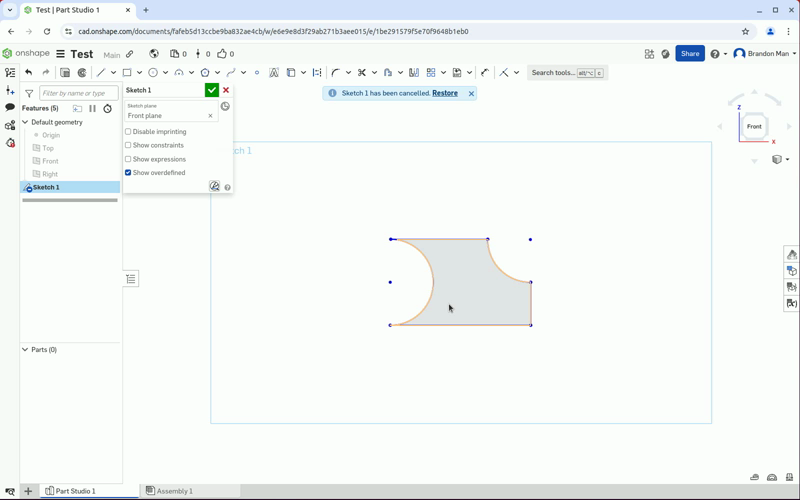
click(449, 303)
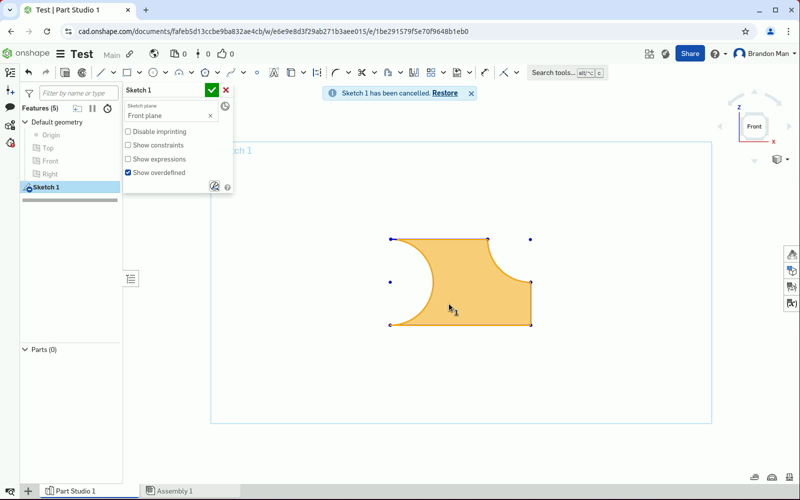
mouse_move(73, 352)
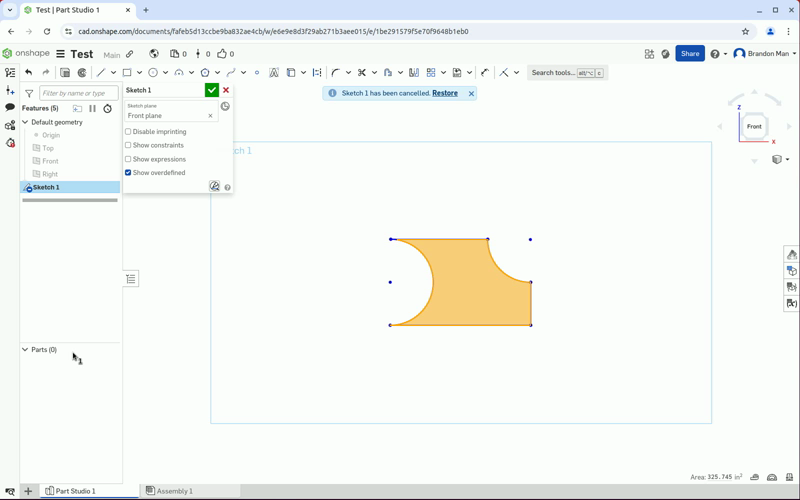
key(shift+y)
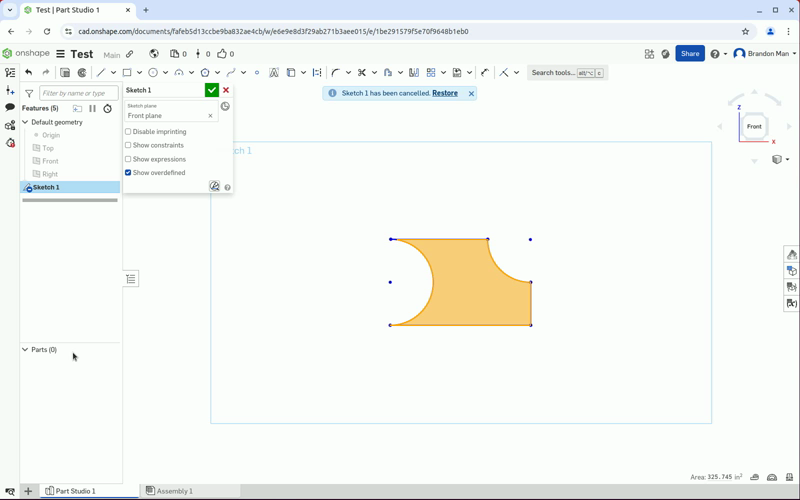
key(shift+e)
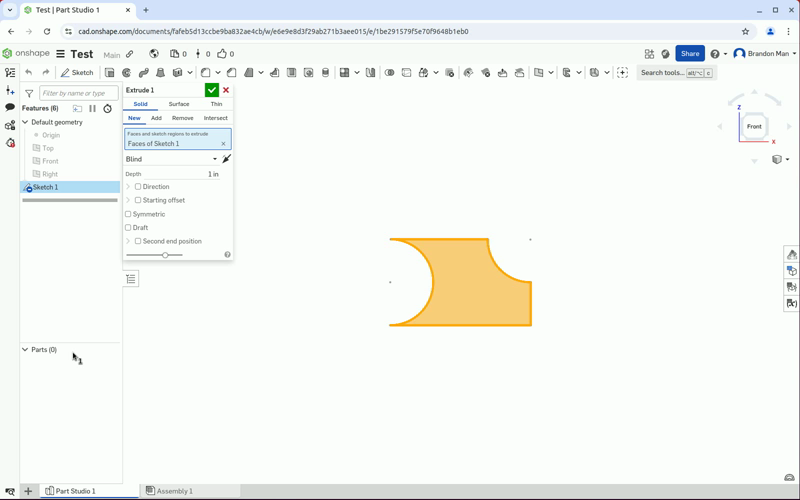
mouse_move(143, 106)
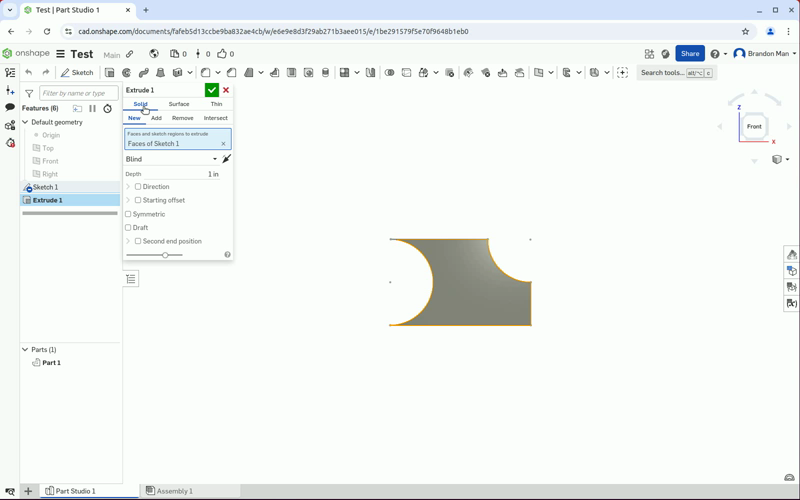
click(143, 106)
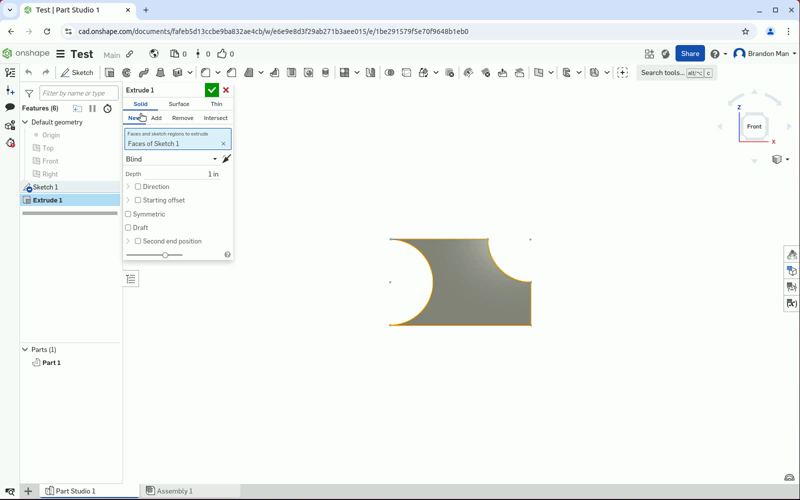
mouse_move(137, 120)
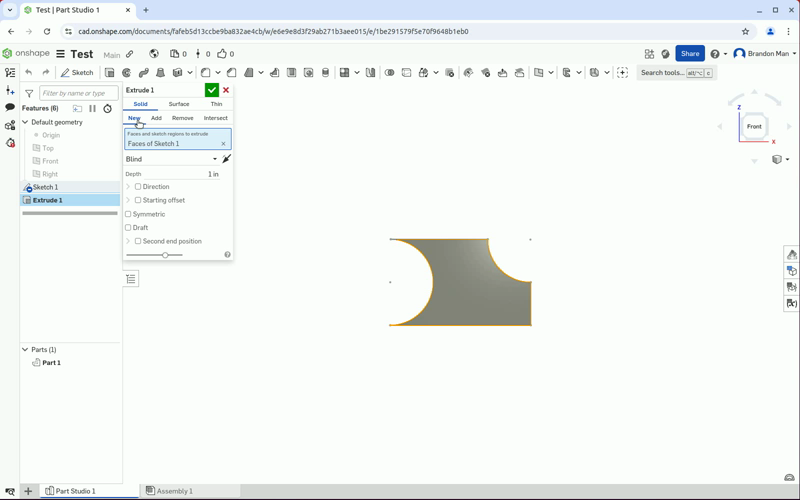
click(137, 120)
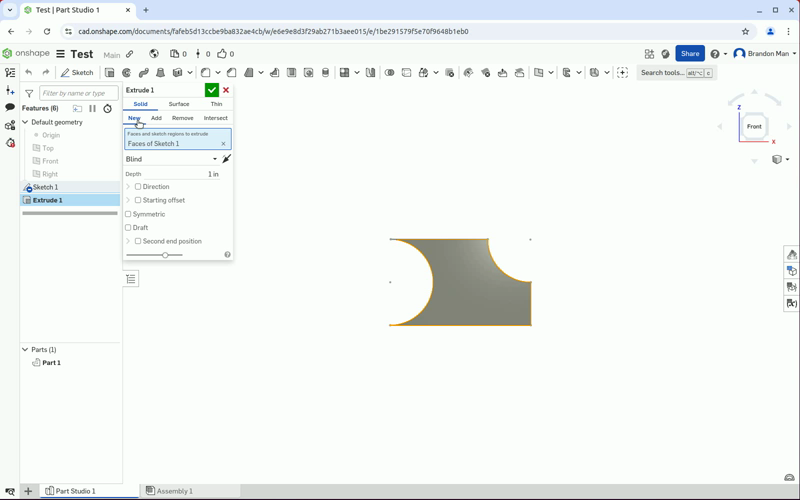
key(tab, 4)
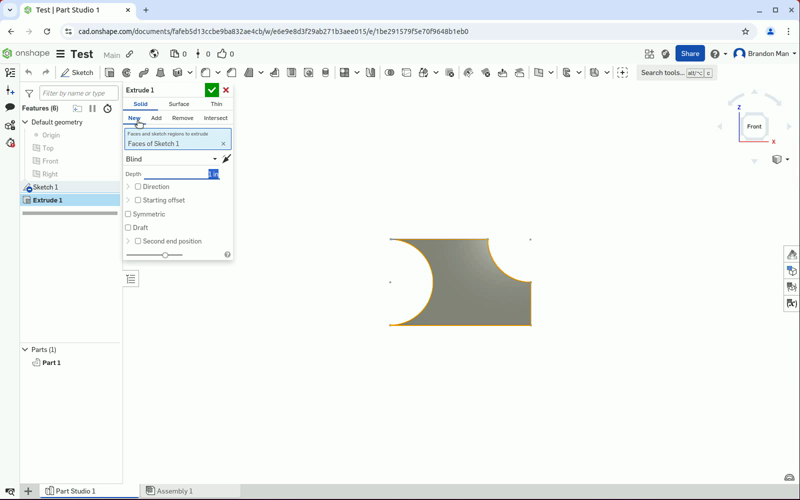
text(6.981)
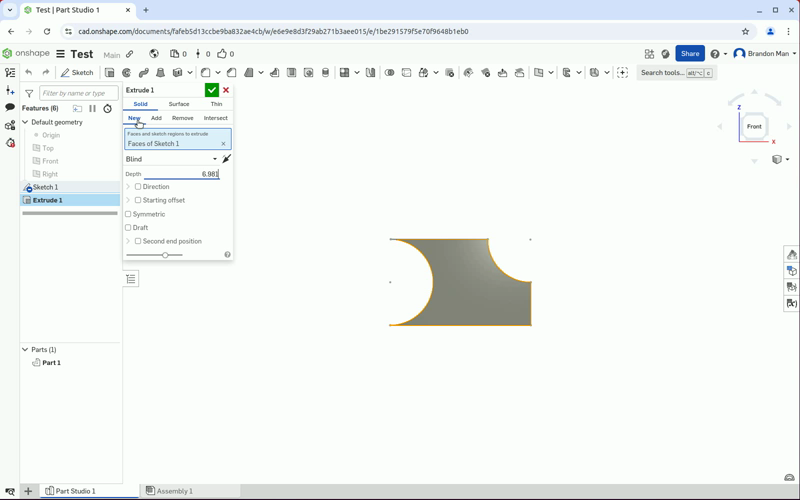
key(enter)
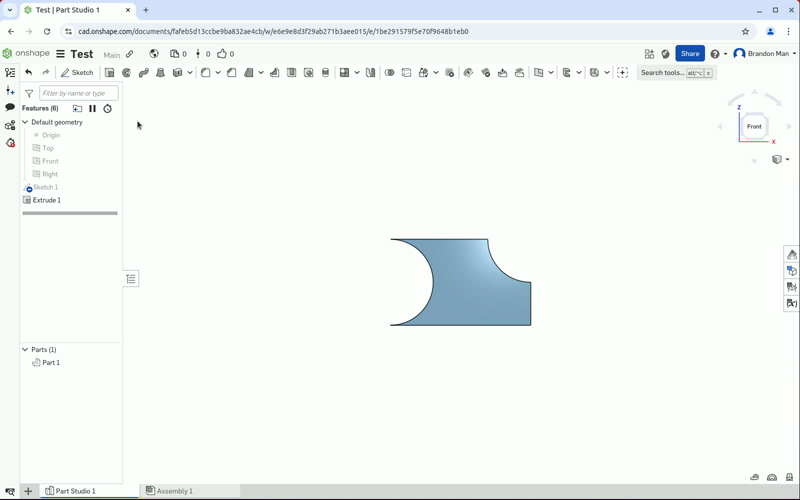
key(shift+h)
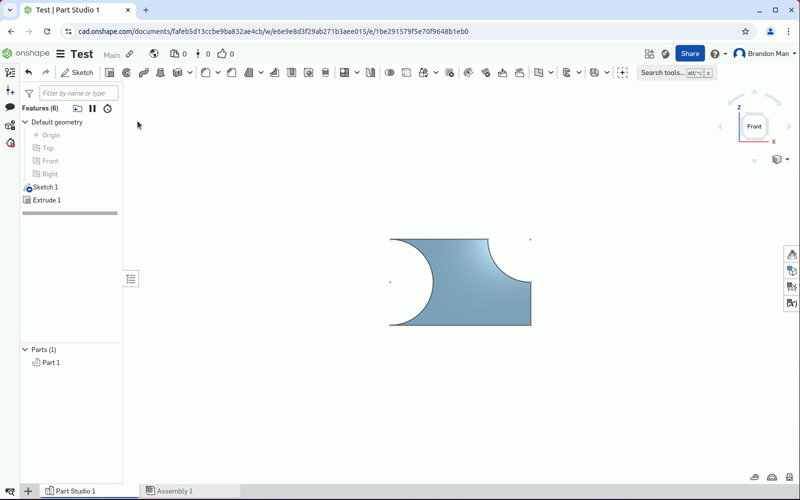
key(shift+h)
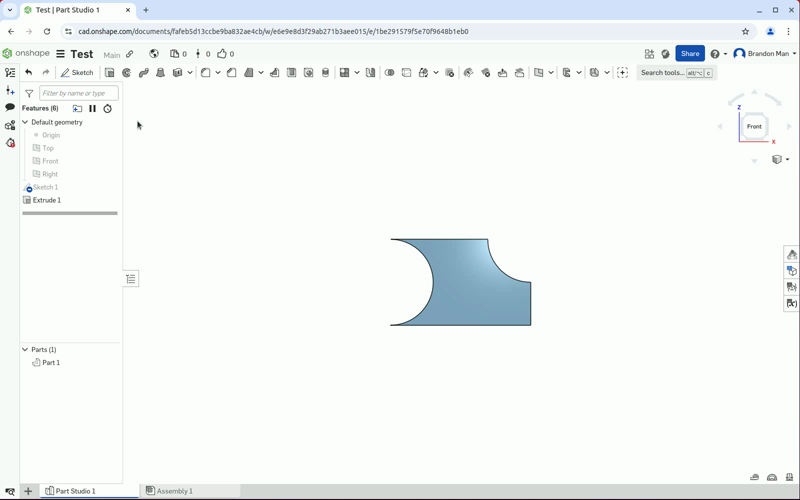
mouse_move(73, 189)
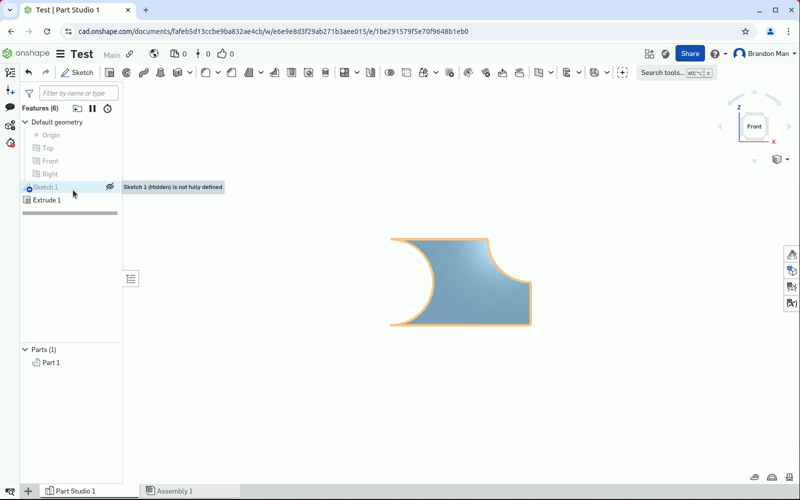
click(73, 189)
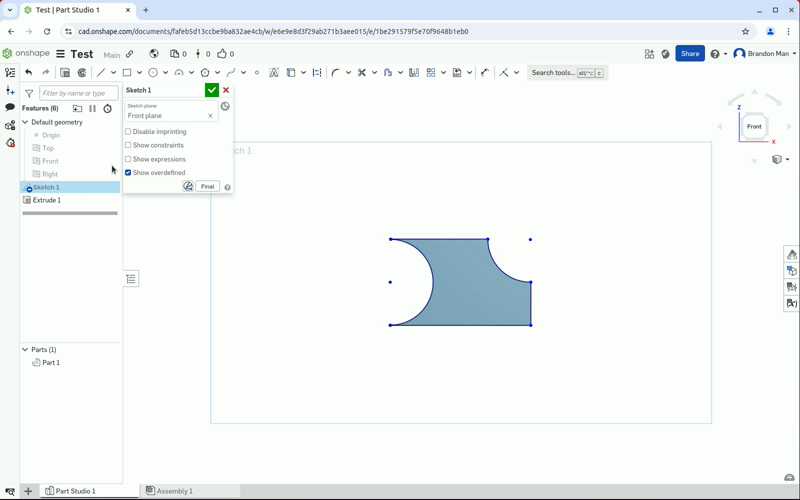
mouse_move(229, 92)
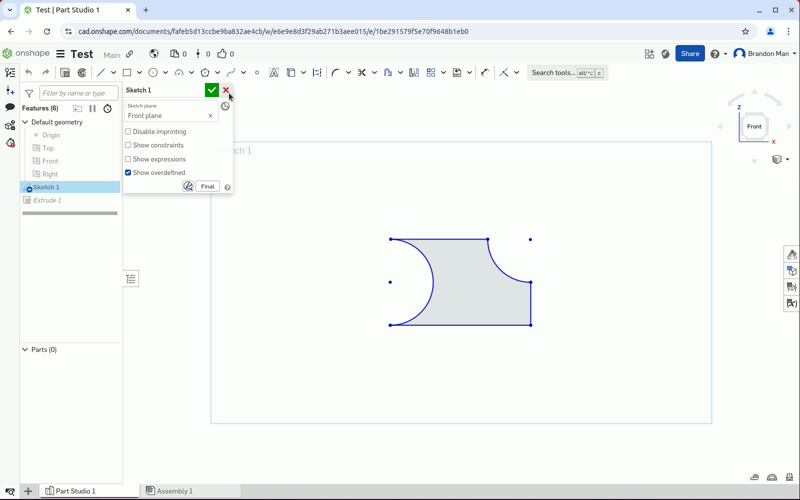
click(229, 92)
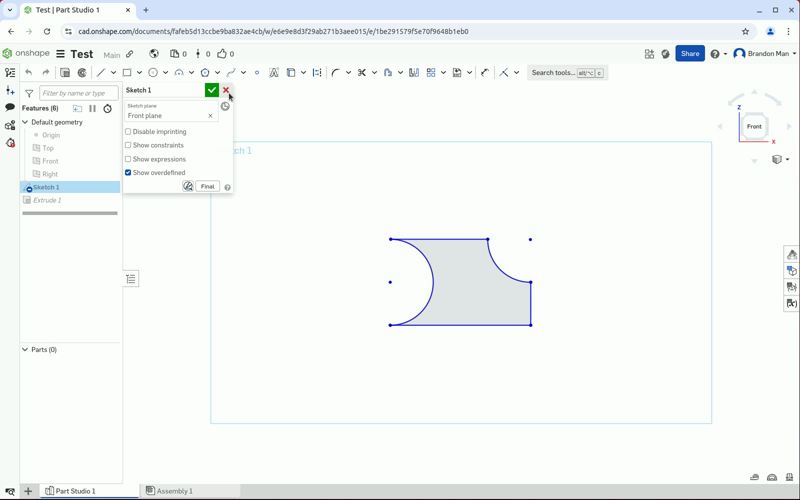
key(shift+s)
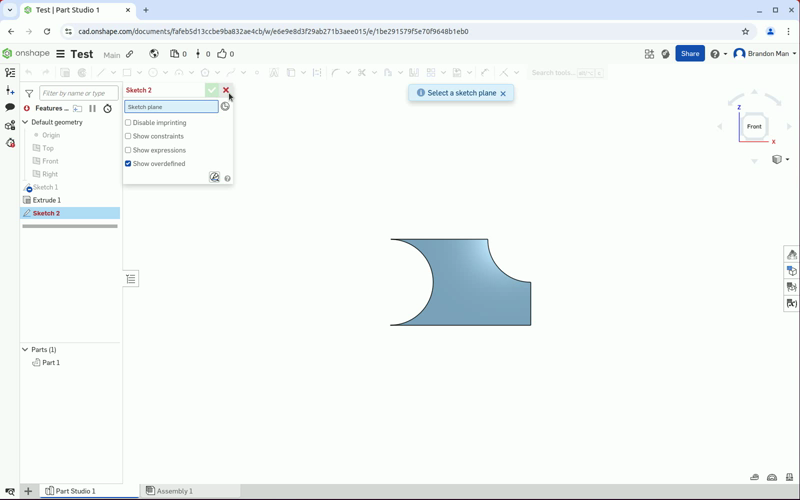
mouse_move(73, 163)
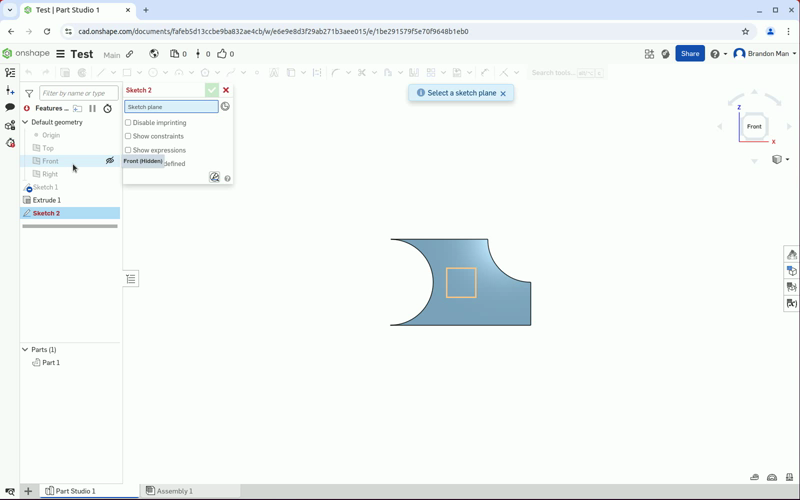
click(73, 163)
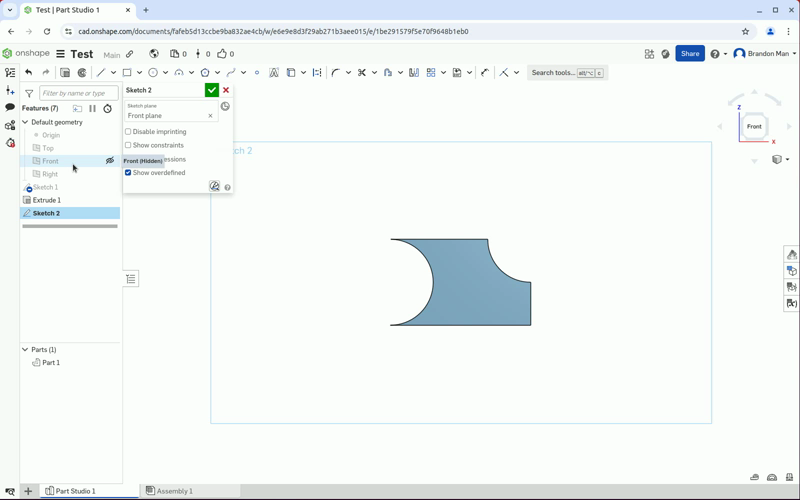
mouse_move(73, 352)
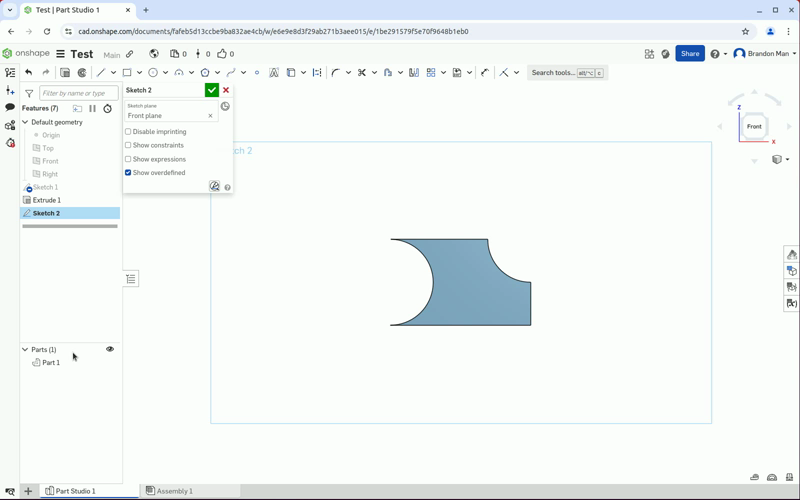
key(y)
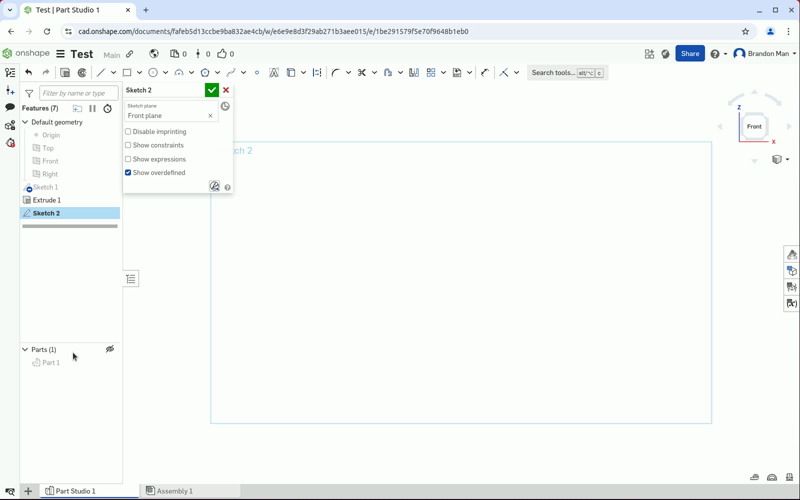
key(l)
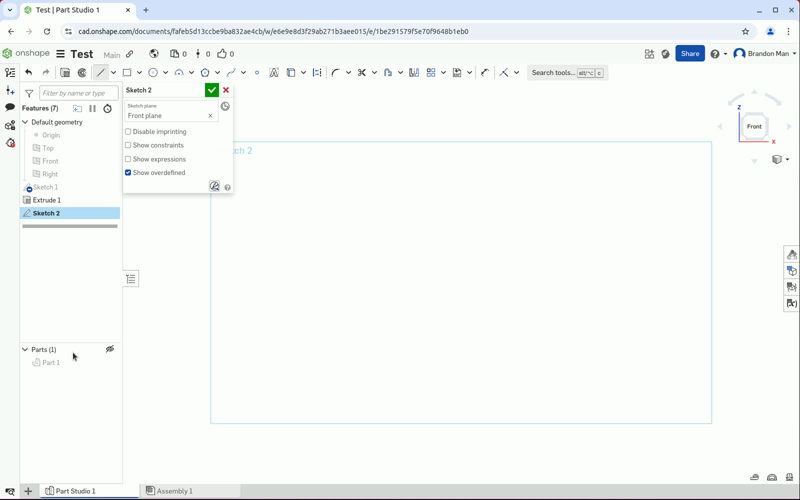
key_down(shift)
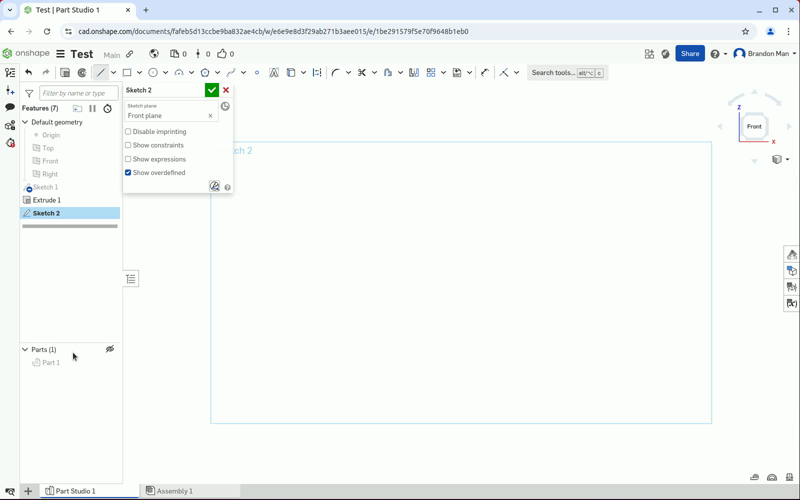
mouse_move(390, 325)
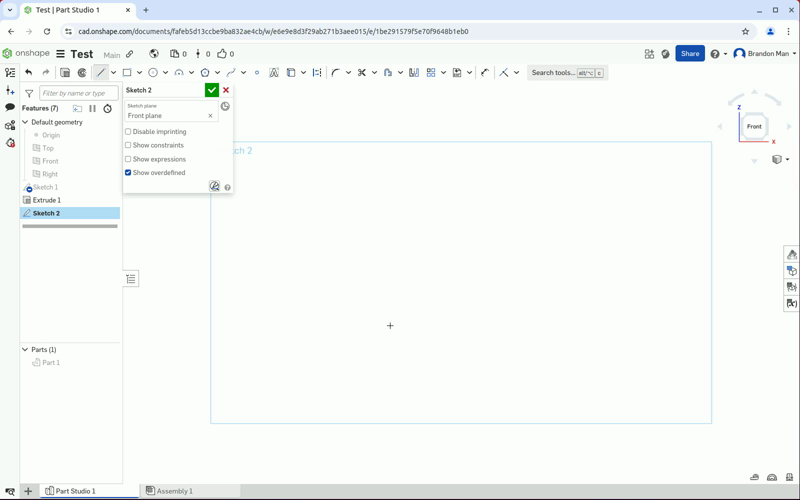
click(390, 325)
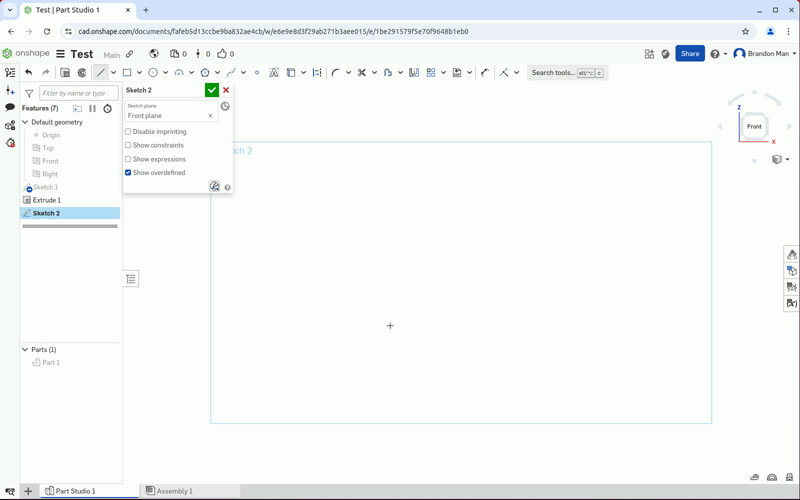
key_up(shift)
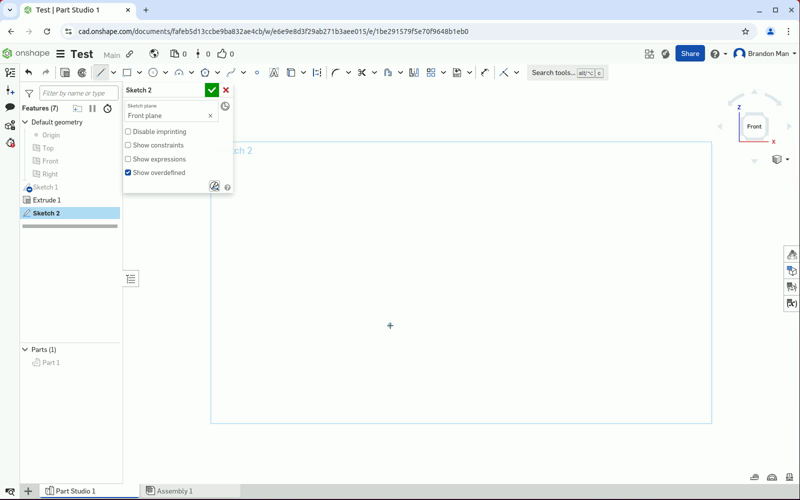
key_down(shift)
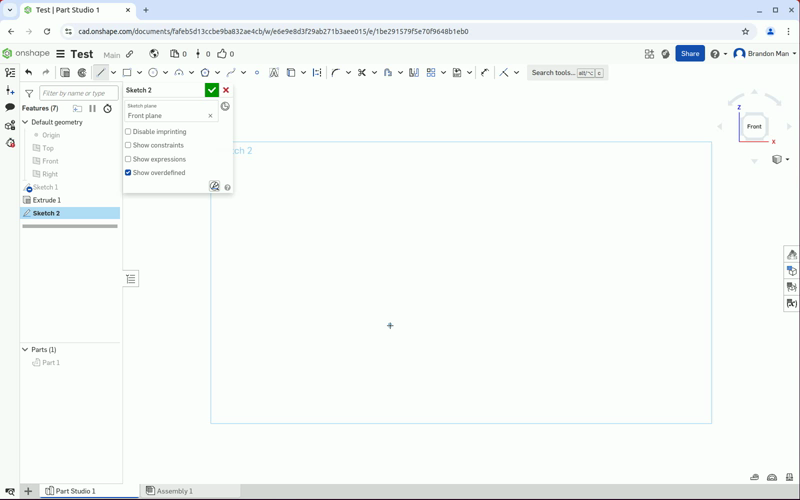
mouse_move(420, 325)
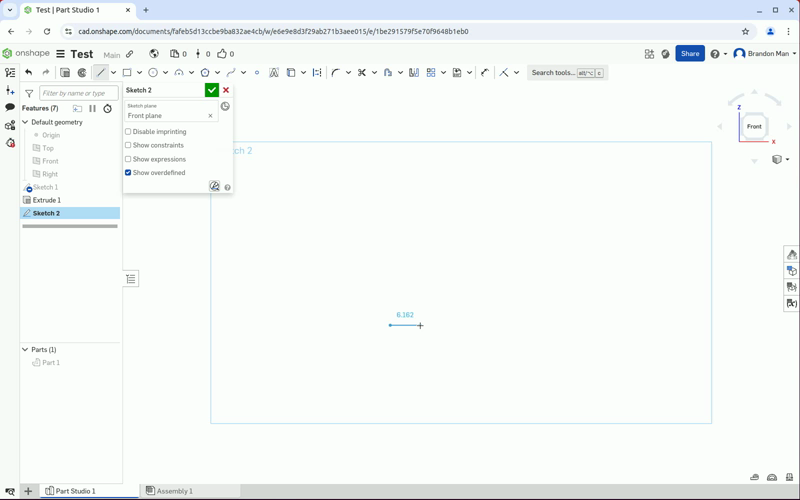
mouse_move(390, 300)
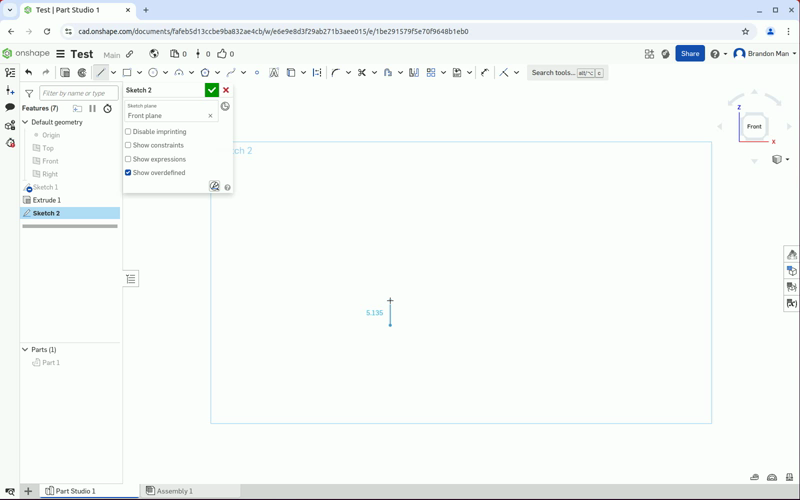
click(390, 300)
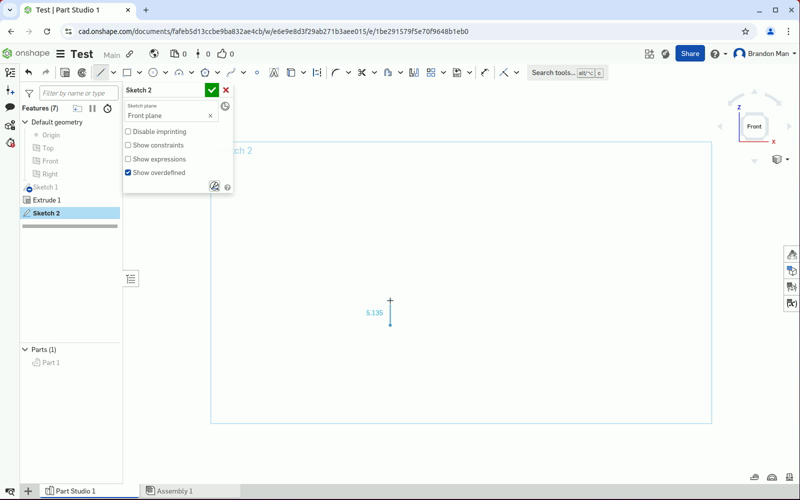
key_up(shift)
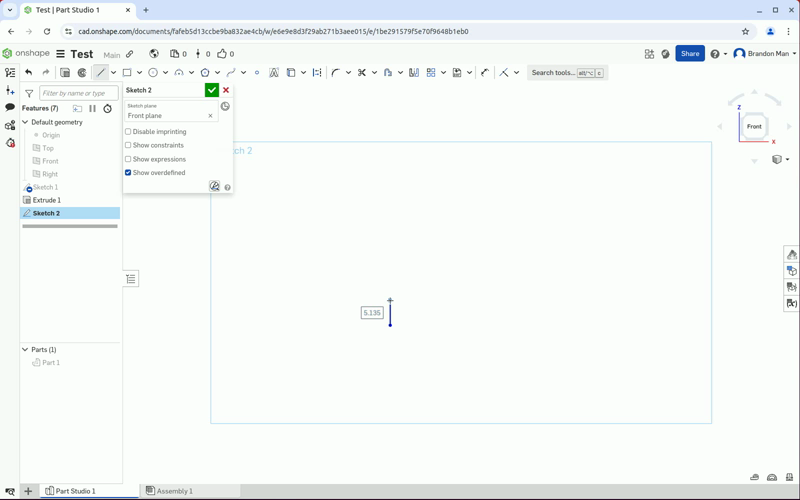
key(esc)
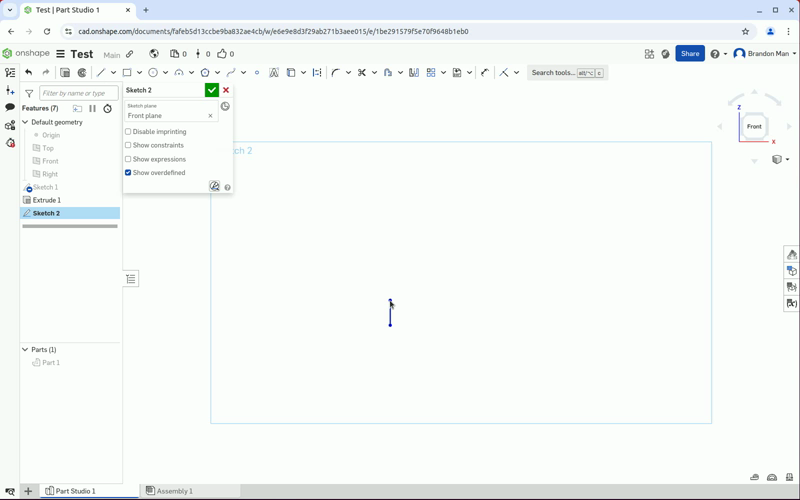
key(a)
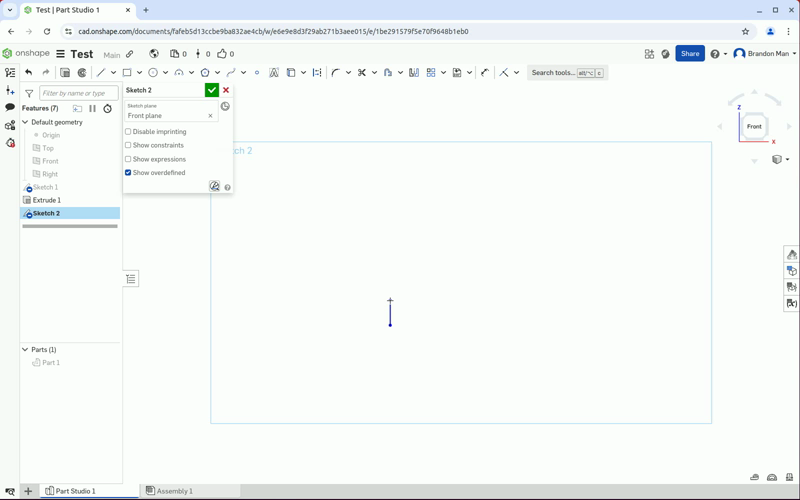
mouse_move(390, 300)
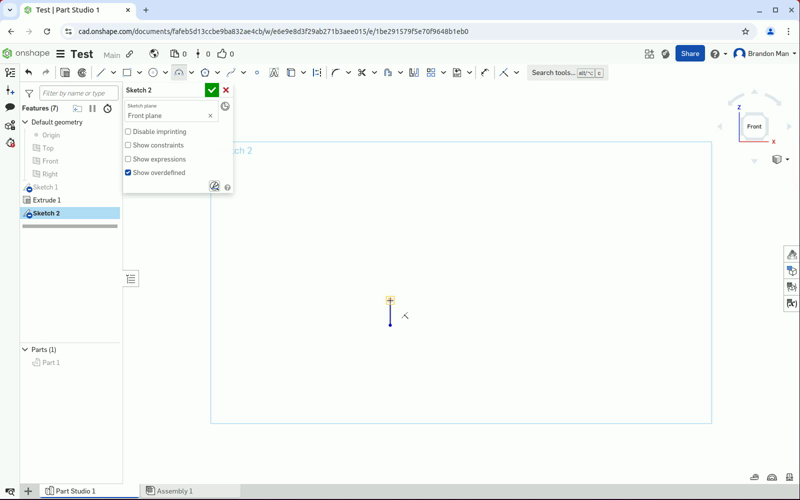
click(390, 300)
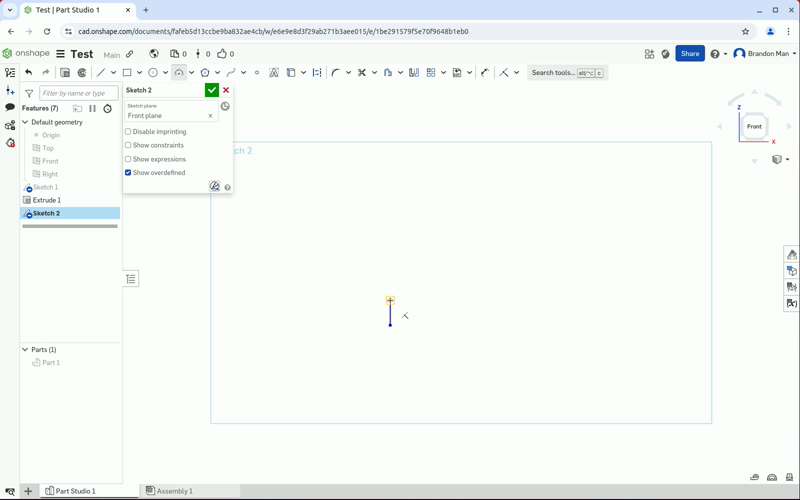
key_down(shift)
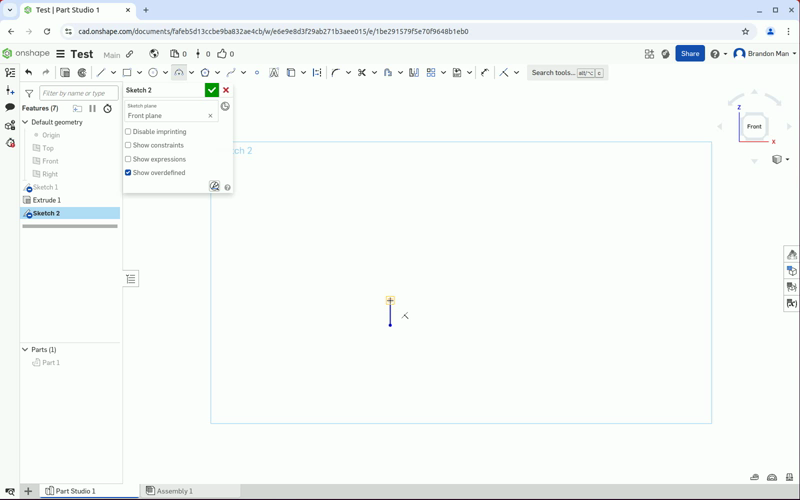
mouse_move(390, 265)
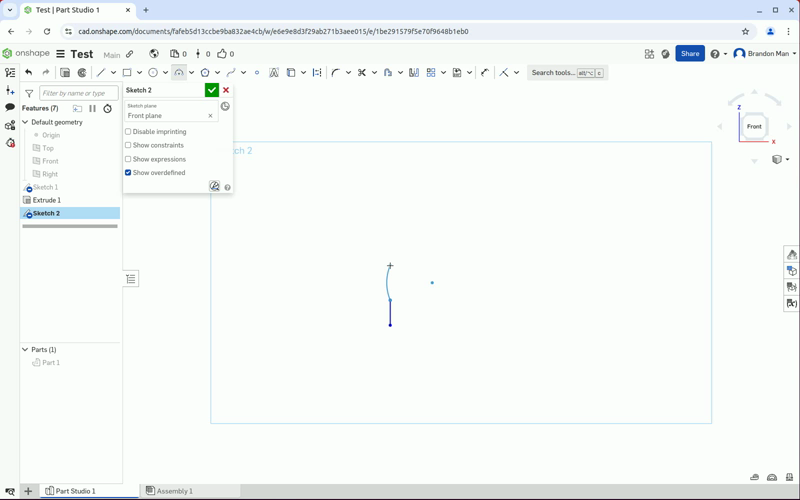
click(390, 265)
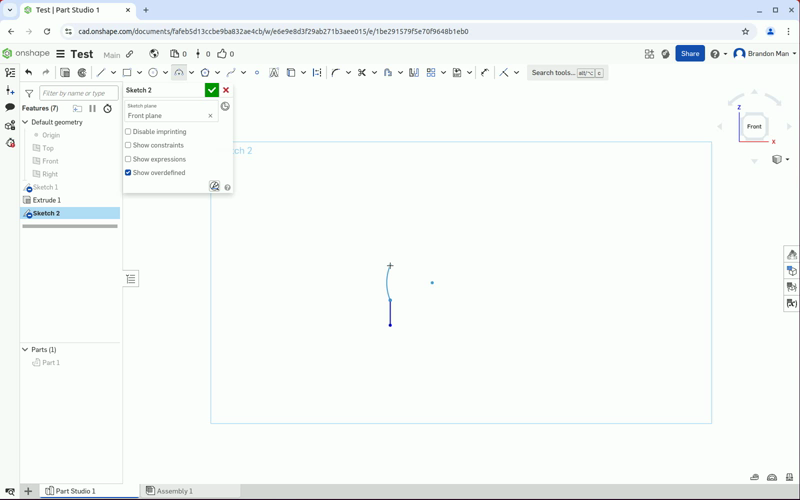
mouse_move(373, 282)
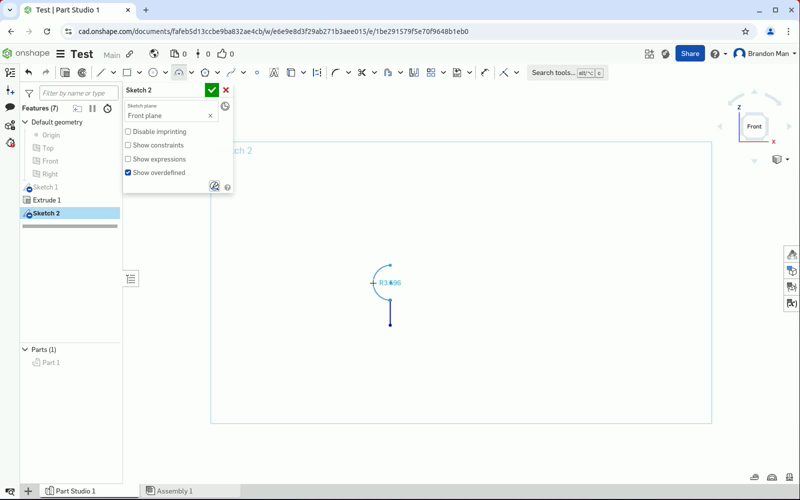
click(373, 282)
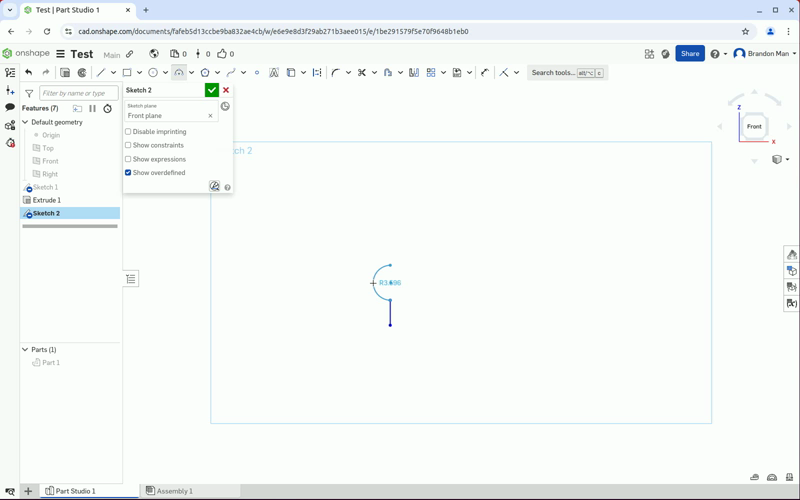
key_up(shift)
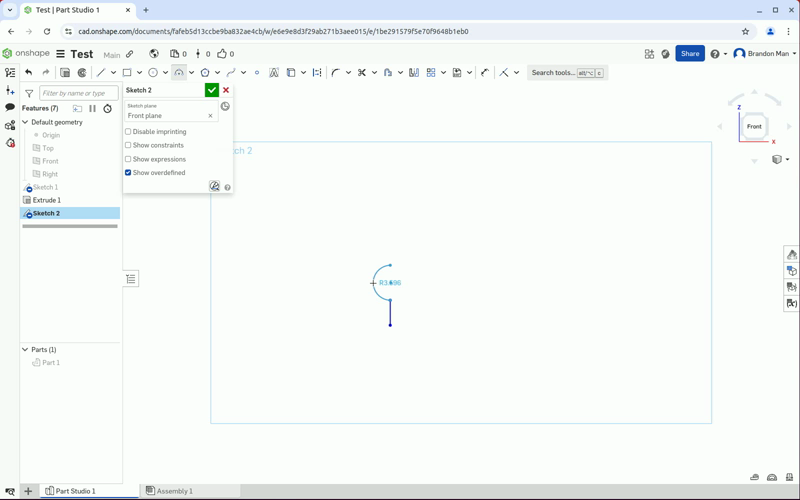
key(esc)
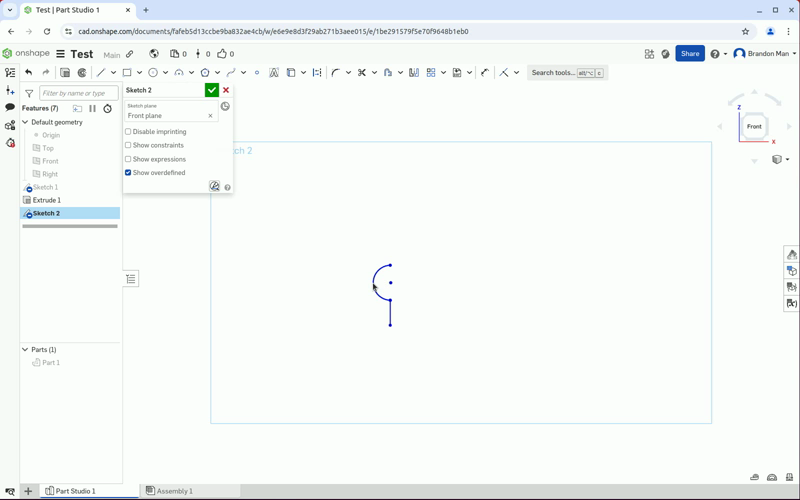
key(l)
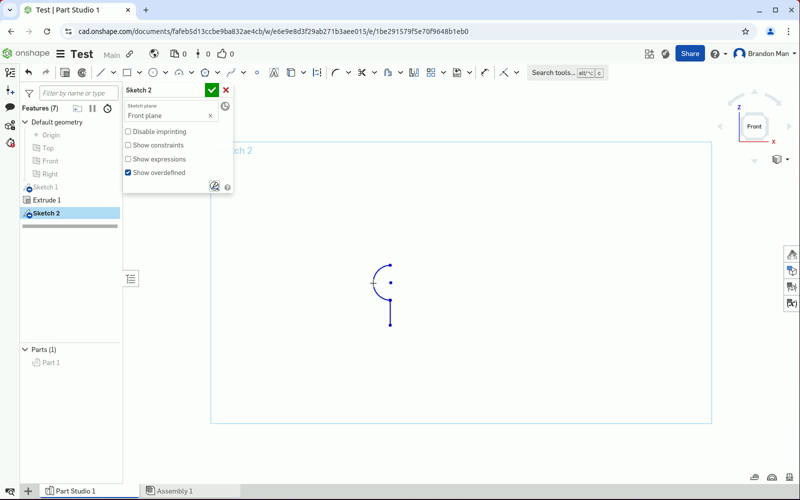
mouse_move(390, 265)
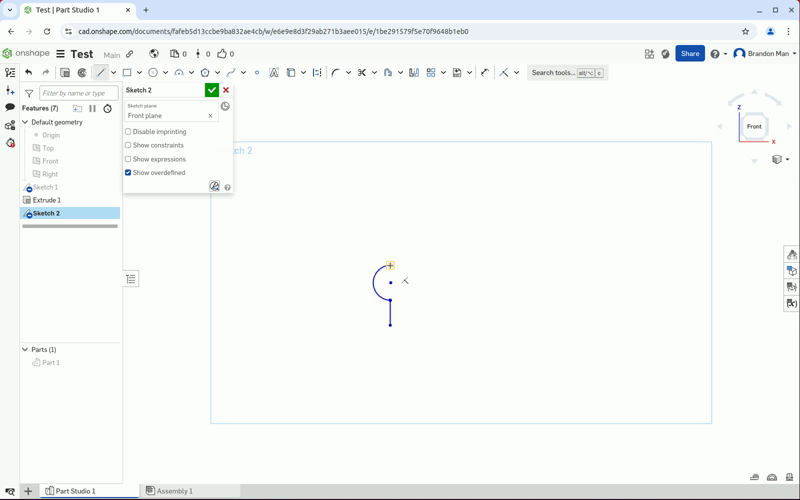
click(390, 265)
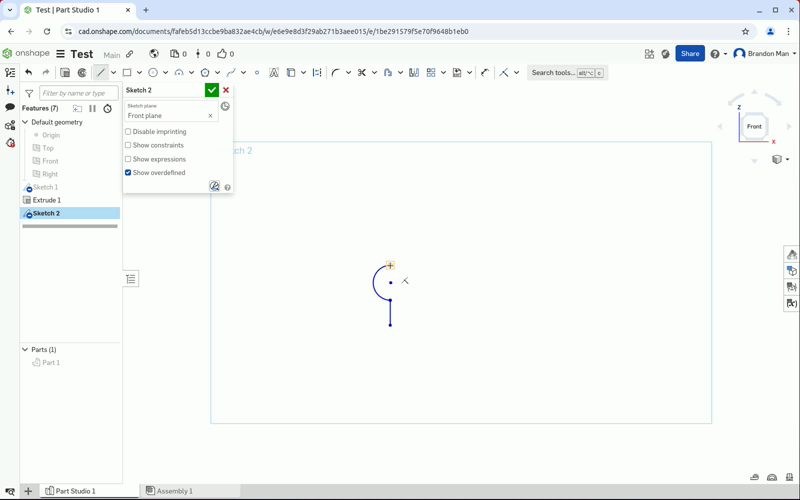
key_down(shift)
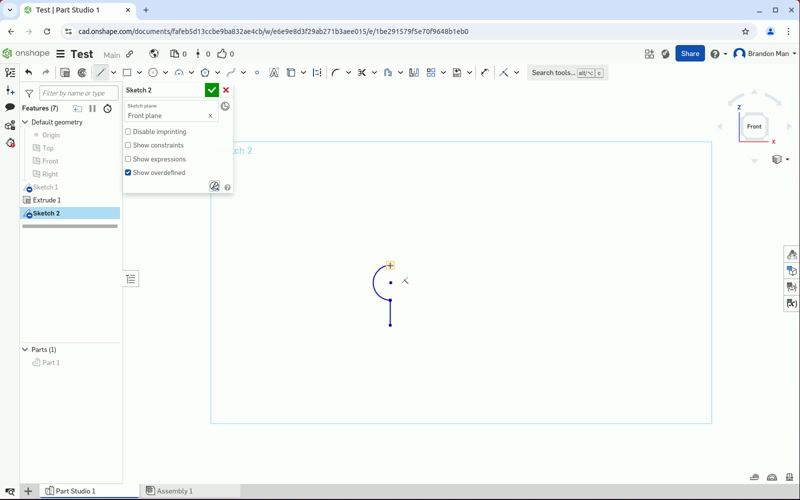
mouse_move(420, 265)
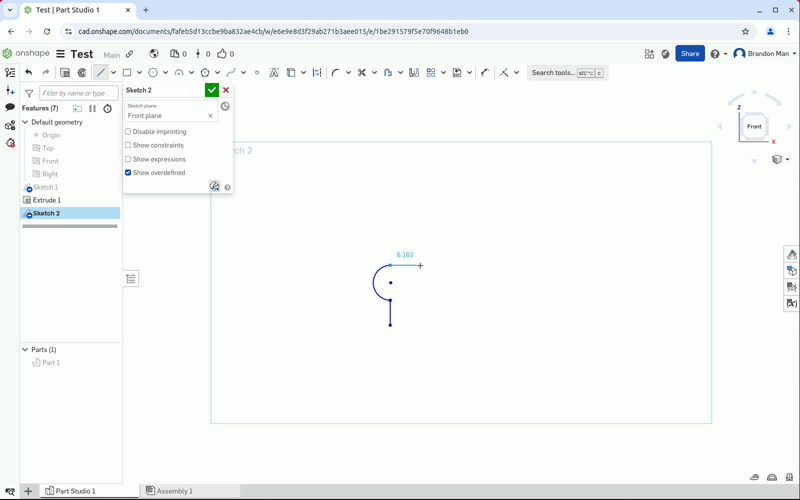
mouse_move(390, 240)
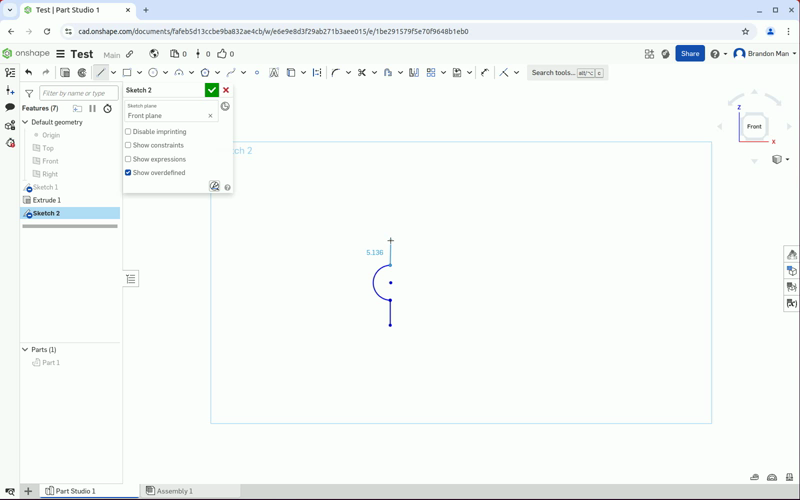
click(390, 240)
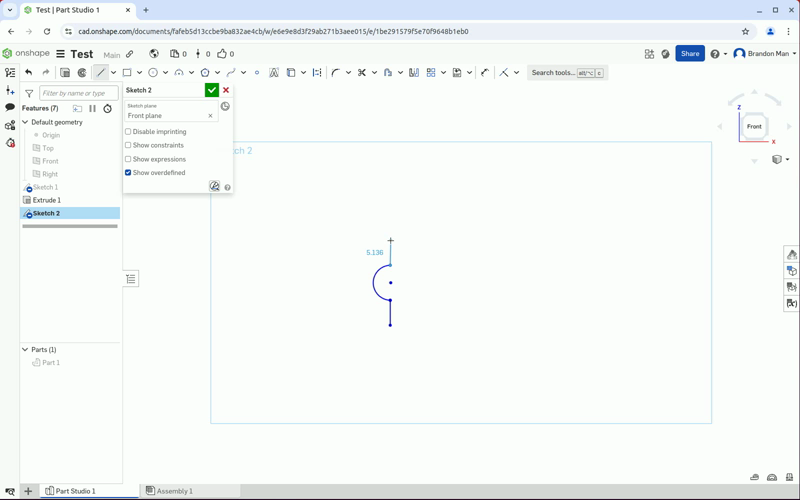
key_up(shift)
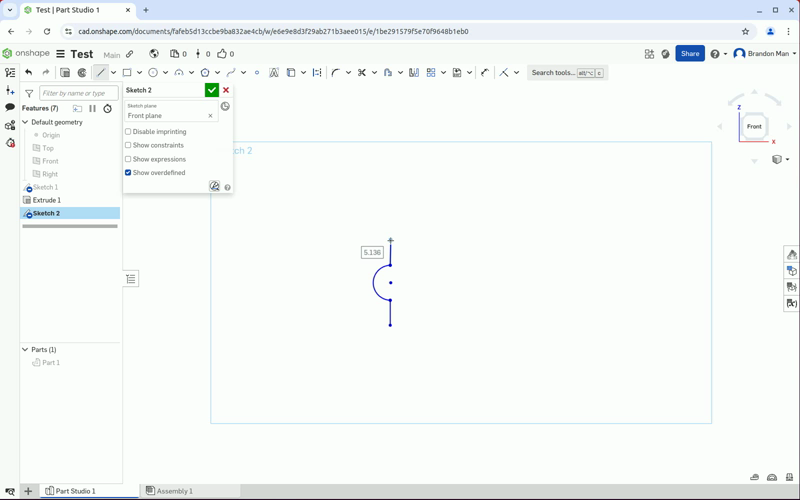
key(esc)
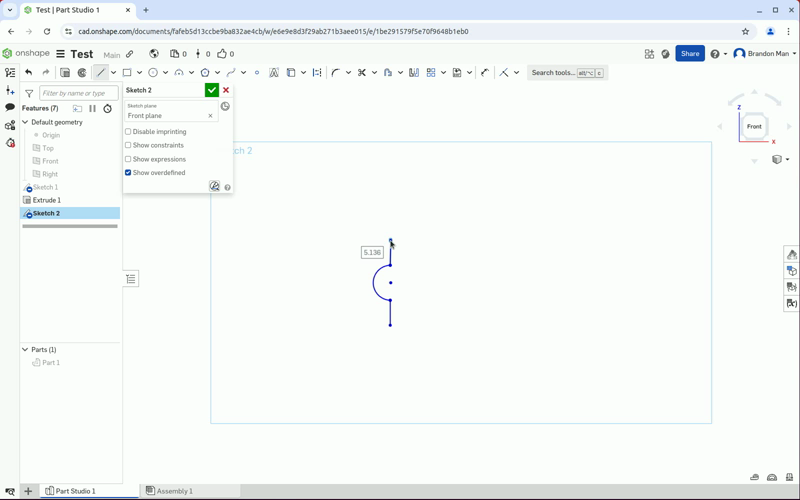
key(a)
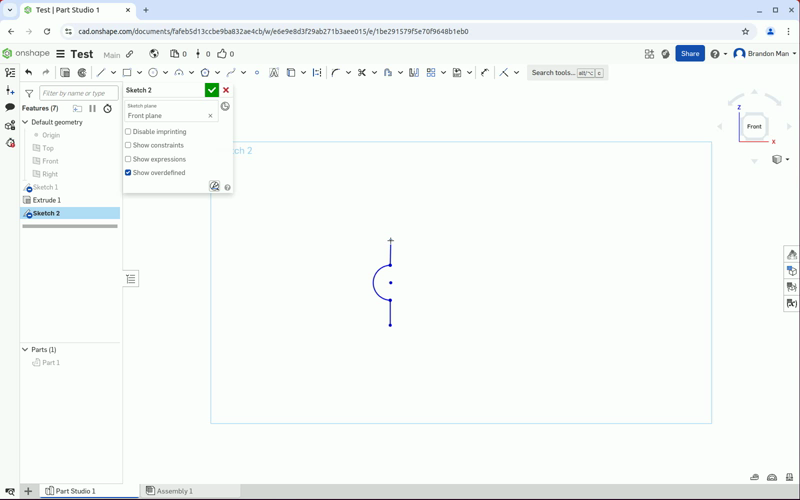
mouse_move(390, 240)
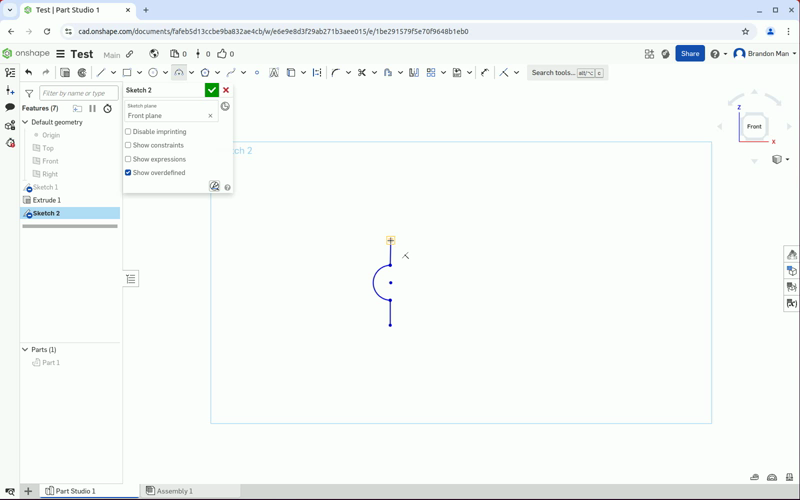
click(390, 240)
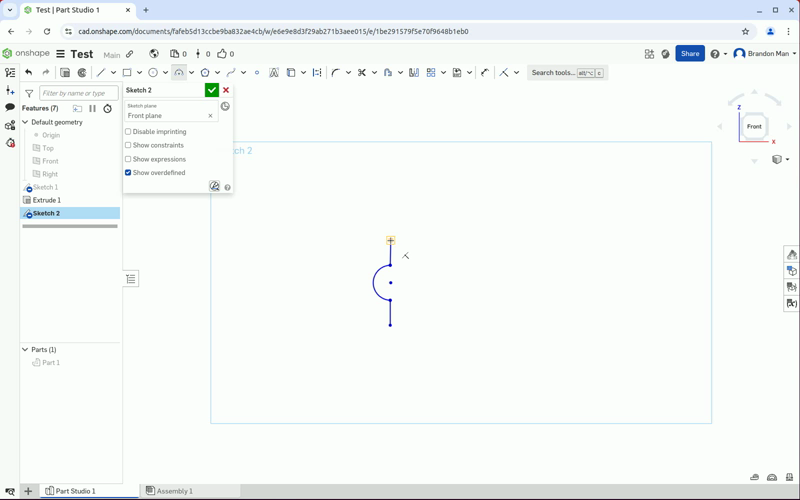
mouse_move(390, 325)
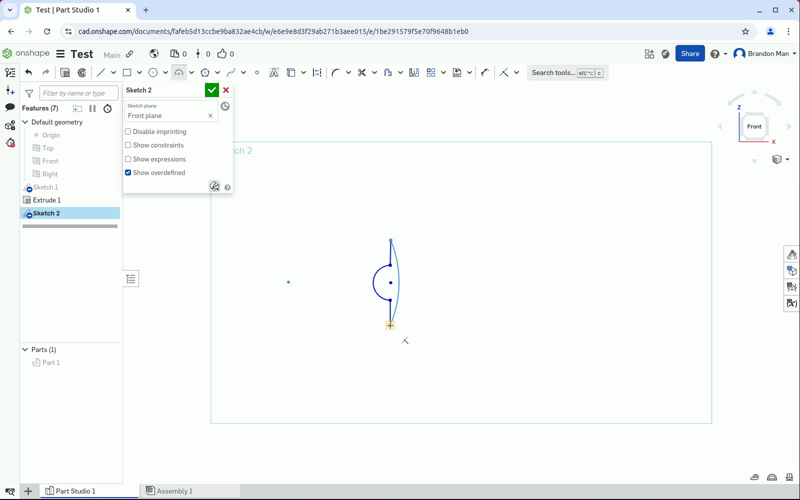
click(390, 325)
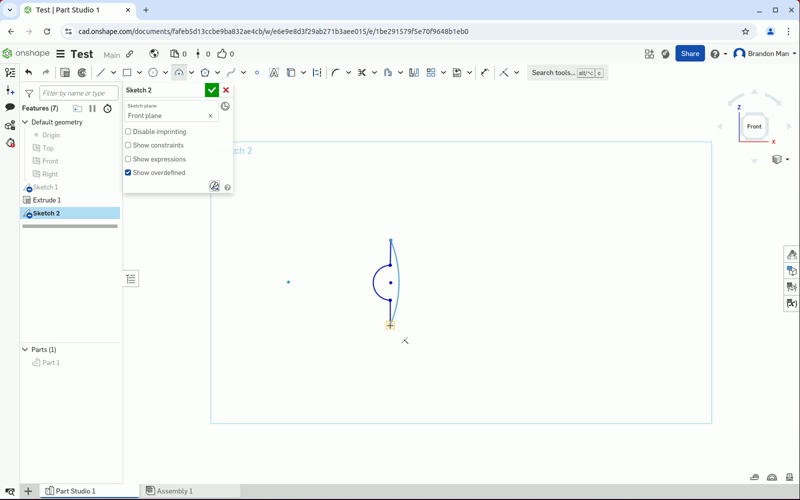
key_down(shift)
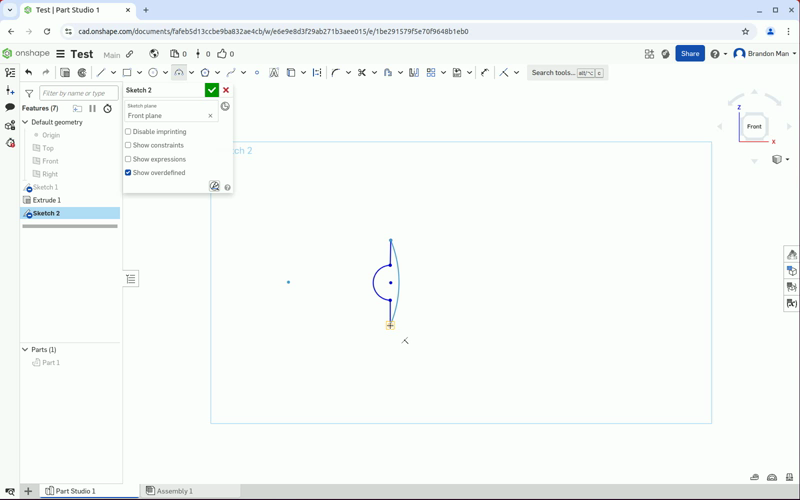
mouse_move(347, 282)
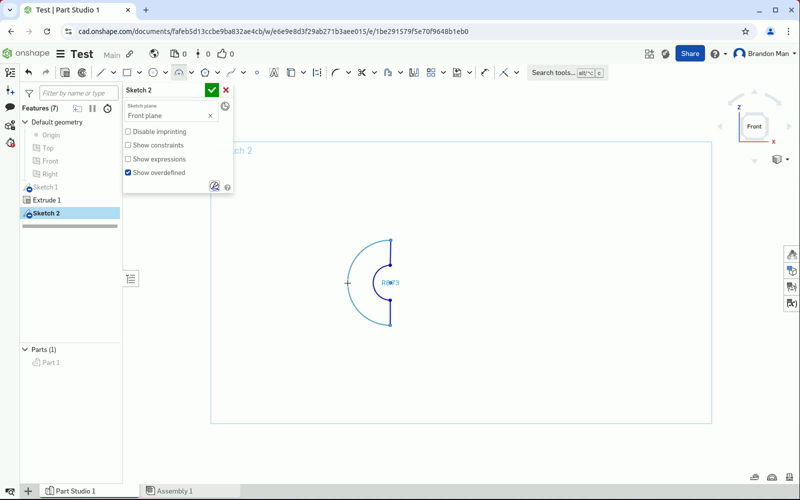
click(347, 282)
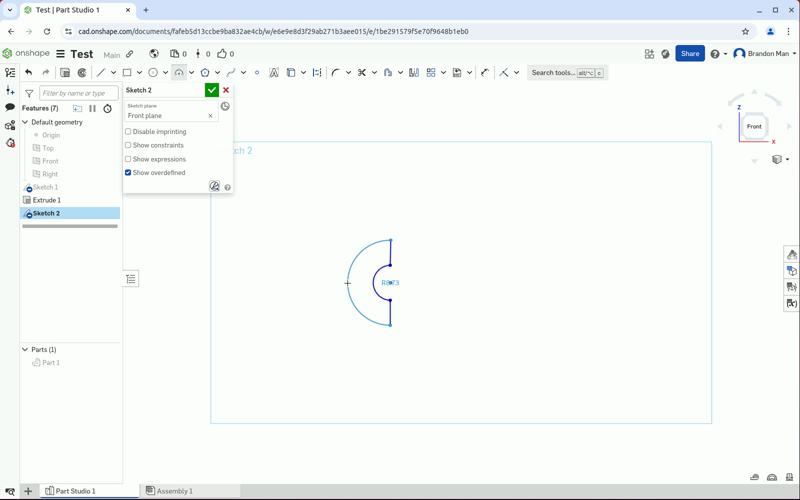
key_up(shift)
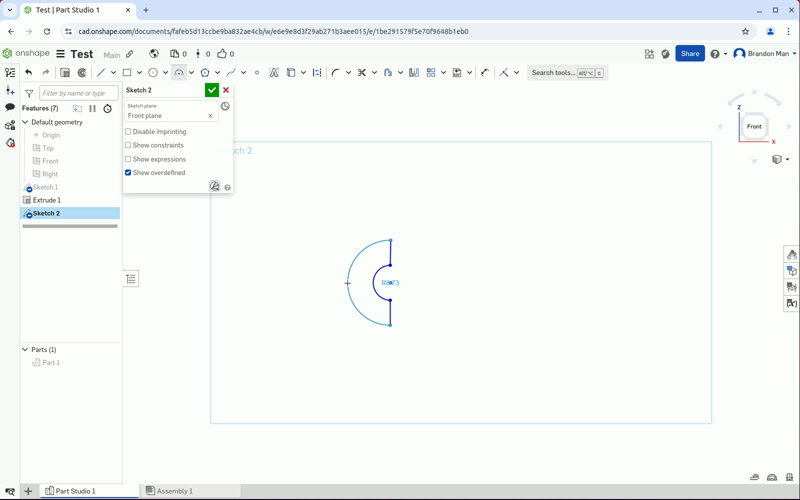
key(esc)
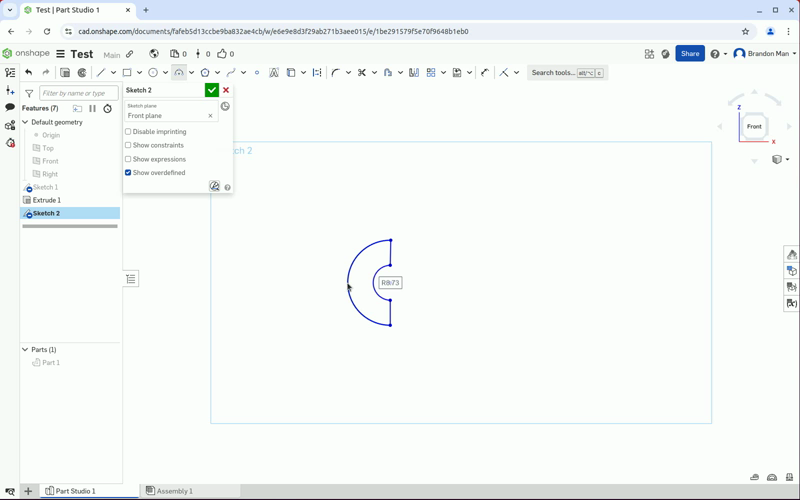
mouse_move(357, 268)
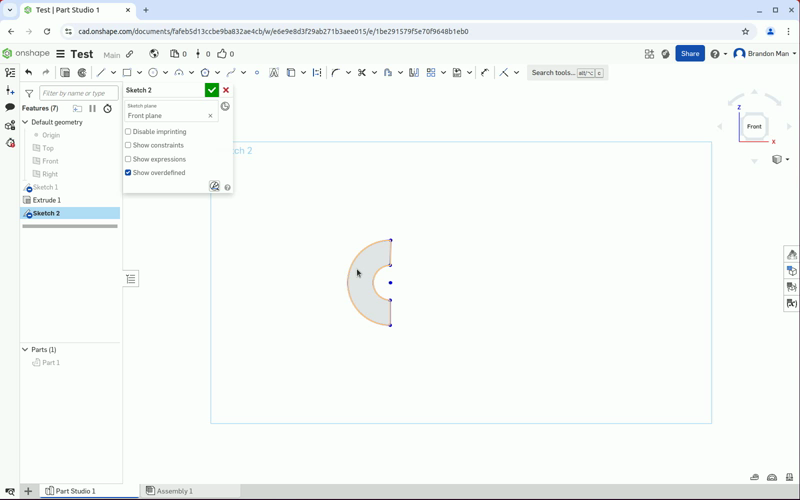
scroll(6)
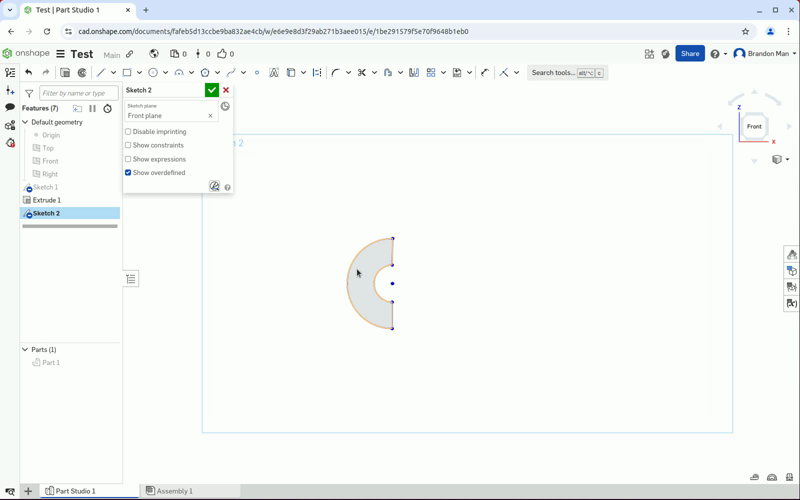
scroll(6)
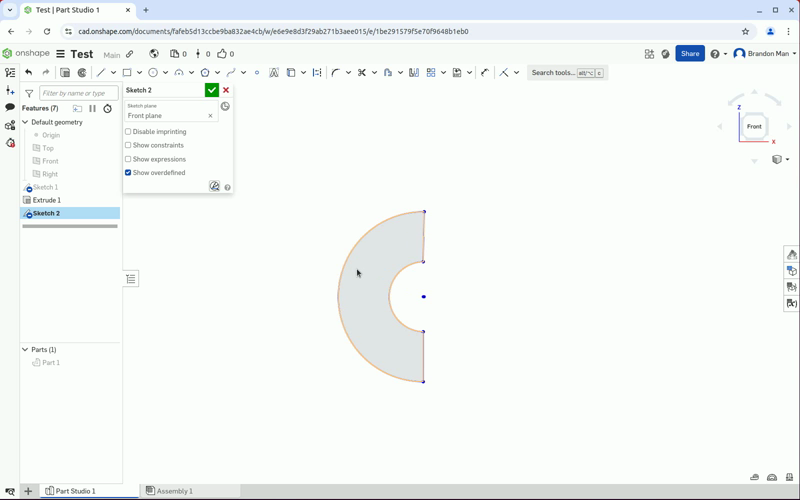
scroll(6)
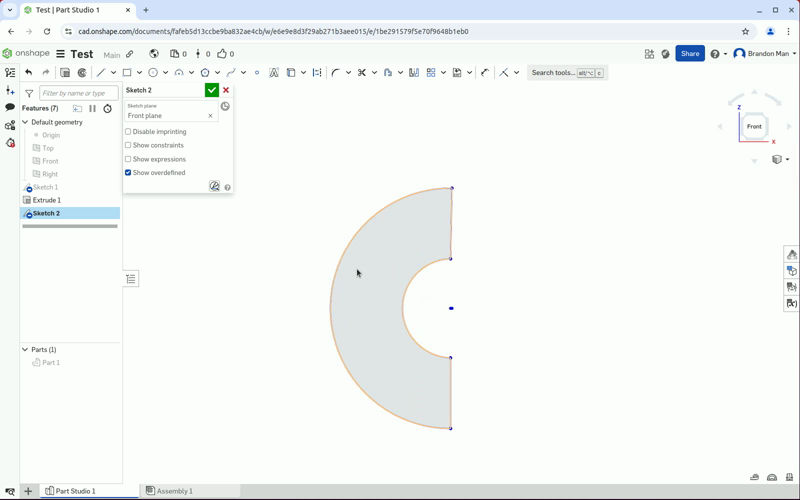
scroll(6)
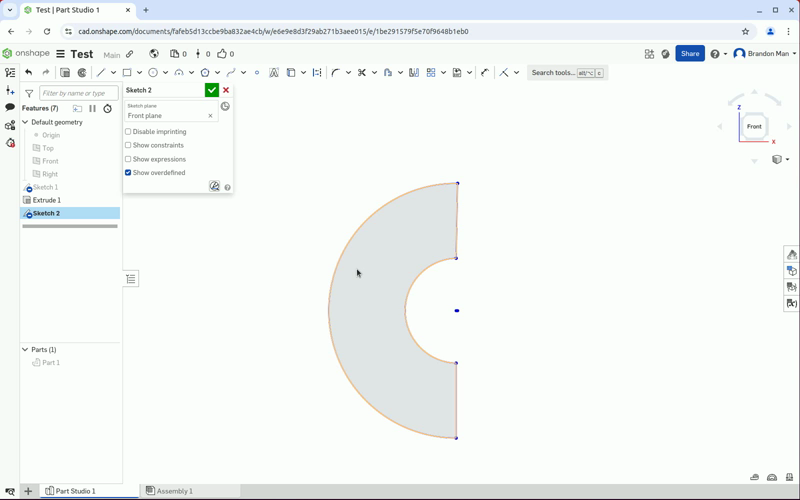
scroll(6)
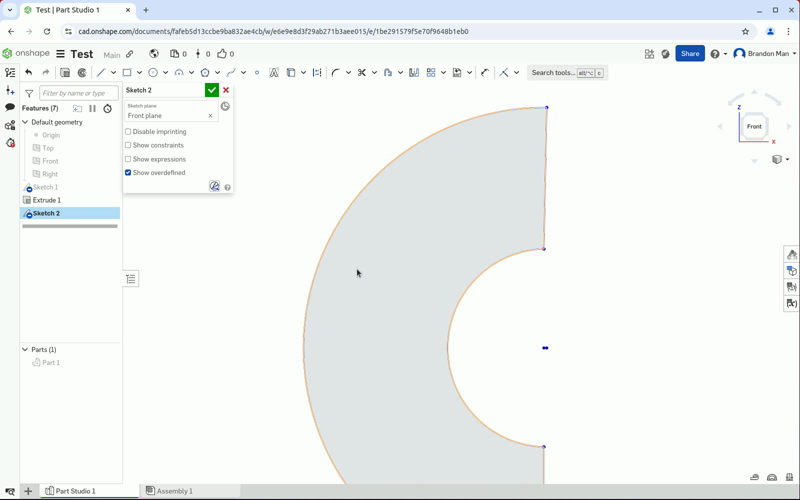
scroll(6)
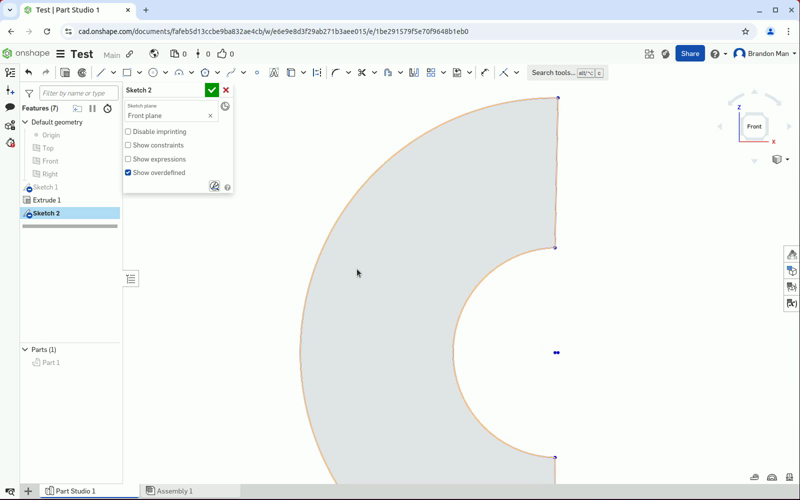
scroll(6)
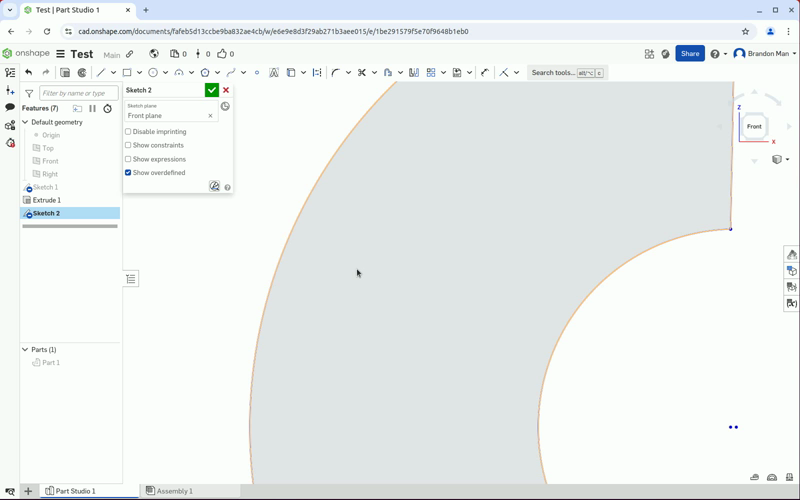
click(357, 268)
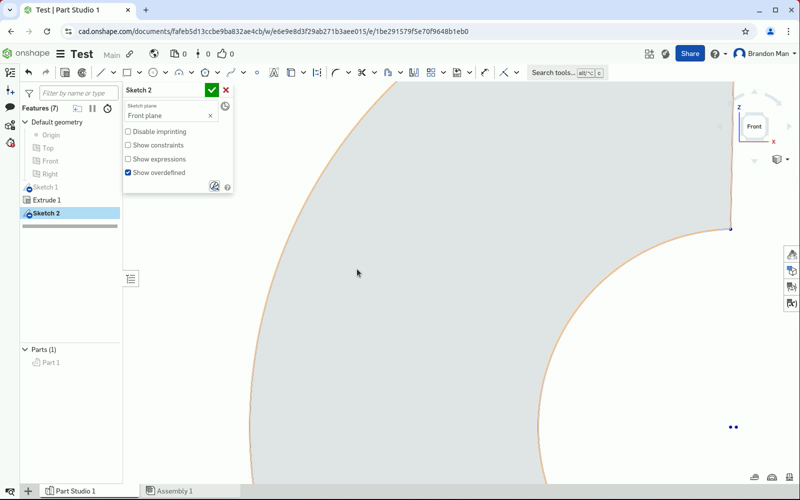
scroll(-6)
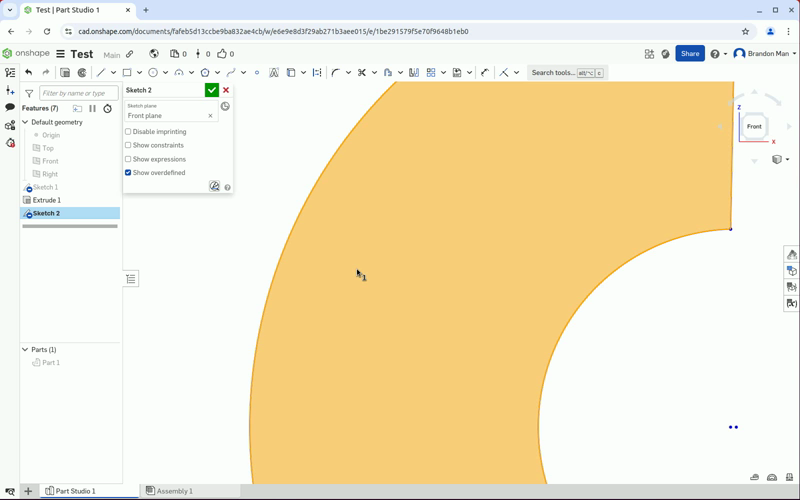
scroll(-6)
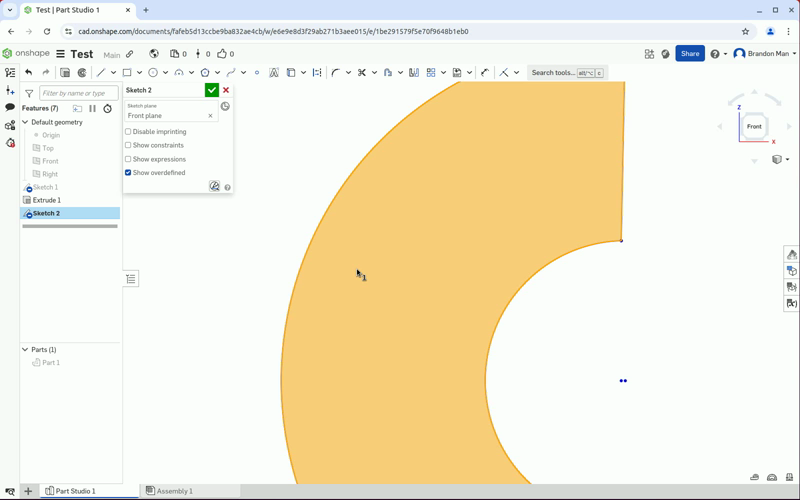
scroll(-6)
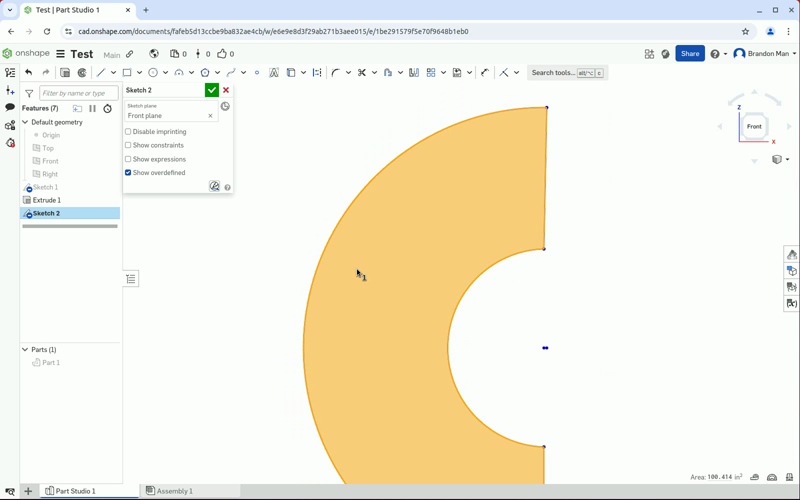
scroll(-6)
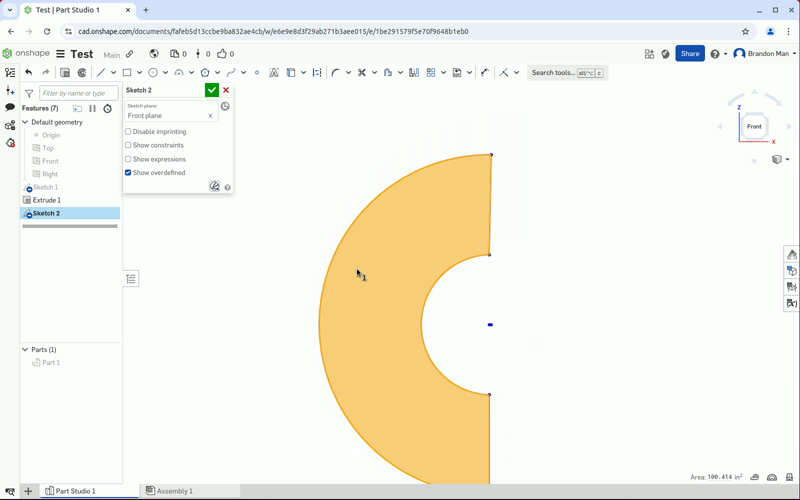
scroll(-6)
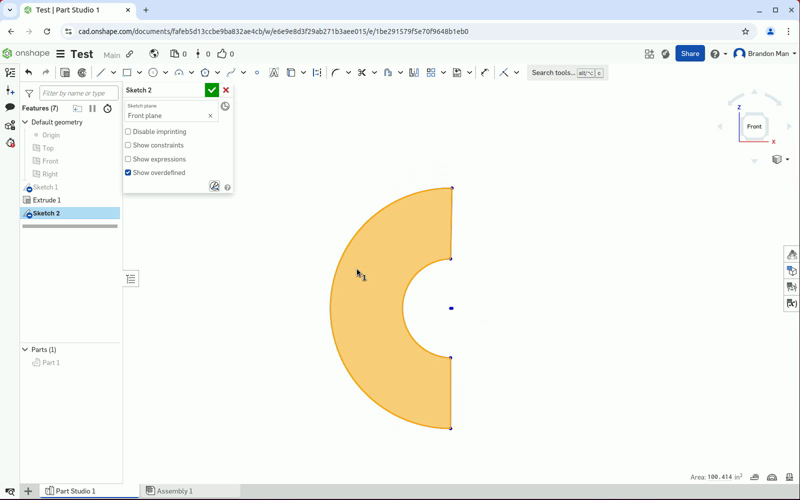
scroll(-6)
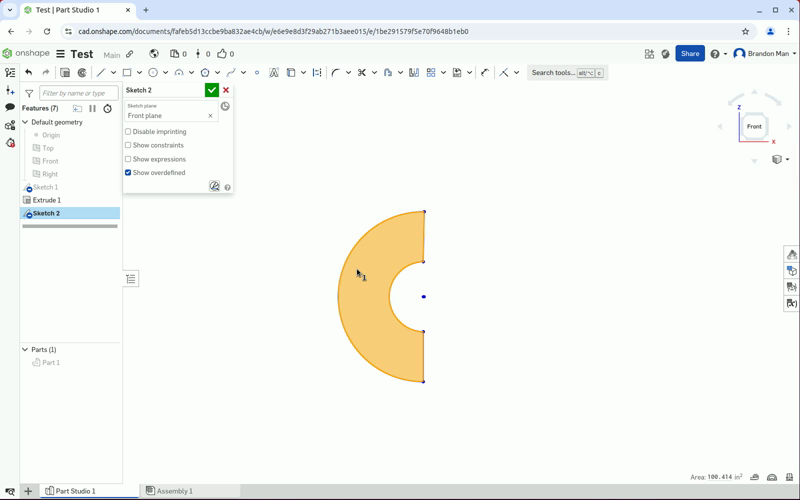
scroll(-6)
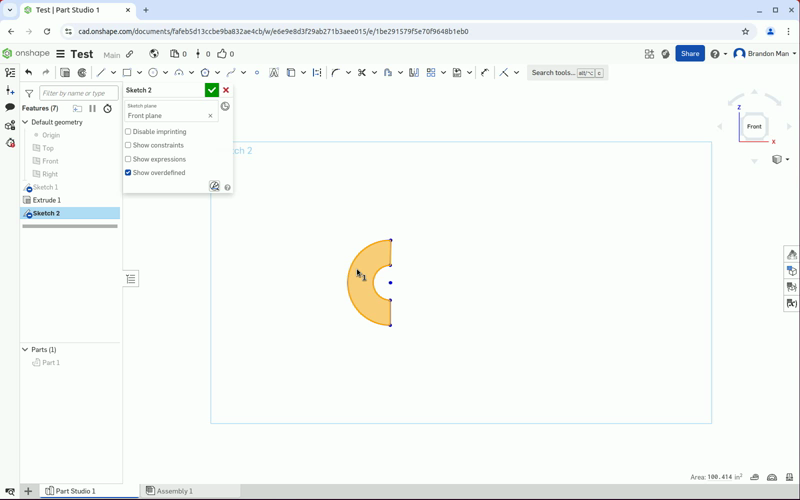
mouse_move(73, 352)
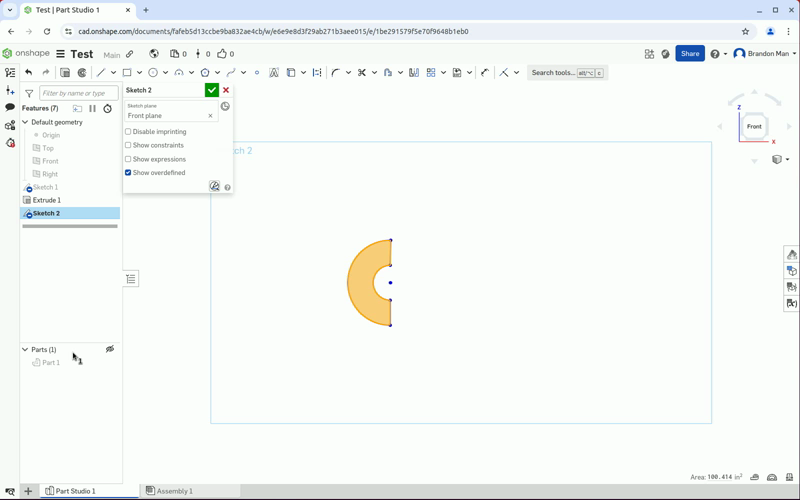
key(shift+y)
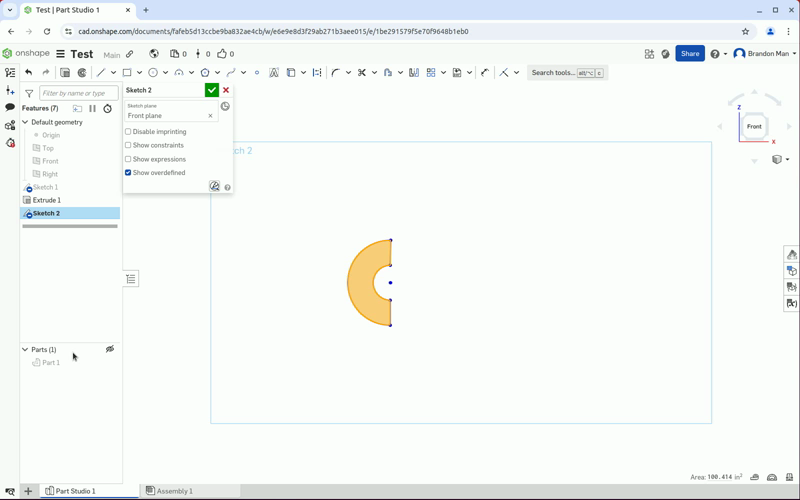
key(shift+e)
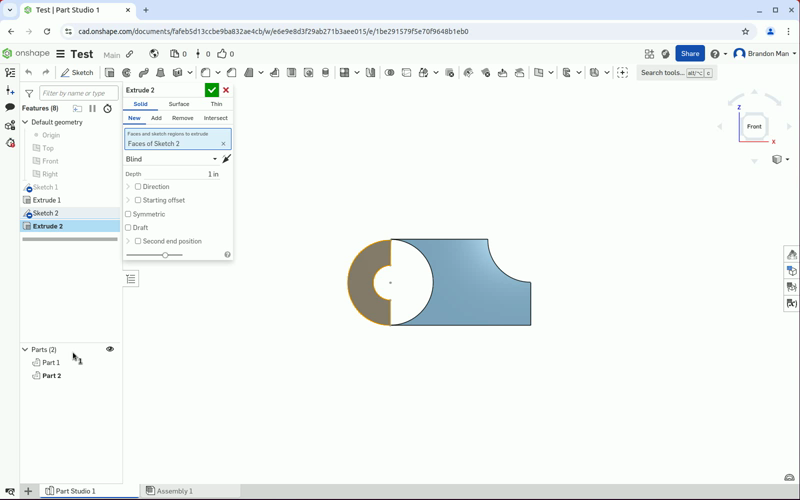
mouse_move(143, 106)
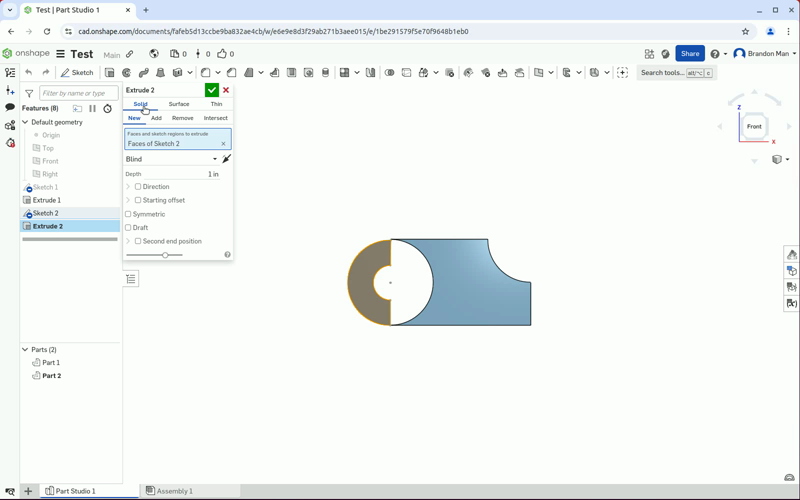
click(143, 106)
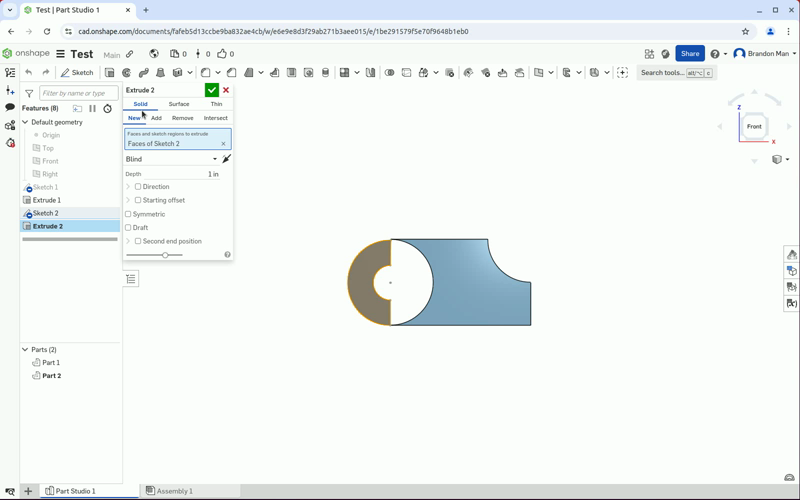
mouse_move(137, 120)
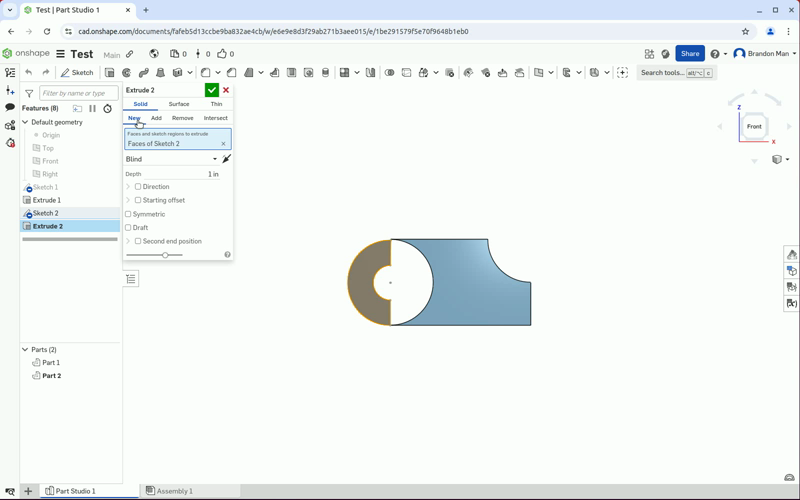
click(137, 120)
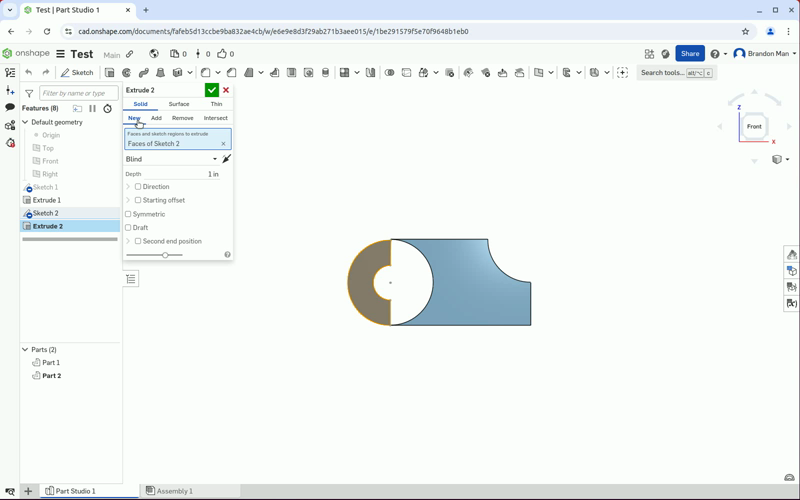
key(tab, 4)
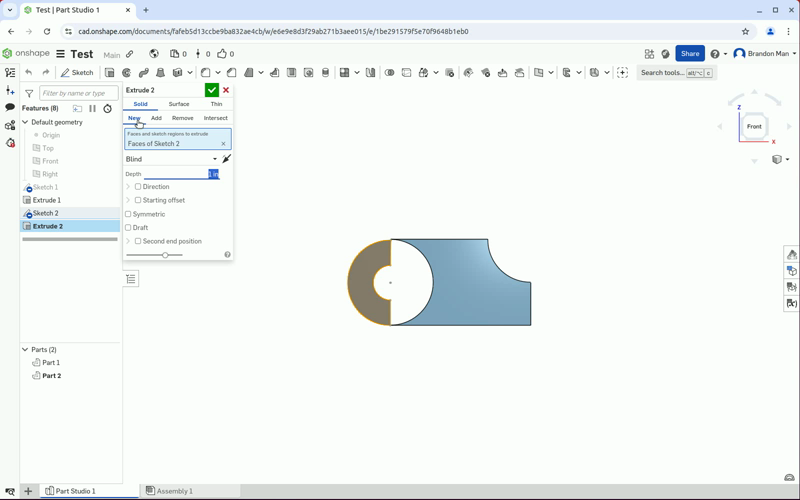
text(6.981)
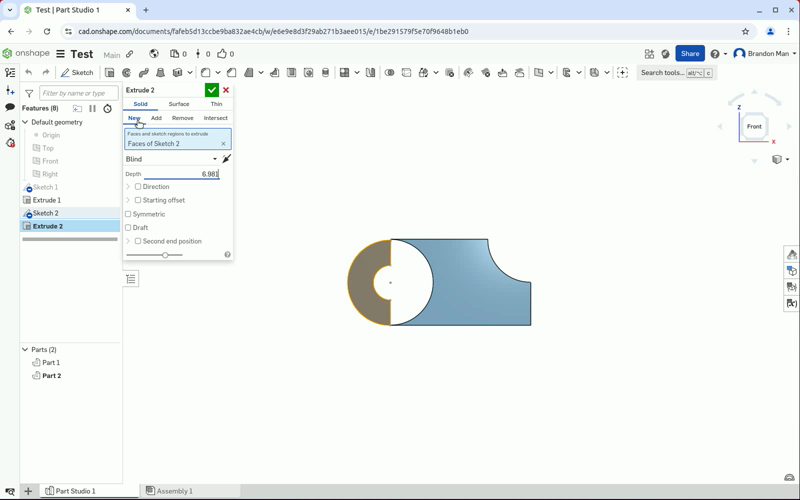
key(enter)
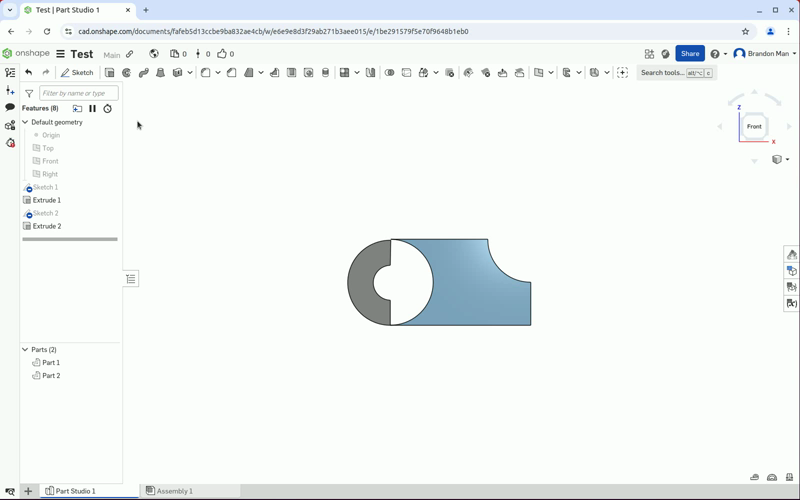
key(shift+h)
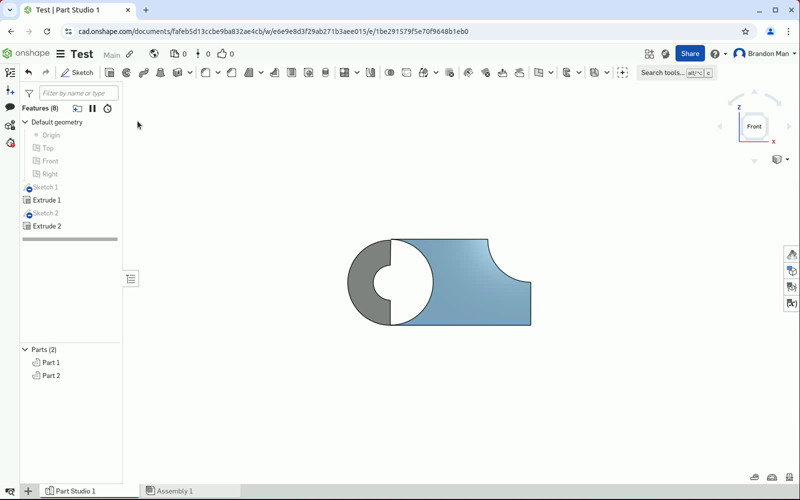
key(shift+h)
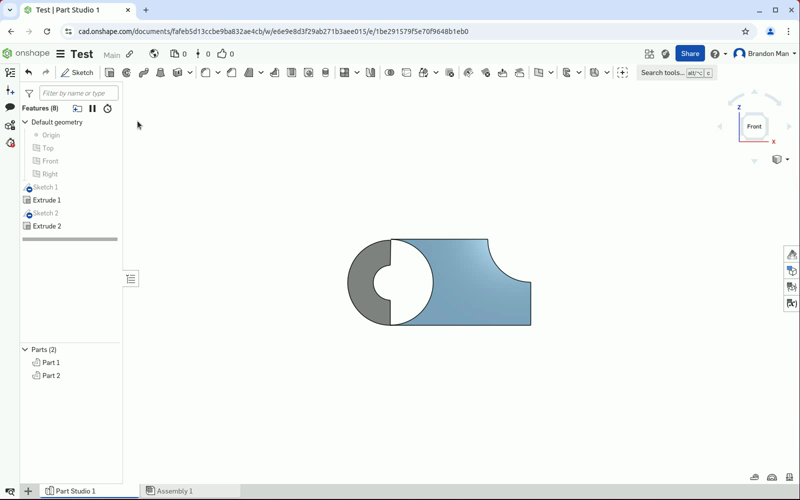
mouse_move(73, 189)
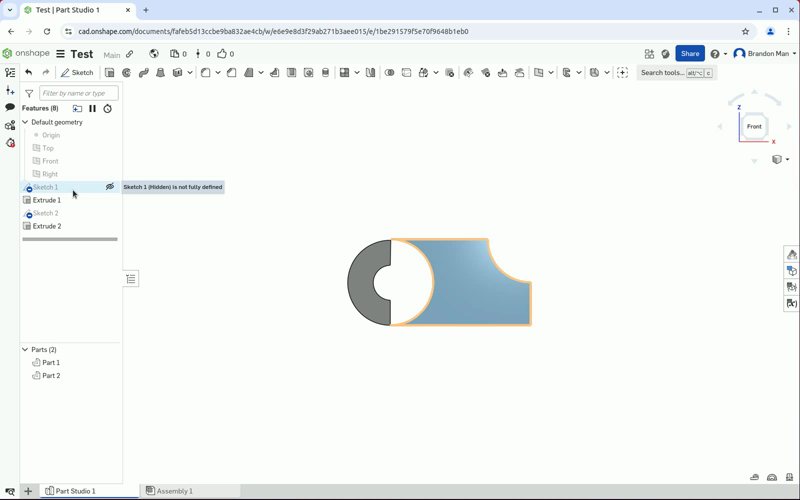
click(73, 189)
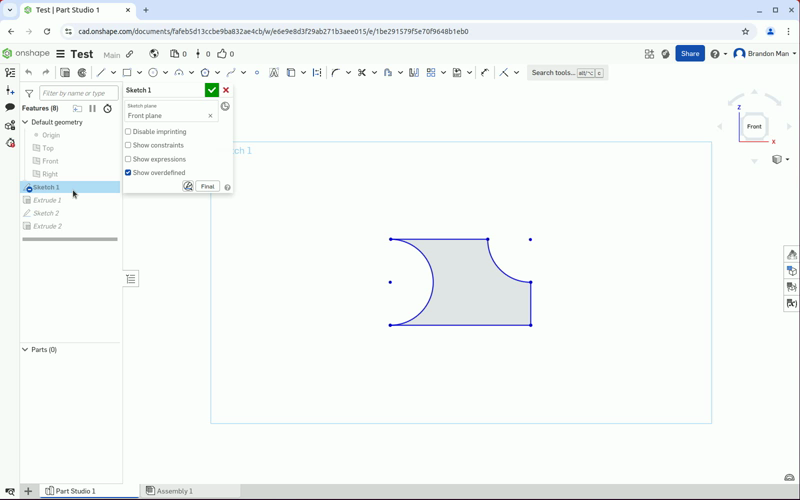
mouse_move(229, 92)
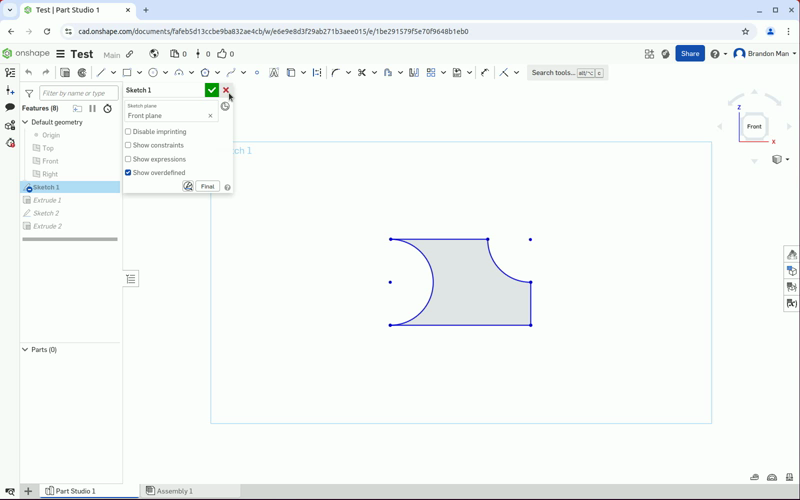
click(229, 92)
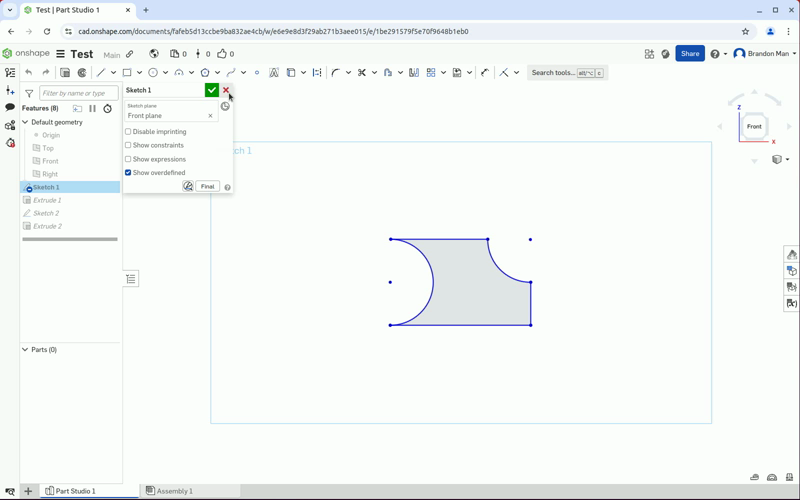
key(shift+s)
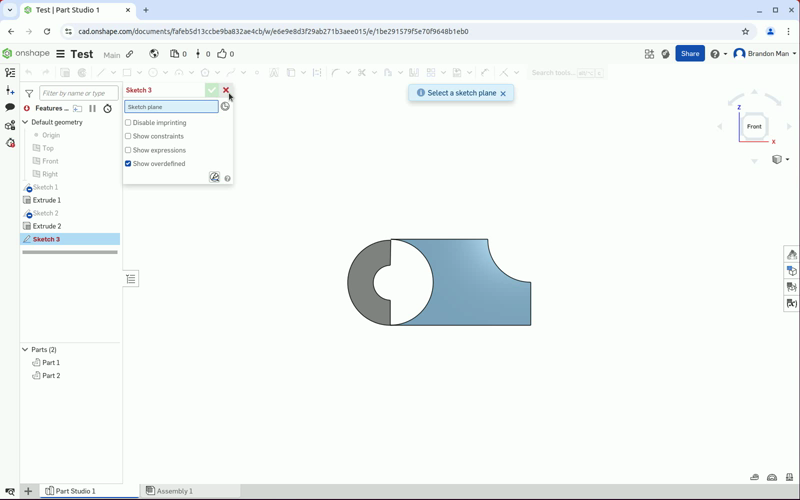
mouse_move(73, 163)
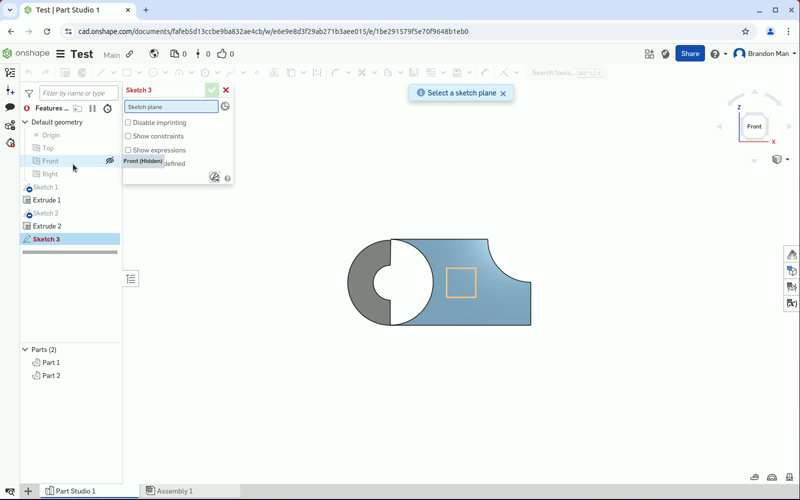
click(73, 163)
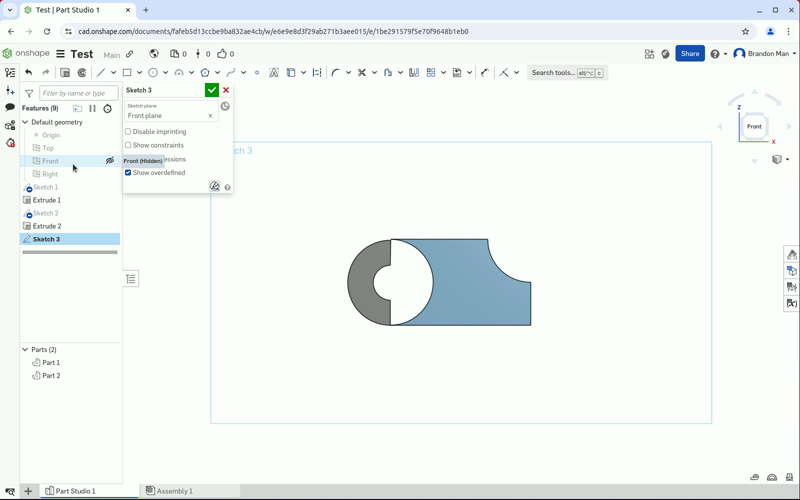
mouse_move(73, 352)
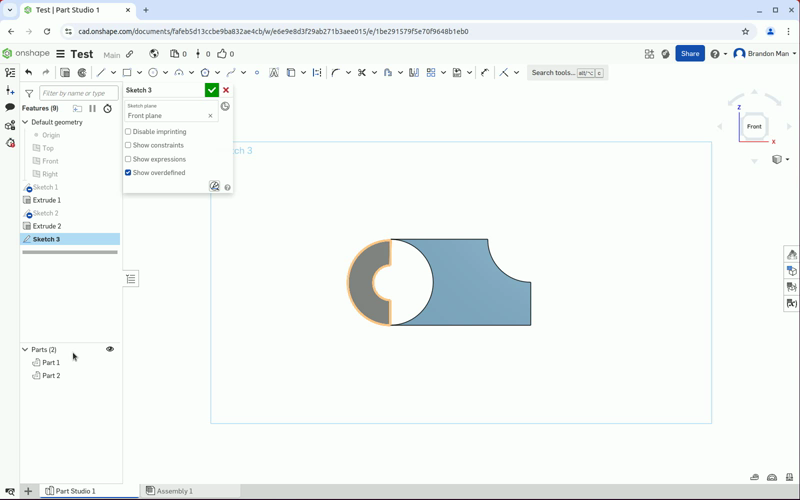
key(y)
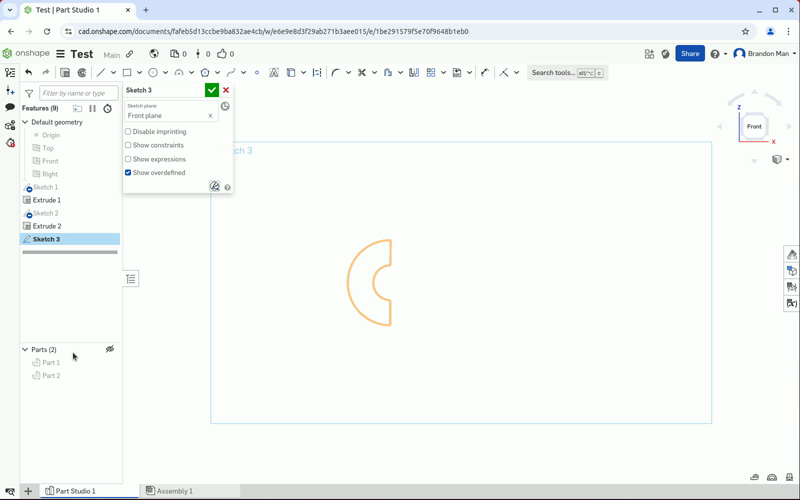
key(a)
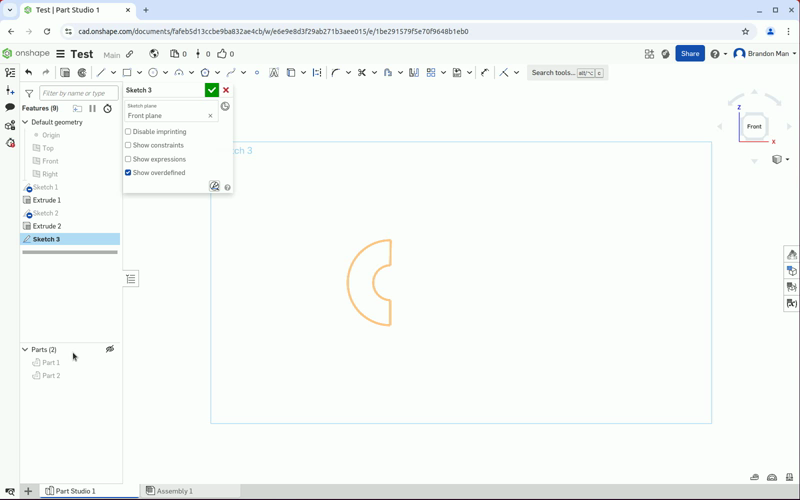
key_down(shift)
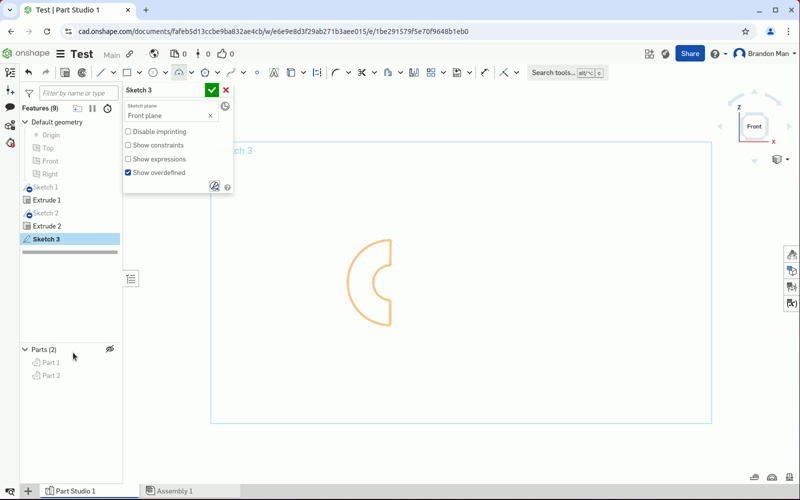
mouse_move(390, 325)
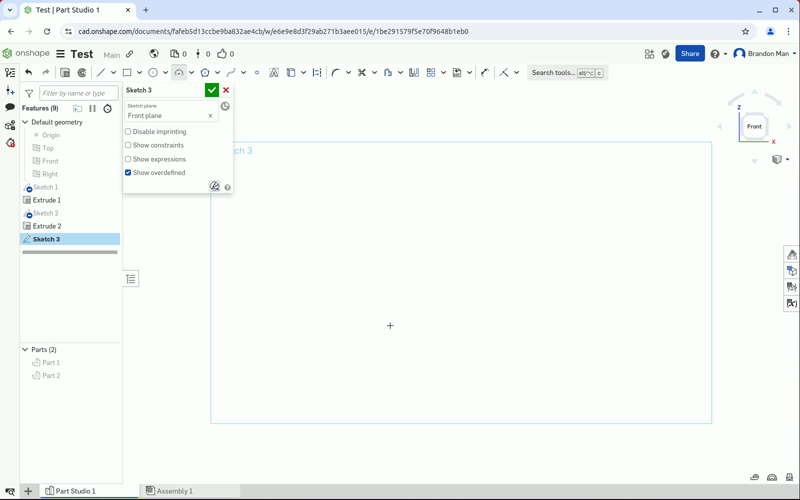
click(390, 325)
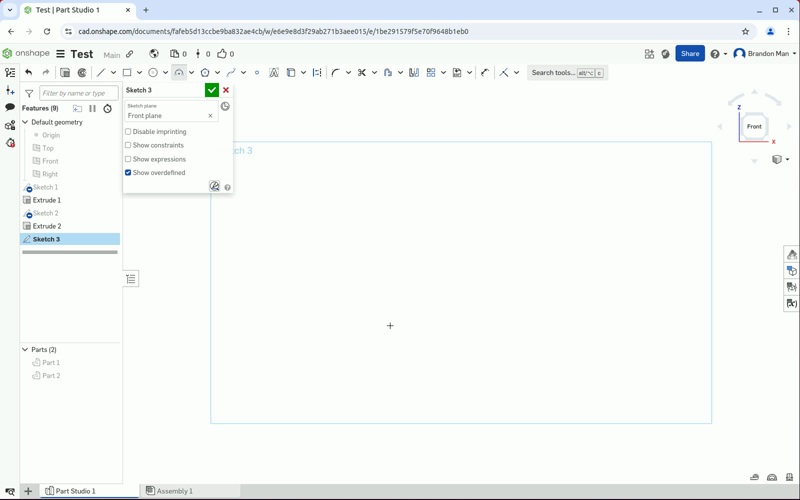
key_up(shift)
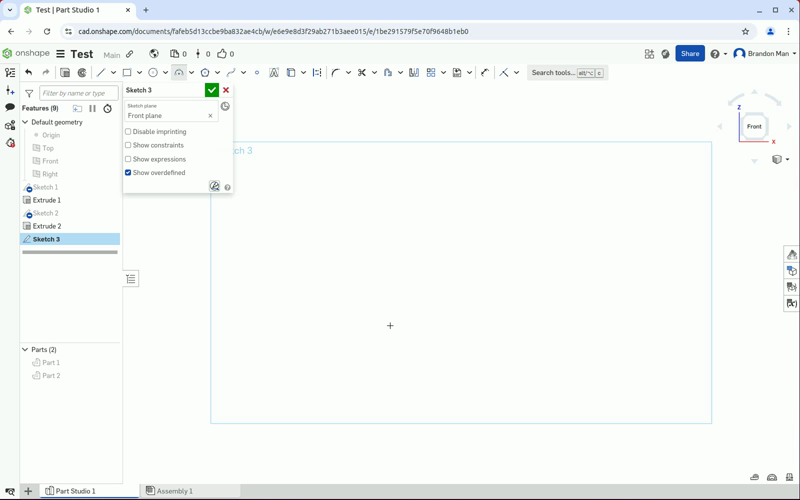
key_down(shift)
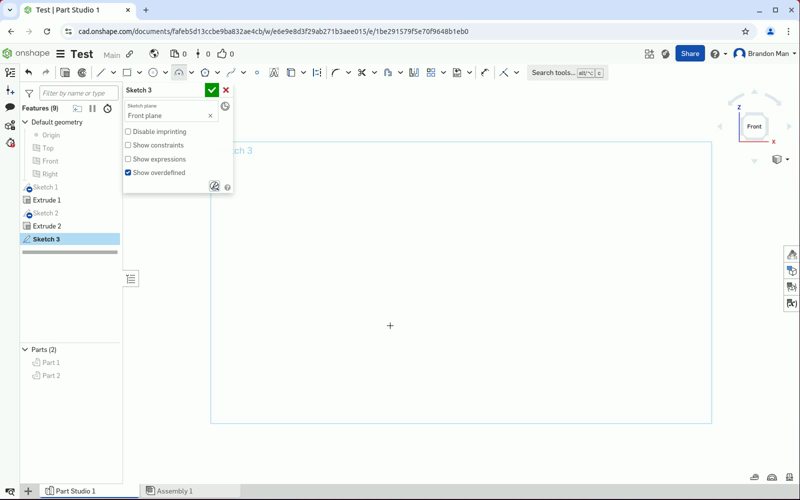
mouse_move(390, 240)
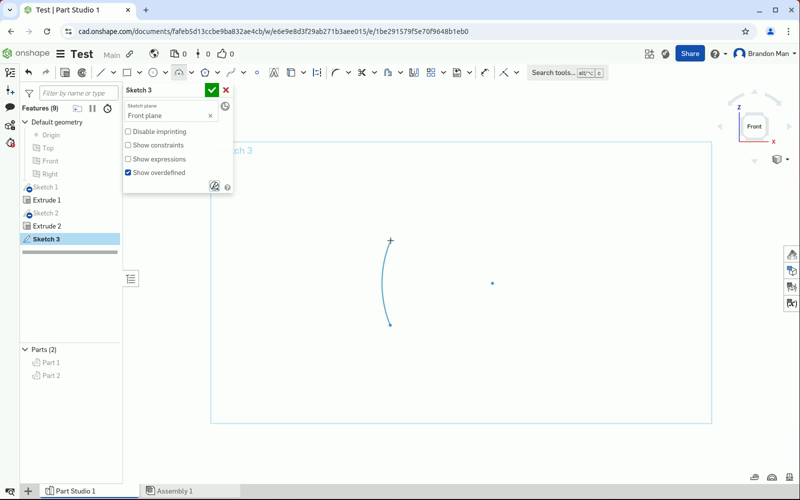
click(390, 240)
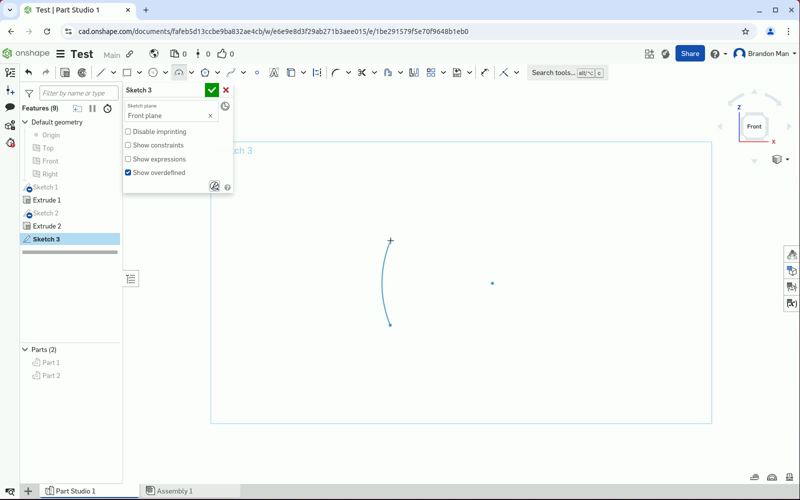
mouse_move(432, 282)
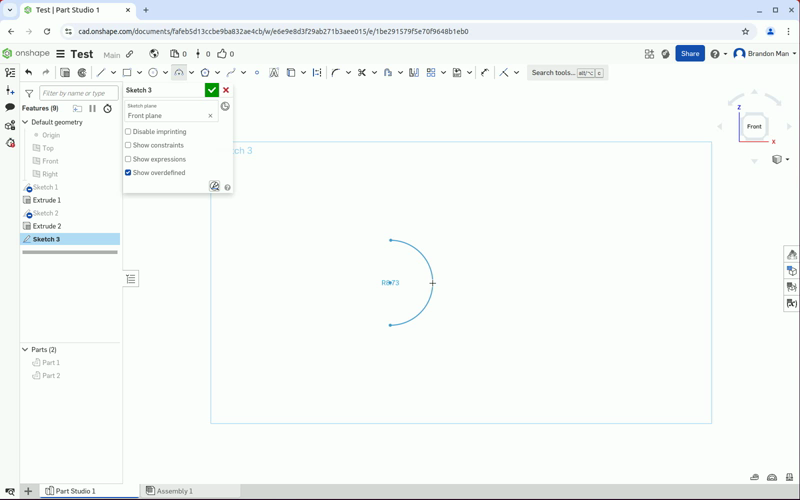
click(432, 282)
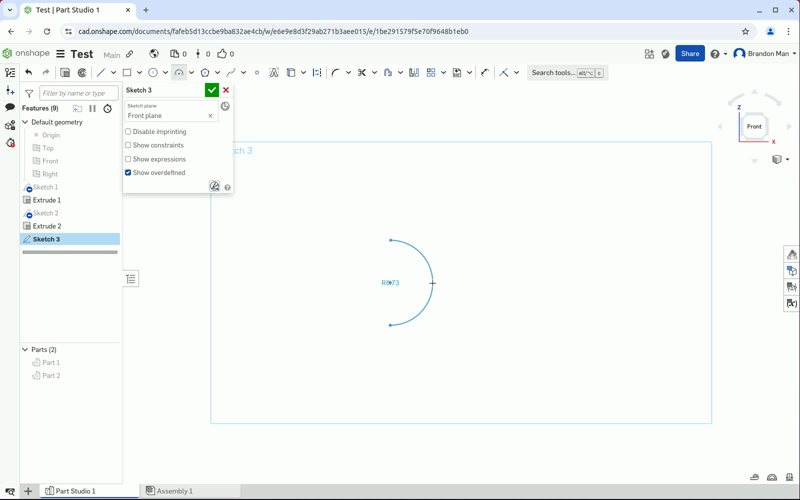
key_up(shift)
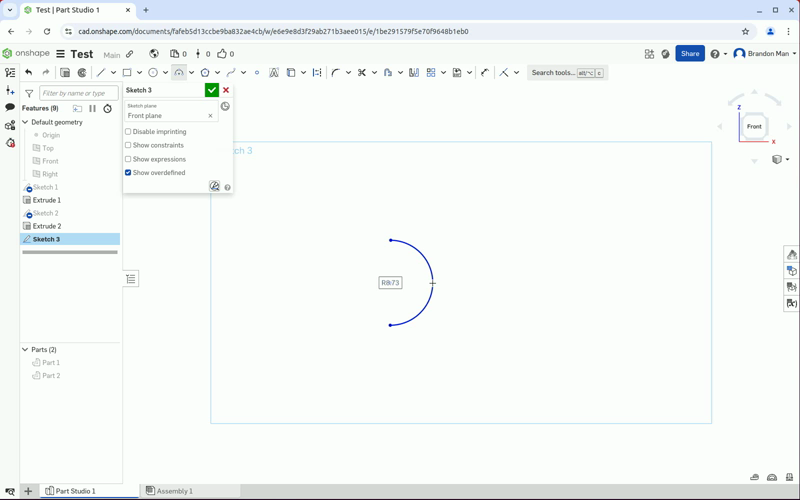
key(esc)
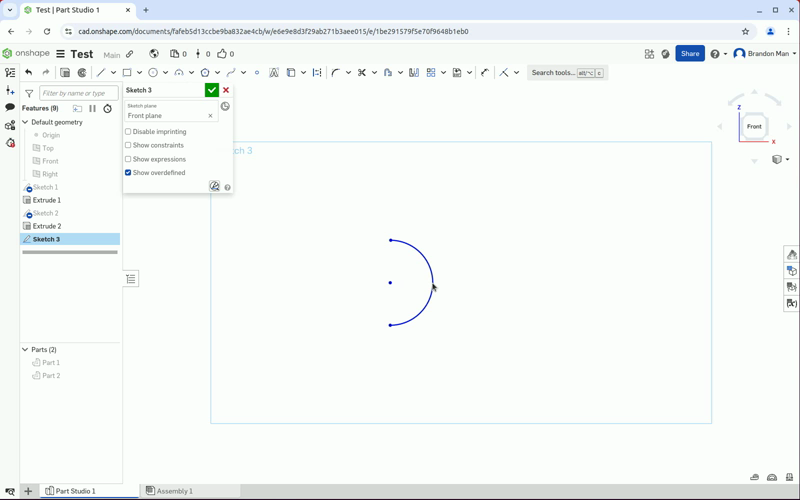
key(l)
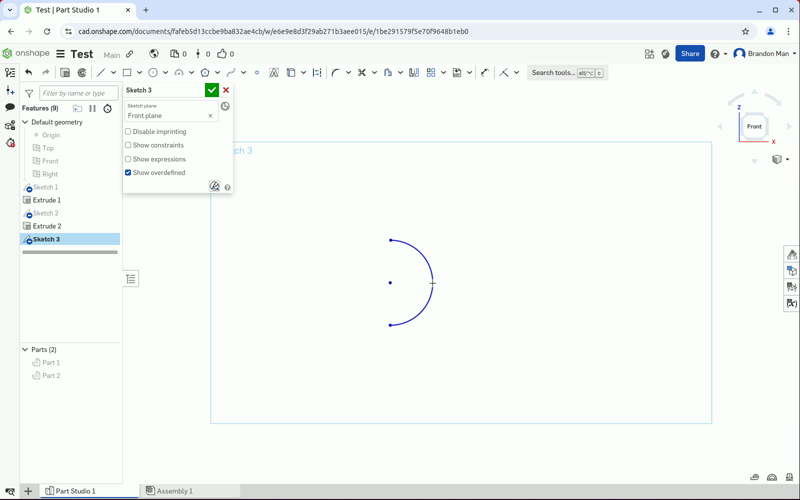
mouse_move(390, 240)
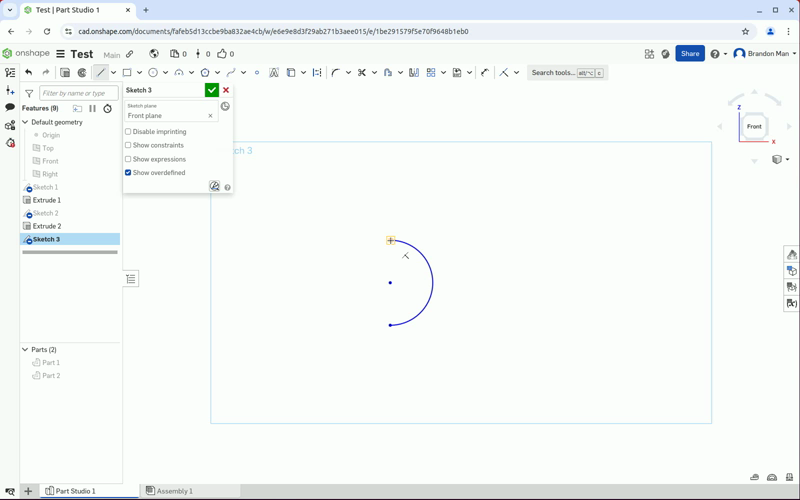
click(390, 240)
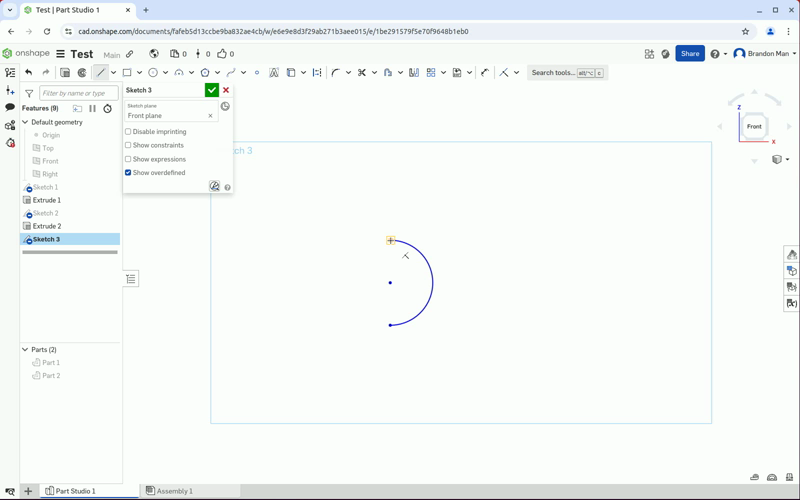
key_down(shift)
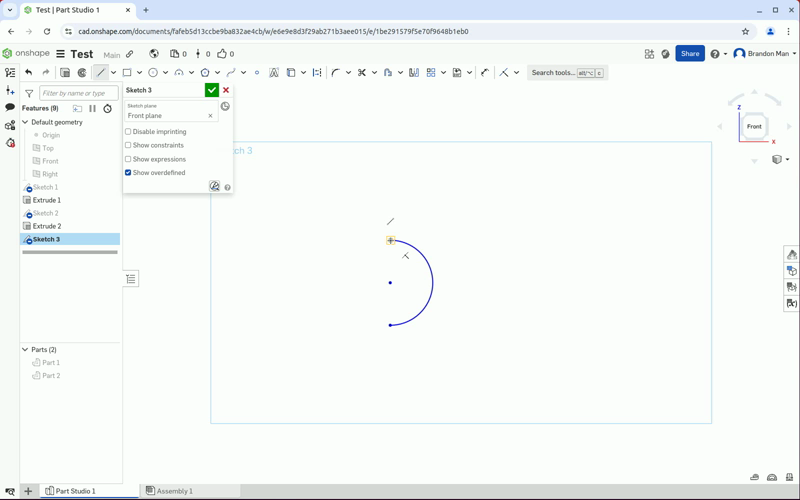
mouse_move(420, 240)
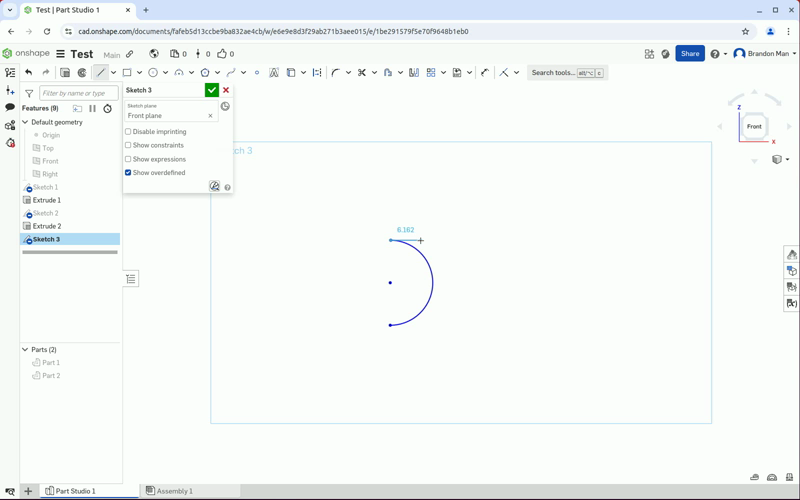
mouse_move(390, 265)
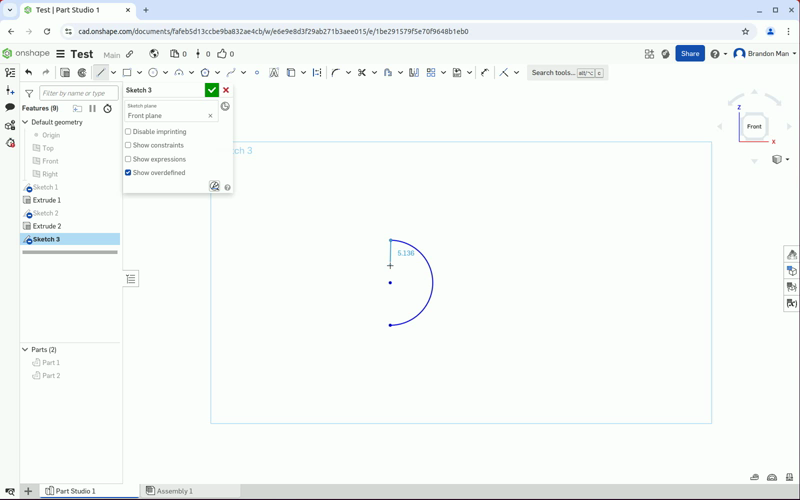
click(390, 265)
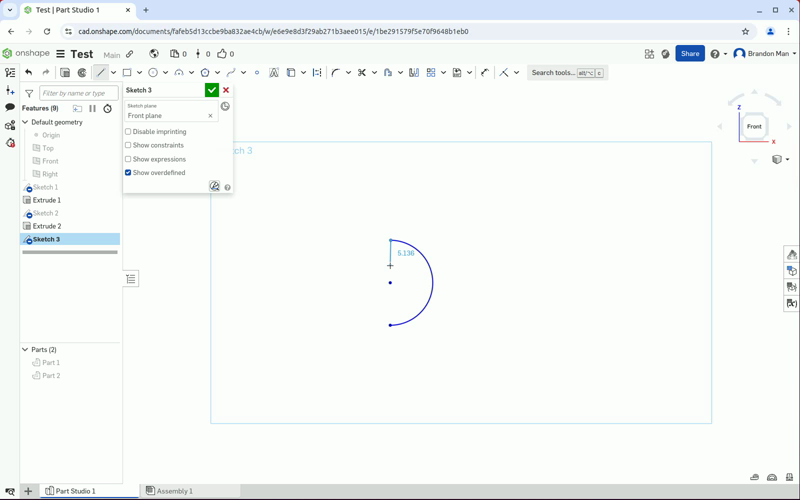
key_up(shift)
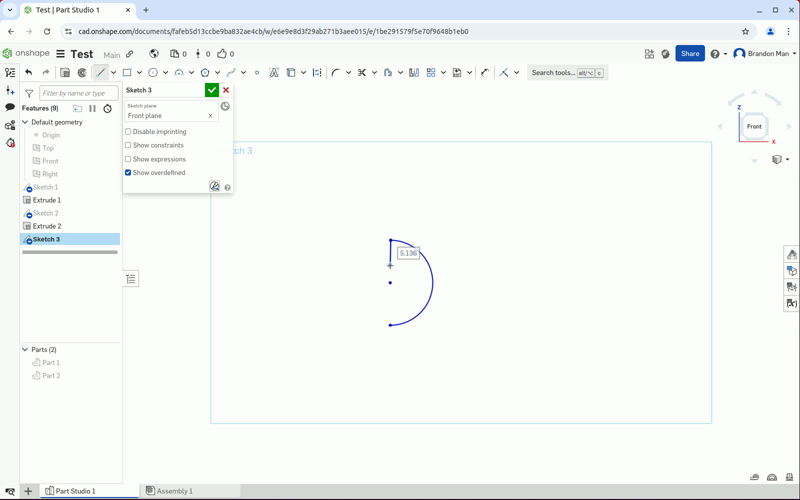
key(esc)
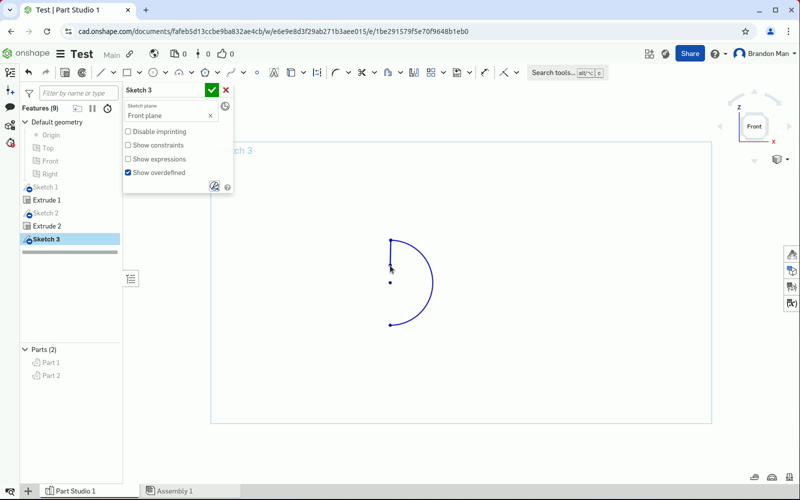
key(a)
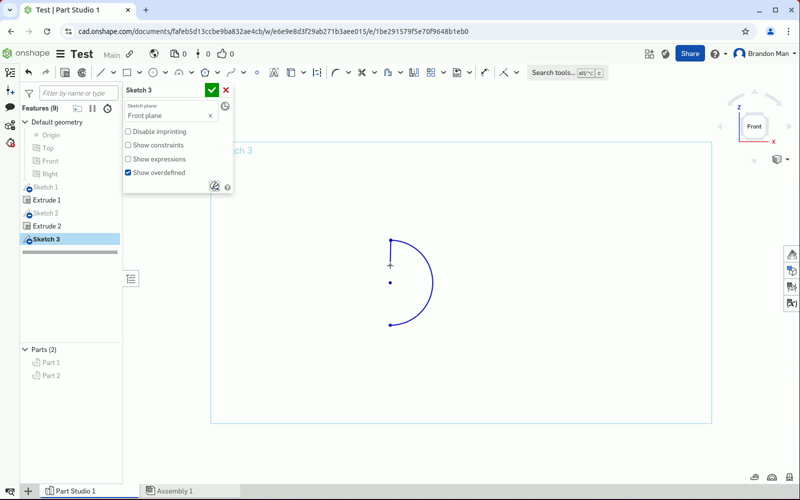
mouse_move(390, 265)
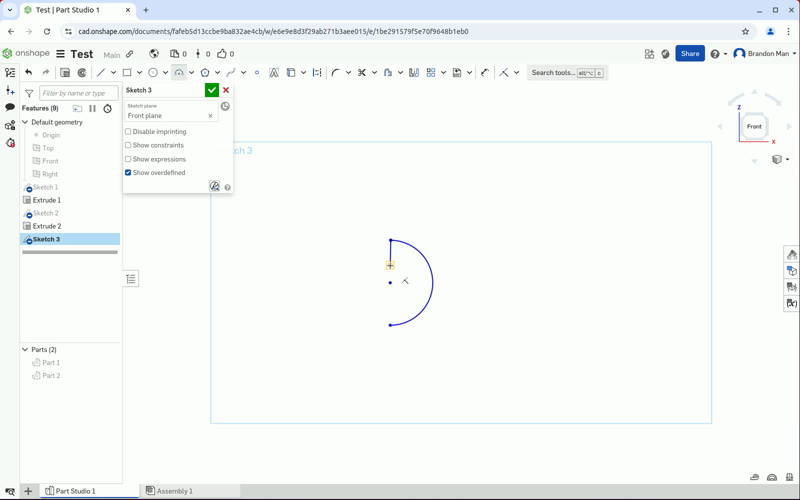
click(390, 265)
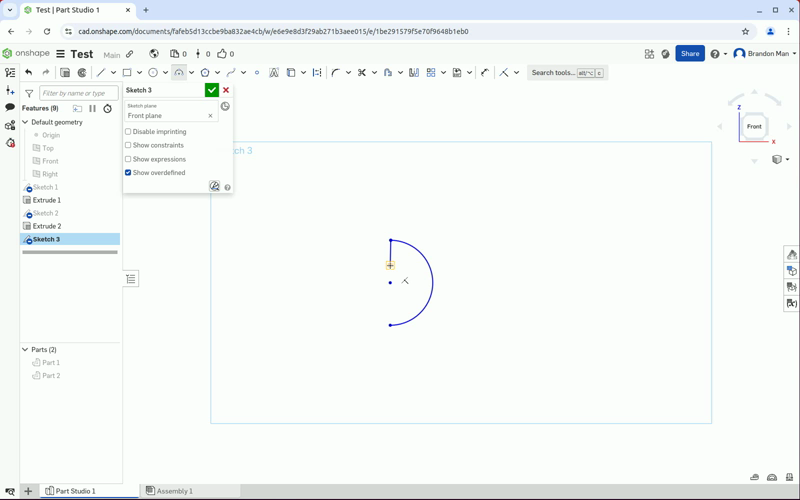
key_down(shift)
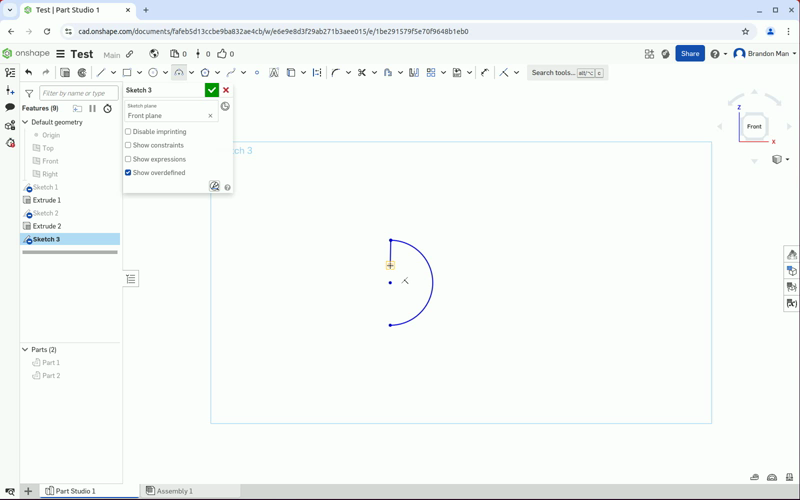
mouse_move(390, 300)
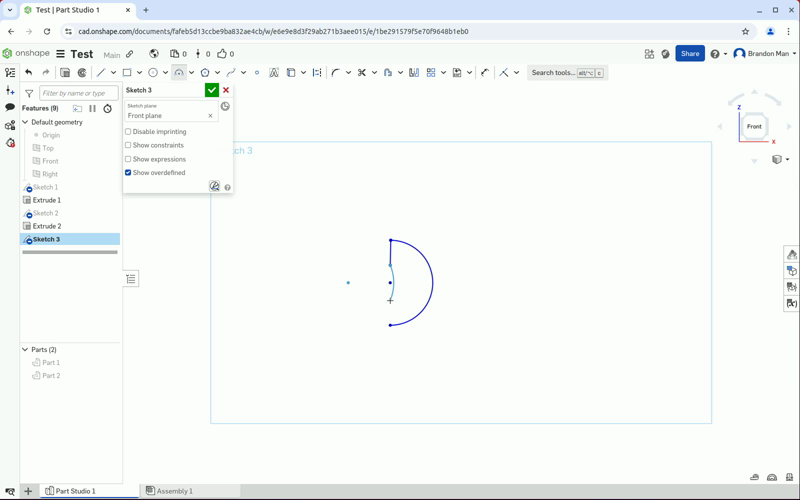
click(390, 300)
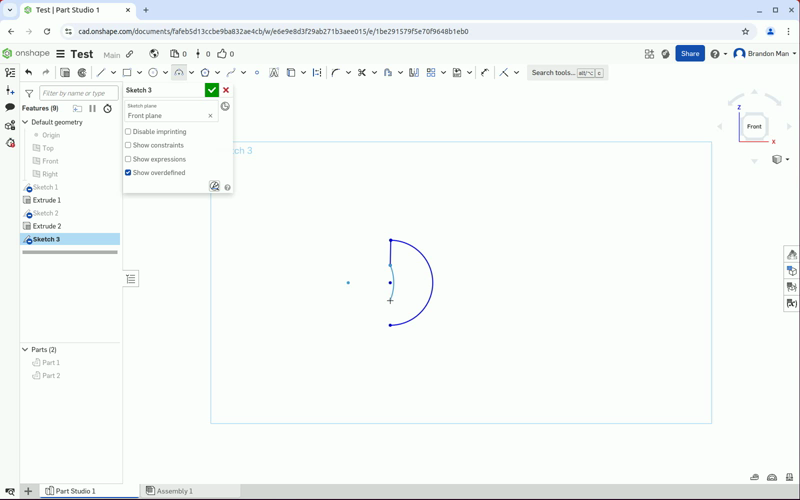
mouse_move(407, 282)
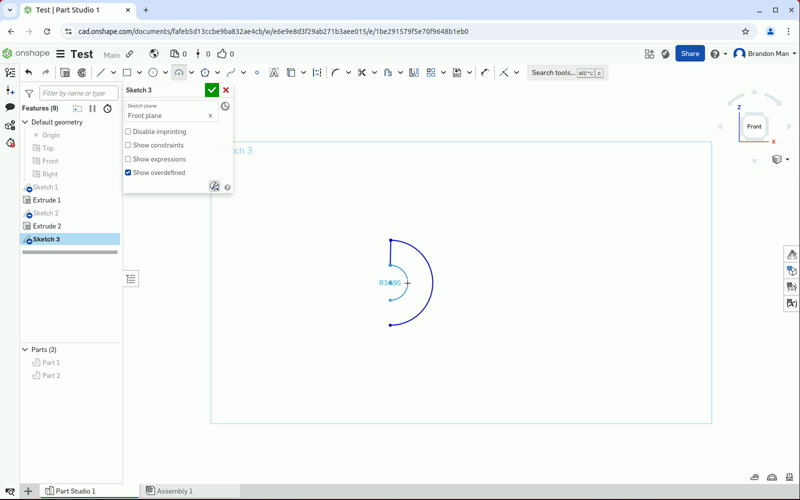
click(407, 282)
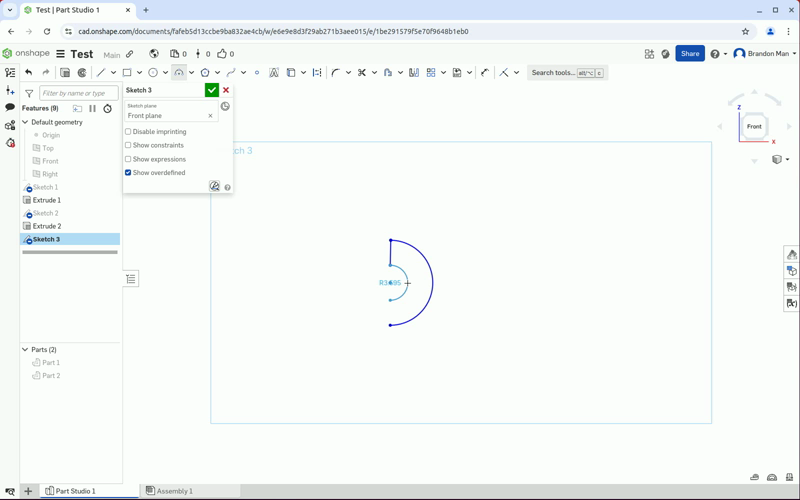
key_up(shift)
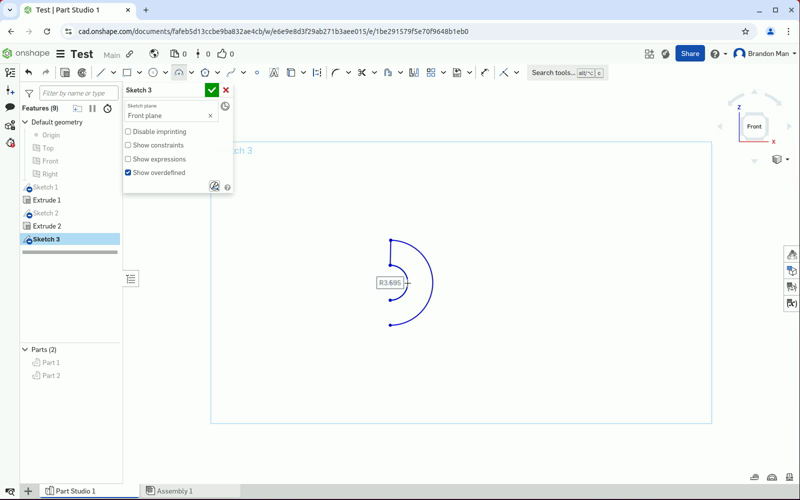
key(esc)
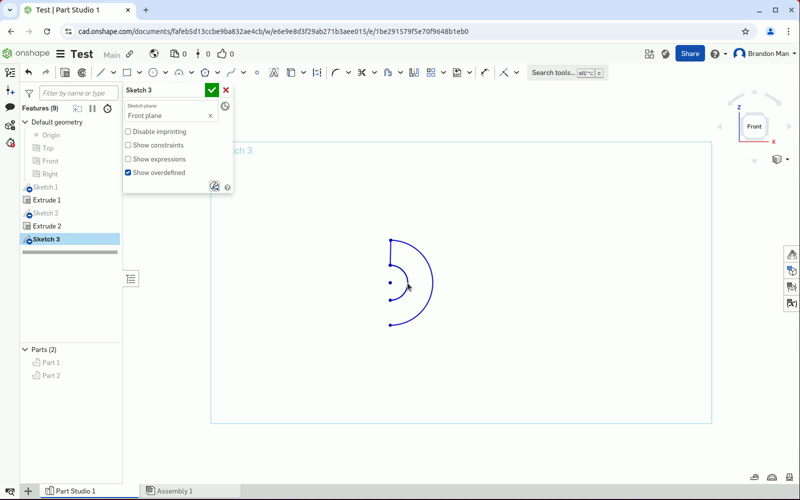
key(l)
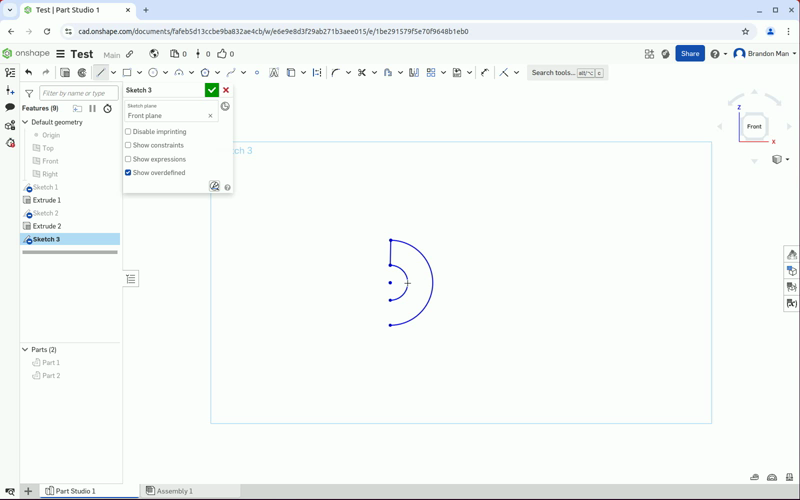
mouse_move(390, 300)
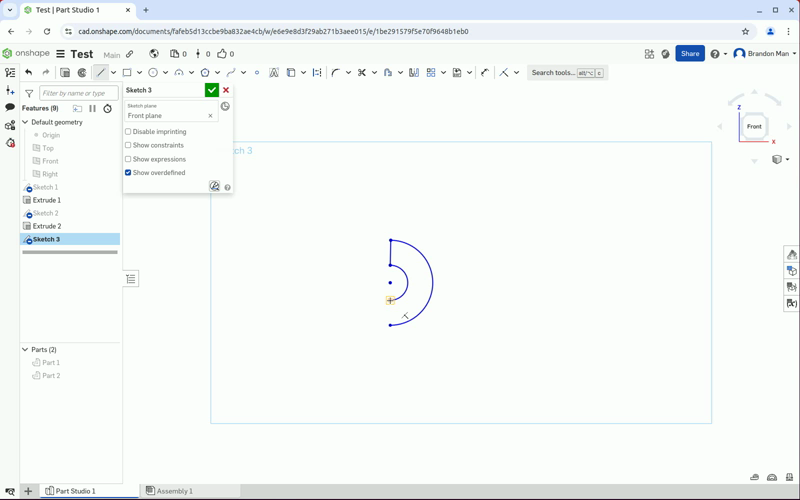
click(390, 300)
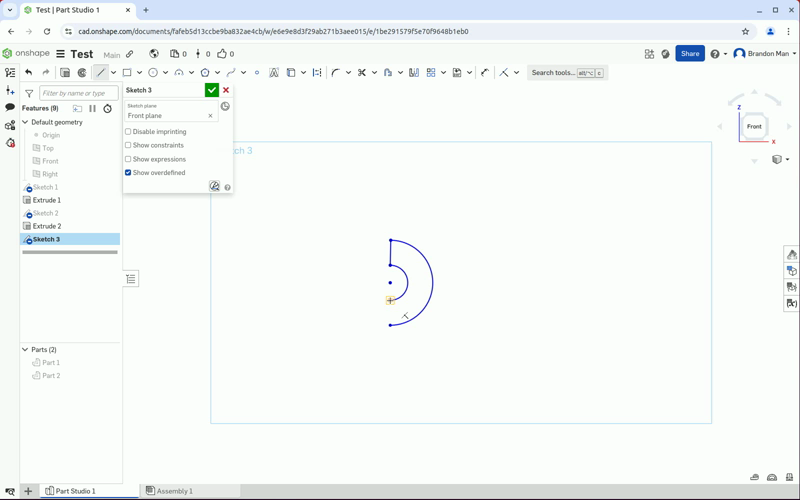
mouse_move(420, 300)
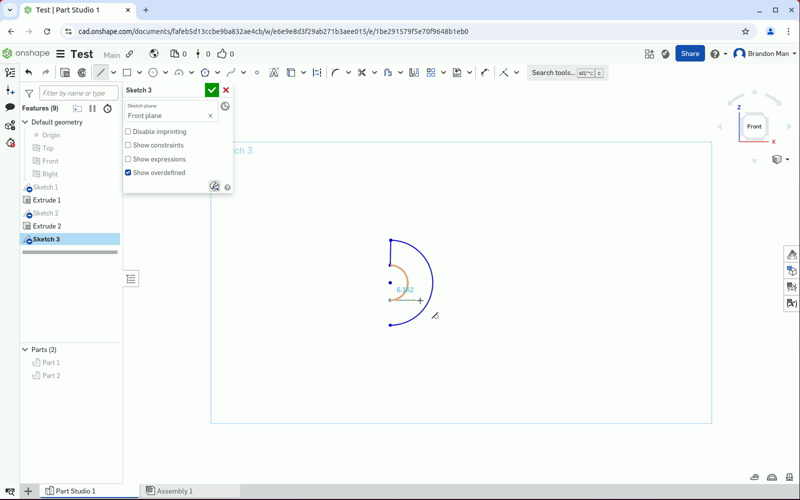
key_down(shift)
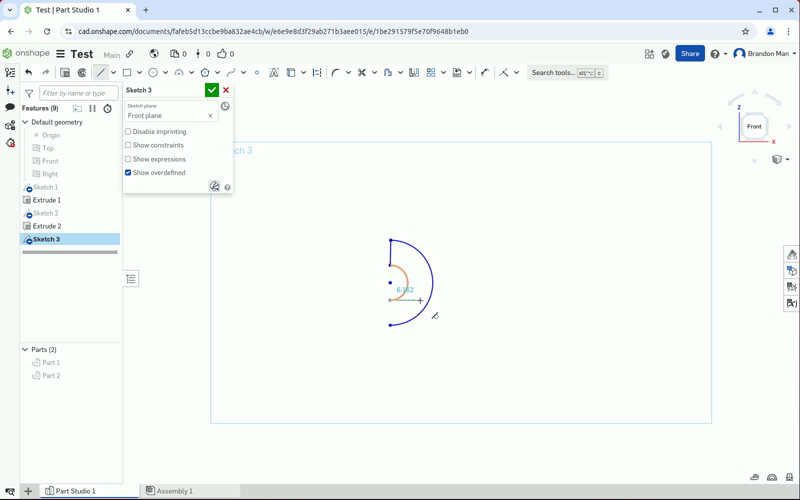
mouse_move(390, 325)
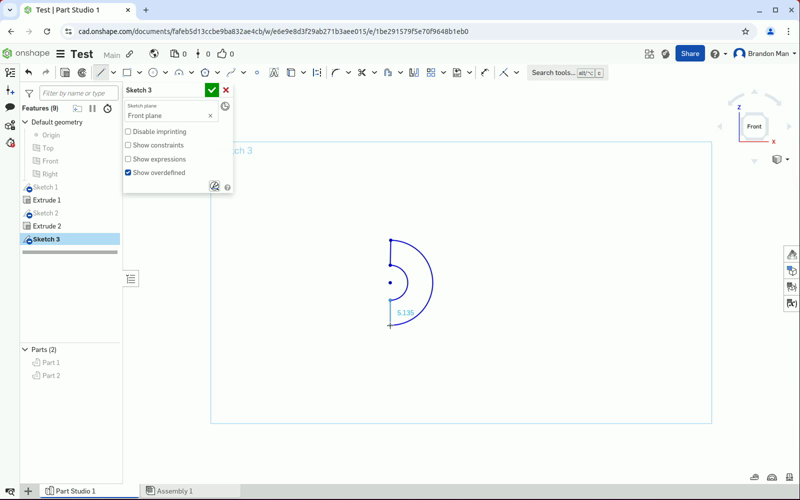
key_up(shift)
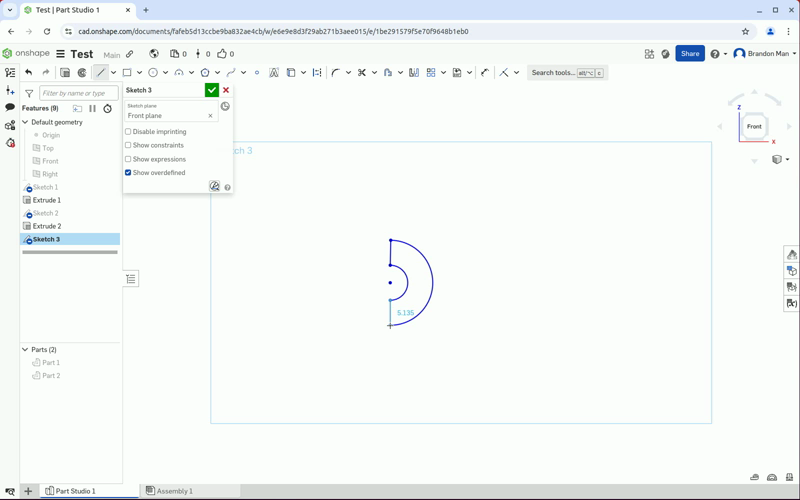
click(390, 325)
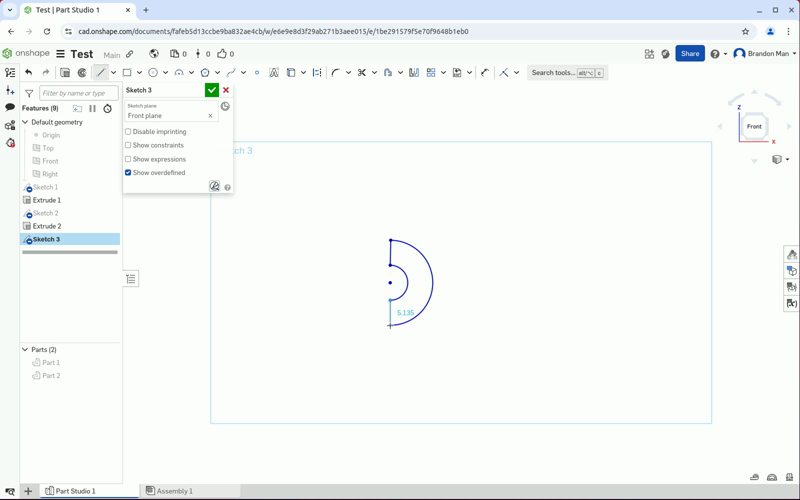
key(esc)
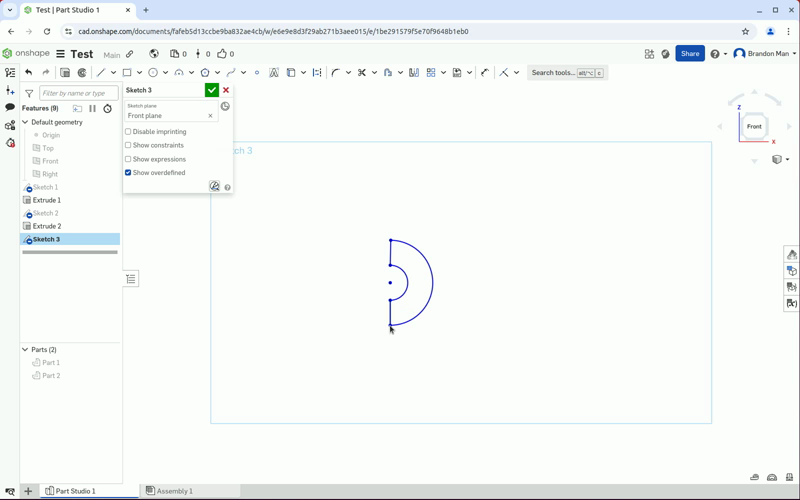
mouse_move(402, 272)
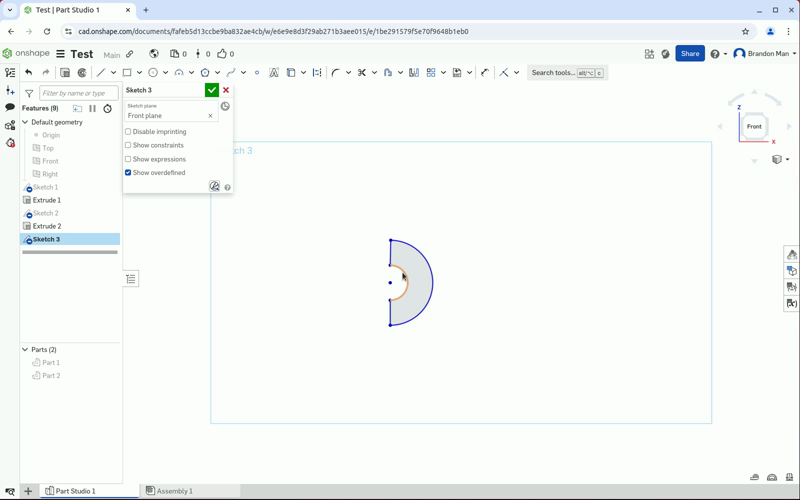
scroll(6)
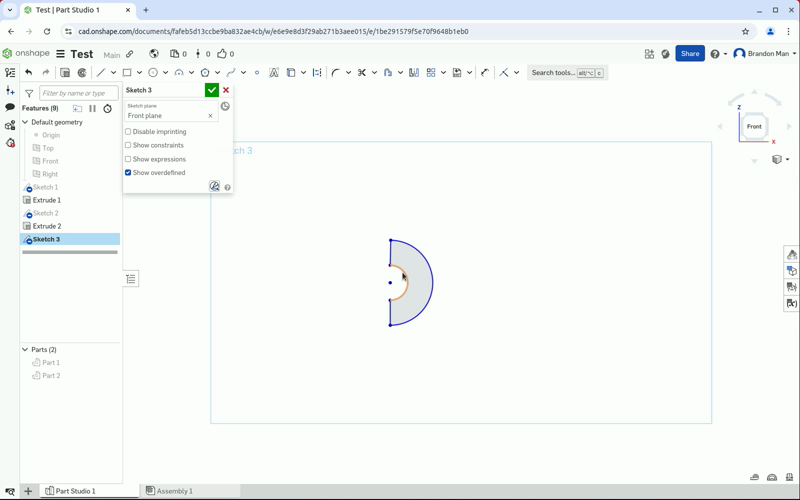
scroll(6)
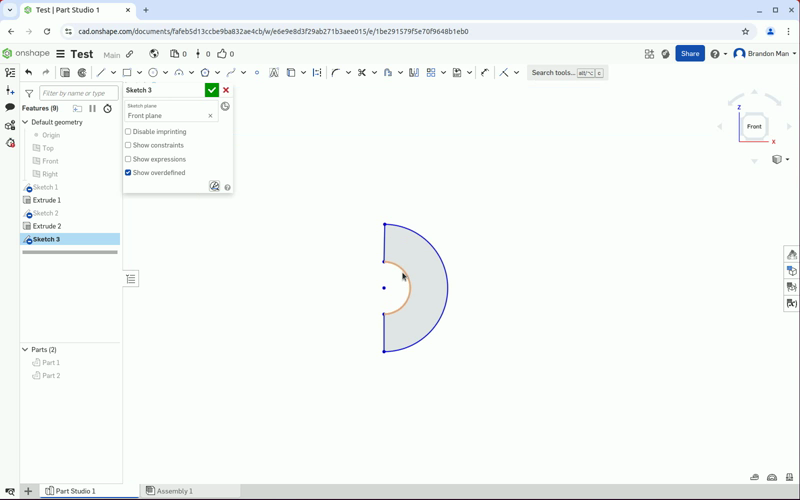
scroll(6)
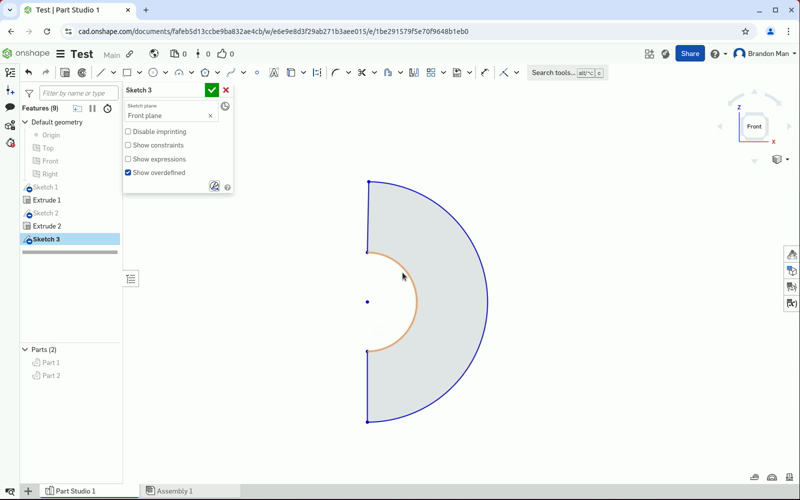
scroll(6)
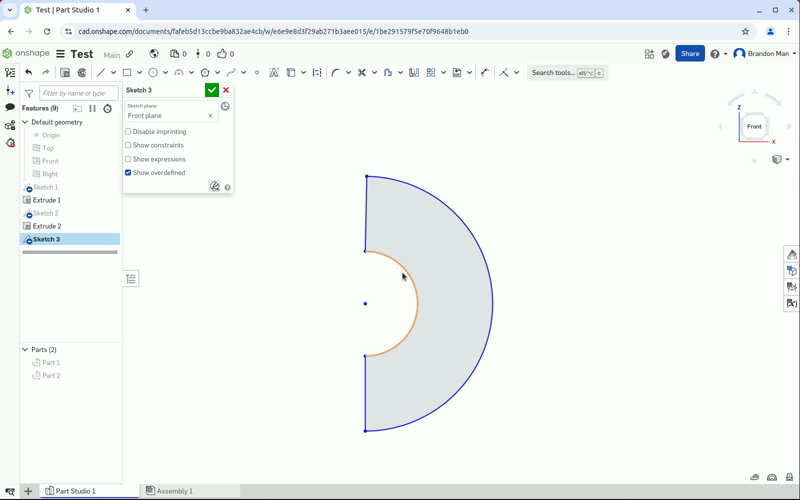
scroll(6)
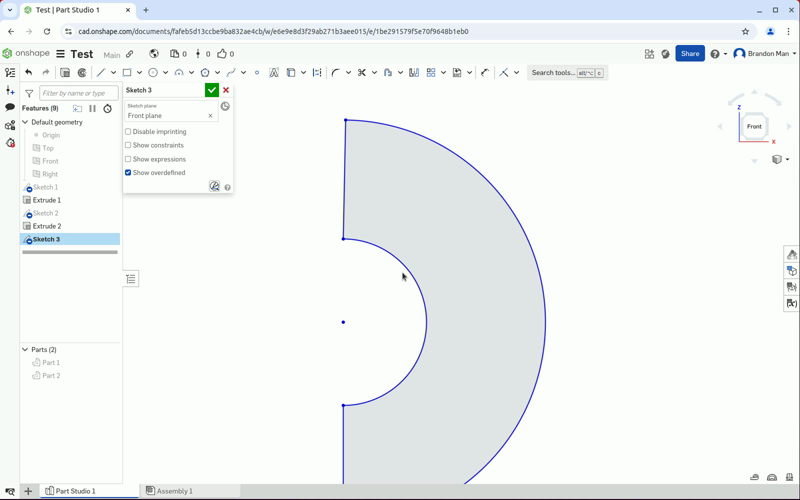
scroll(6)
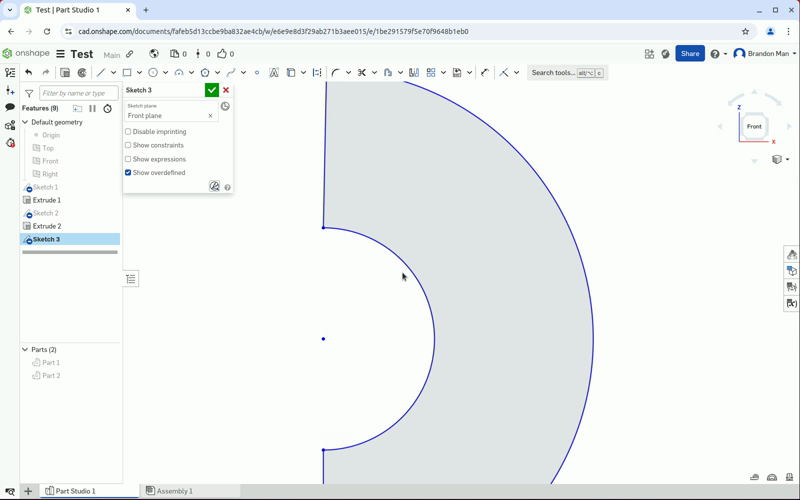
scroll(6)
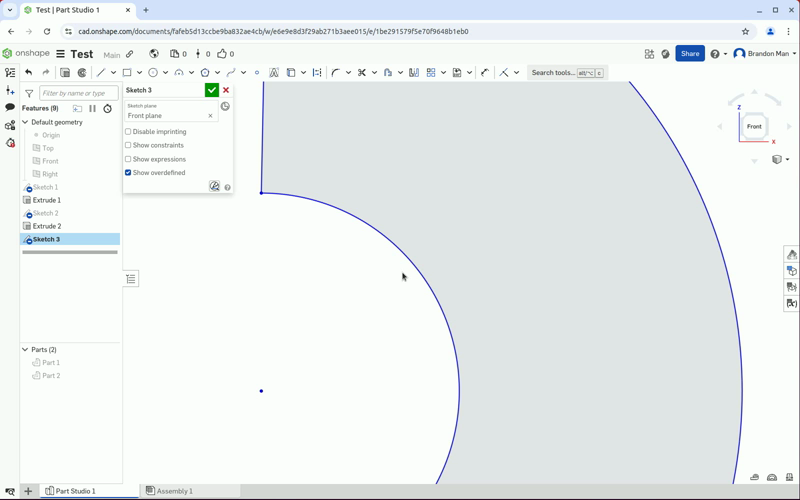
click(402, 272)
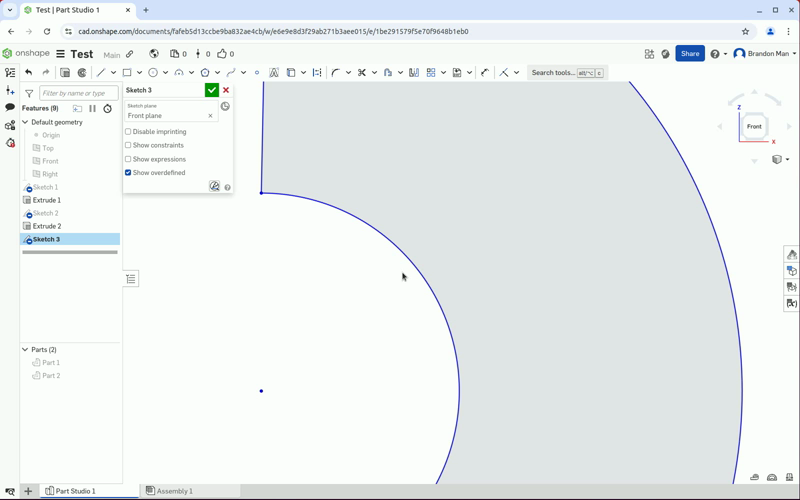
scroll(-6)
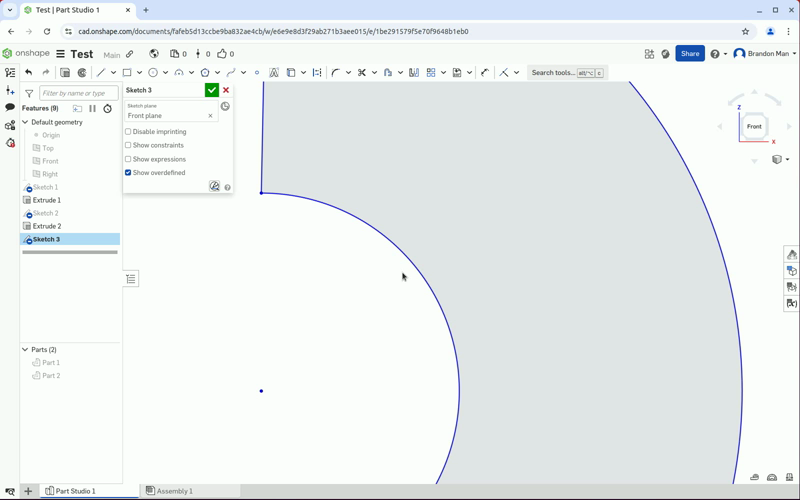
scroll(-6)
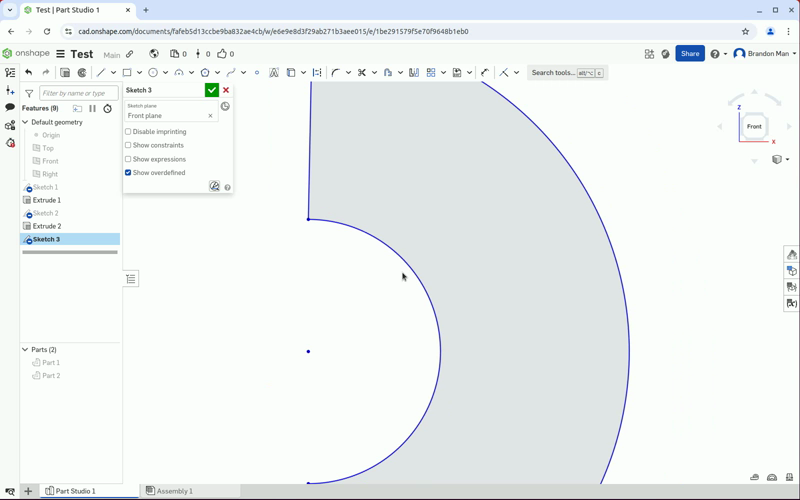
scroll(-6)
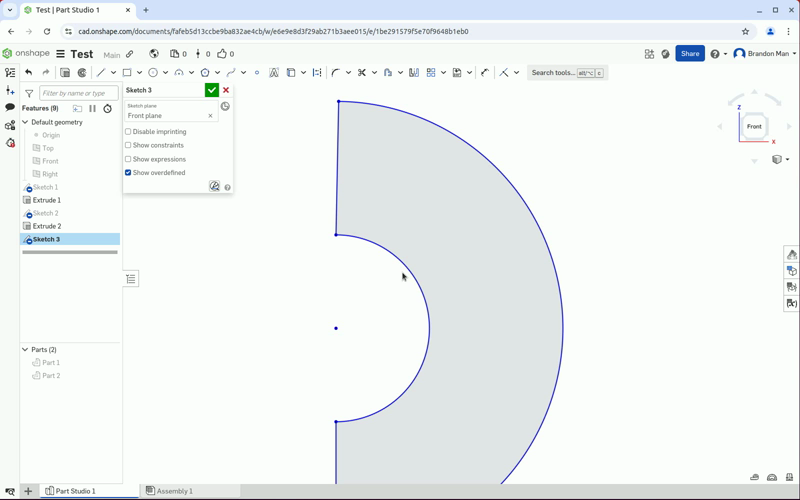
scroll(-6)
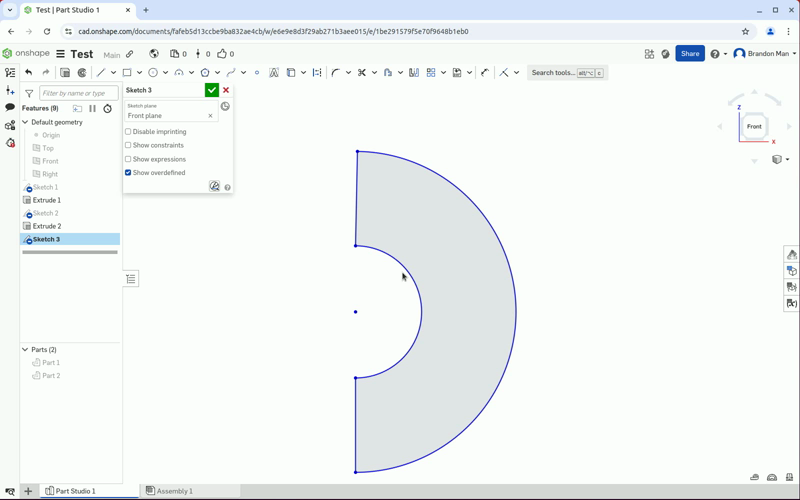
scroll(-6)
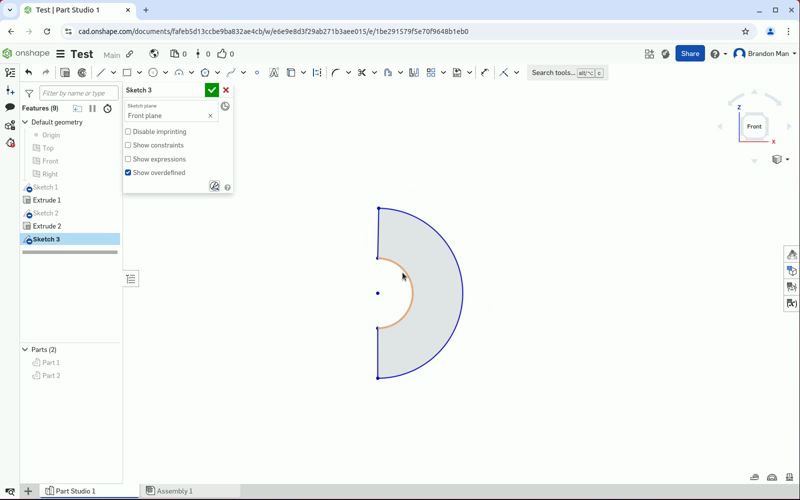
scroll(-6)
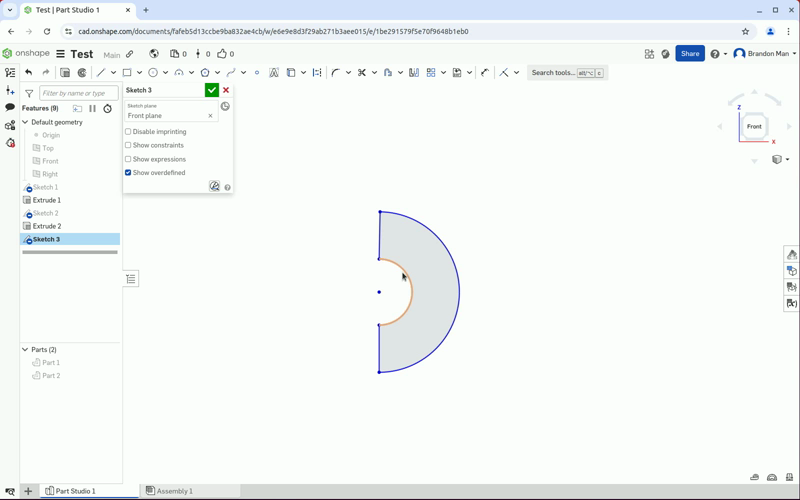
scroll(-6)
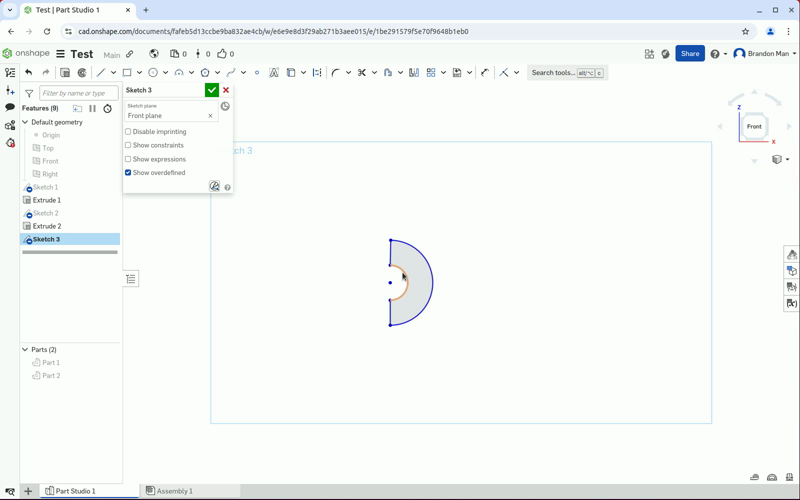
mouse_move(73, 352)
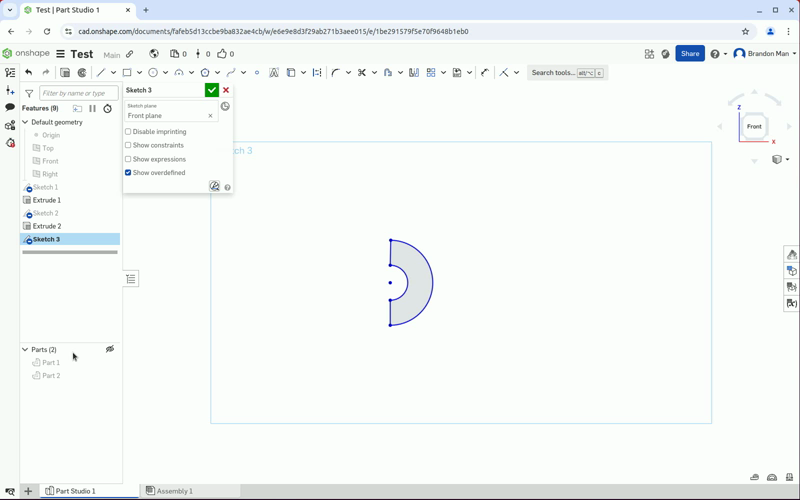
key(shift+y)
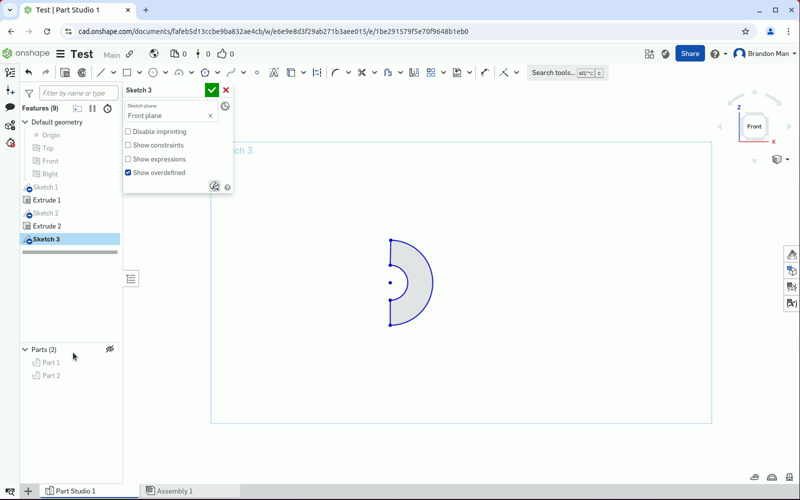
key(shift+e)
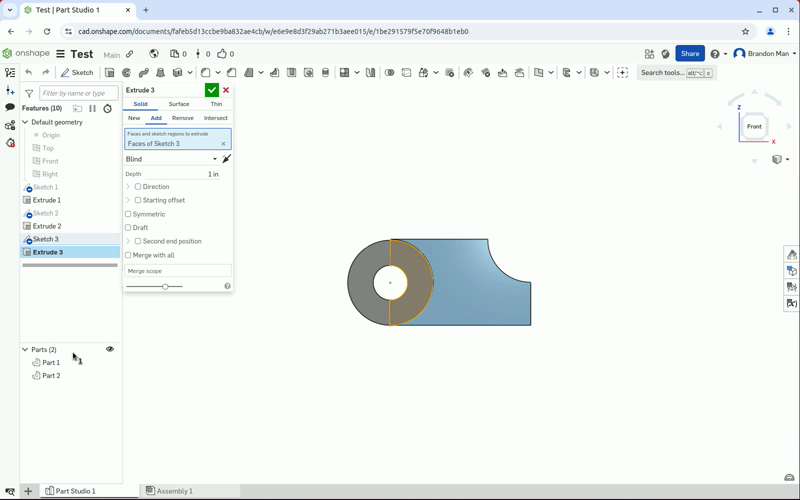
mouse_move(143, 106)
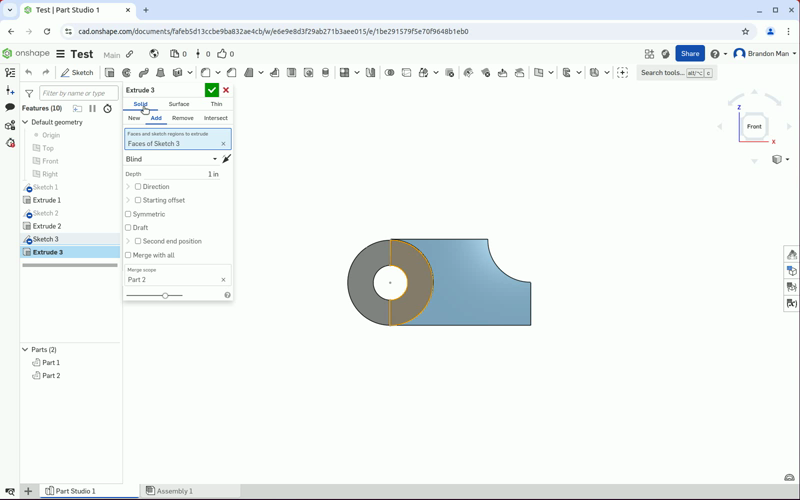
click(143, 106)
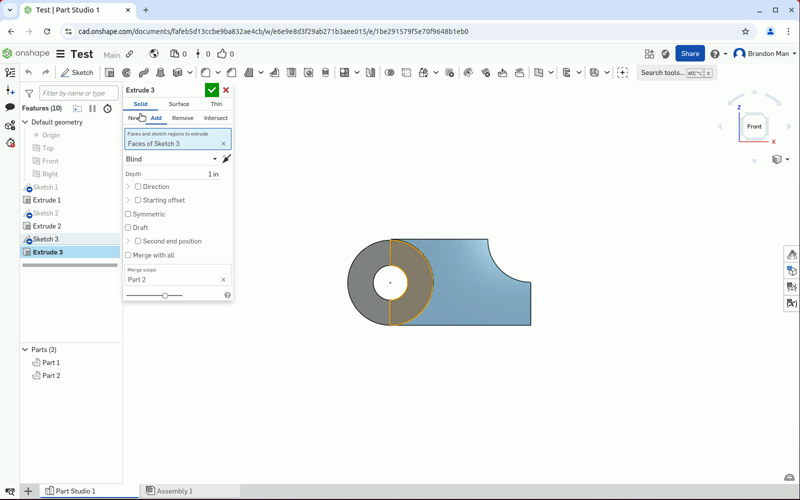
mouse_move(137, 120)
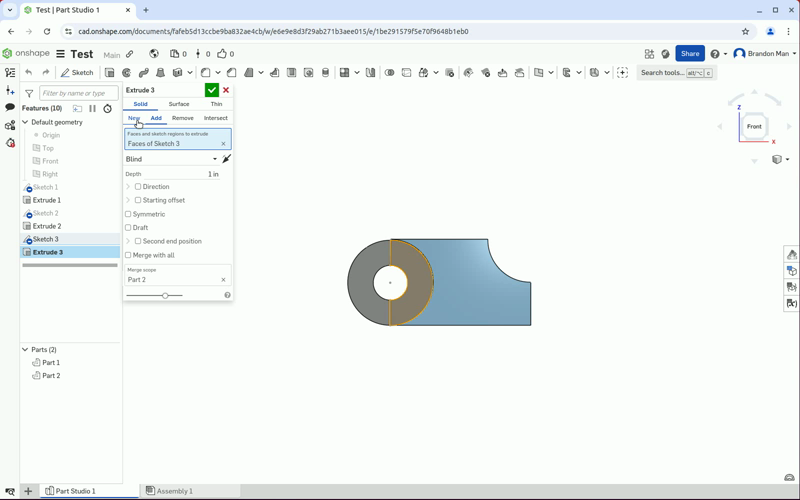
click(137, 120)
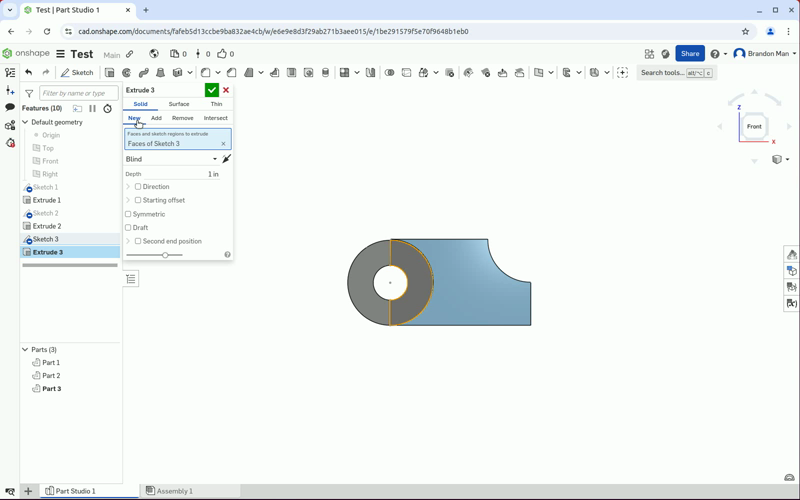
key(tab, 4)
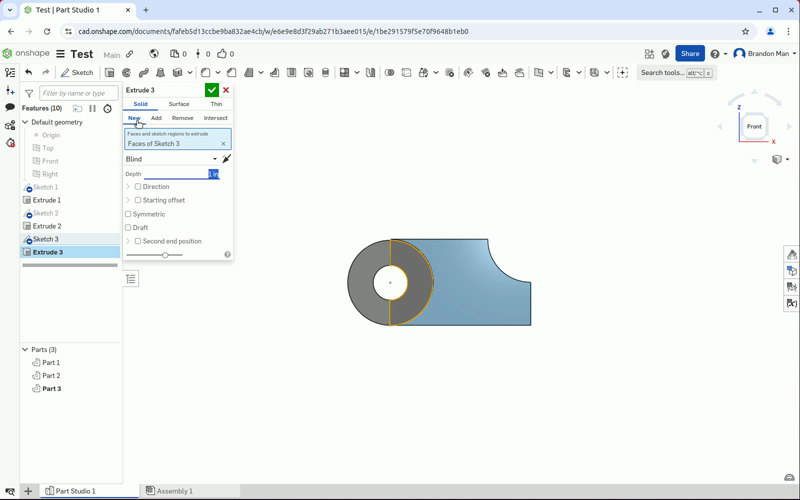
text(6.981)
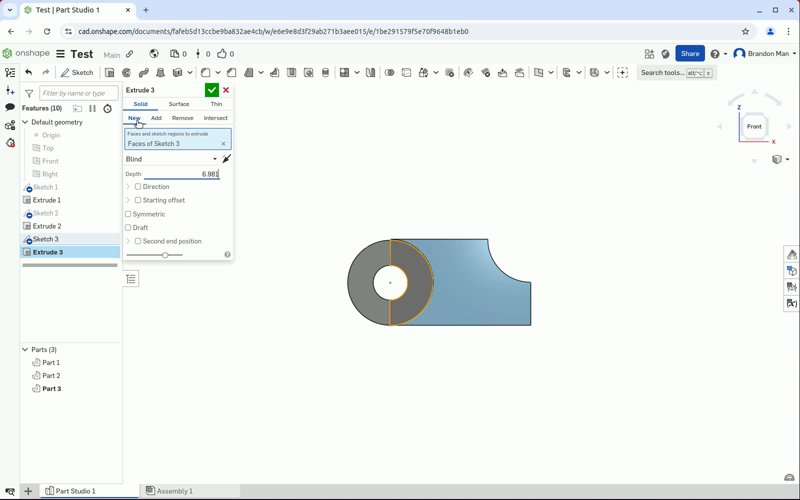
key(enter)
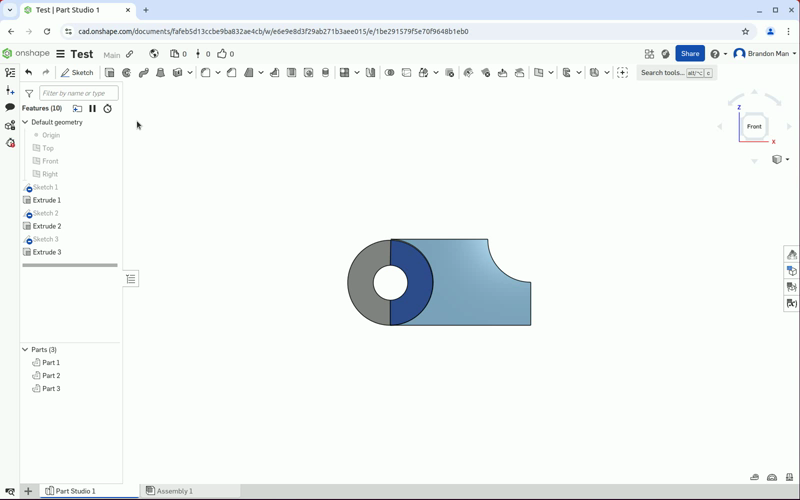
key(shift+h)
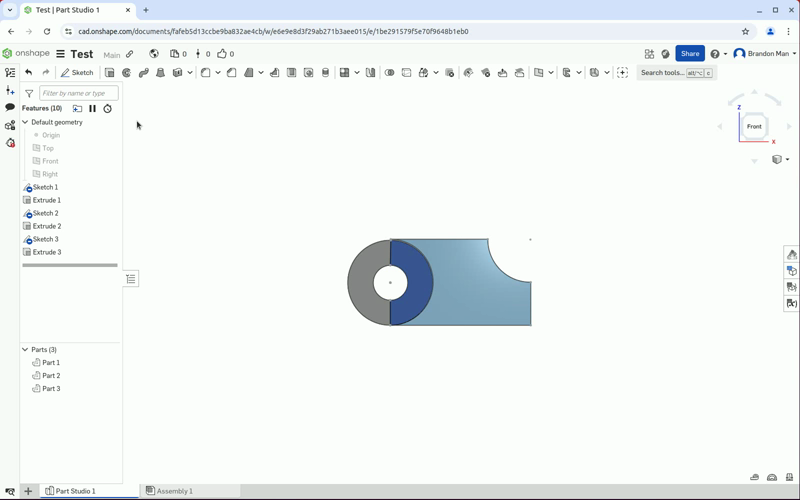
key(shift+h)
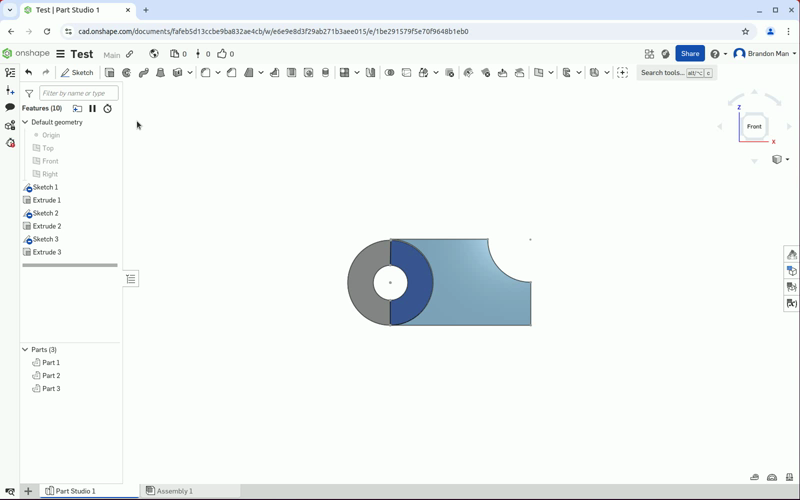
key(shift+7)
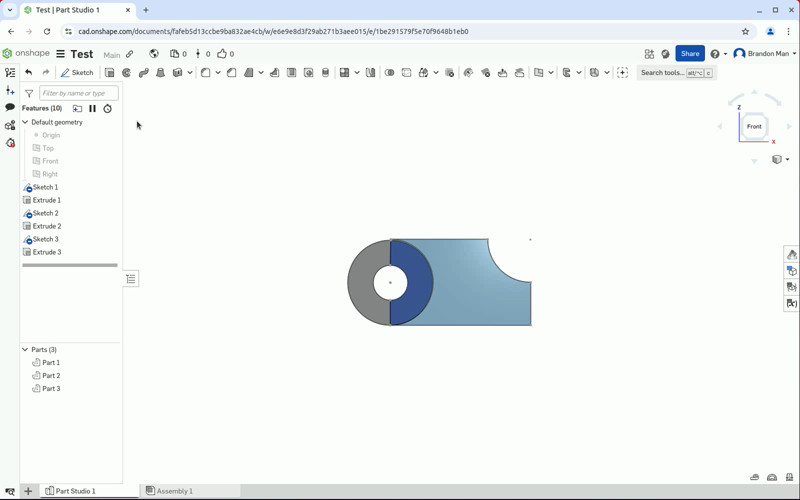
key(left, 2)
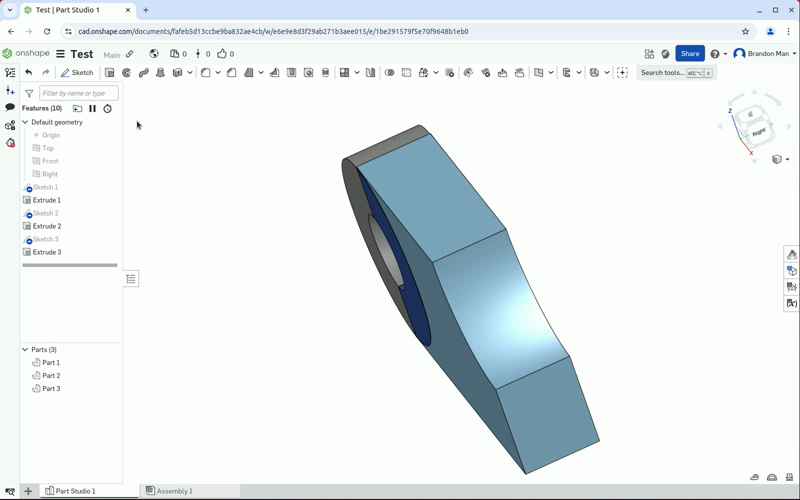
key(down, 2)
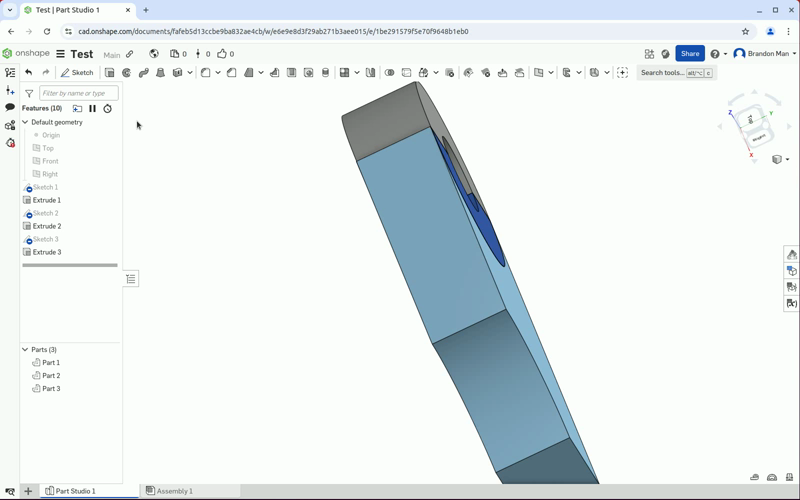
key(up, 2)
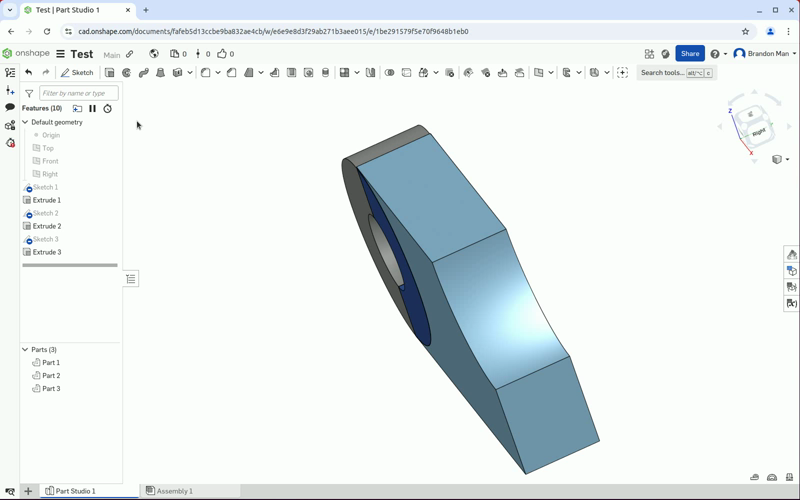
key(right, 2)
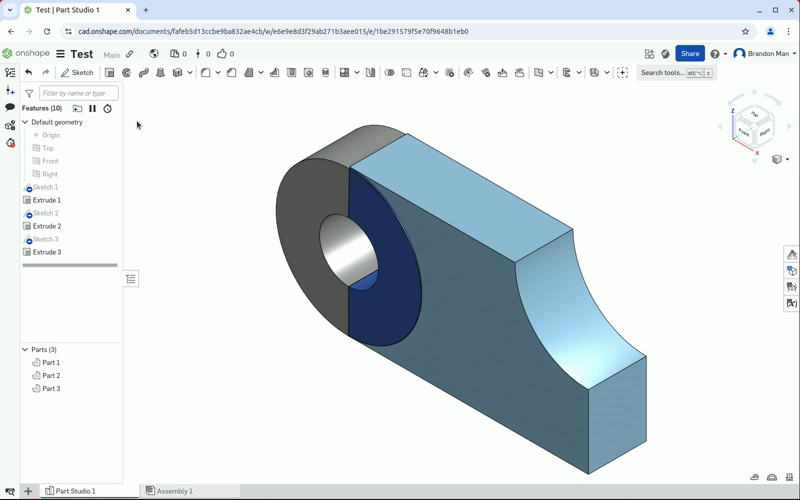
mouse_move(73, 189)
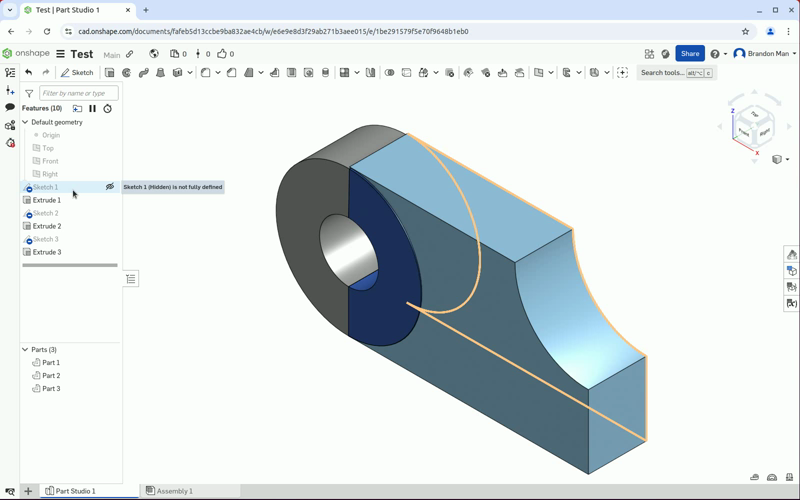
click(73, 189)